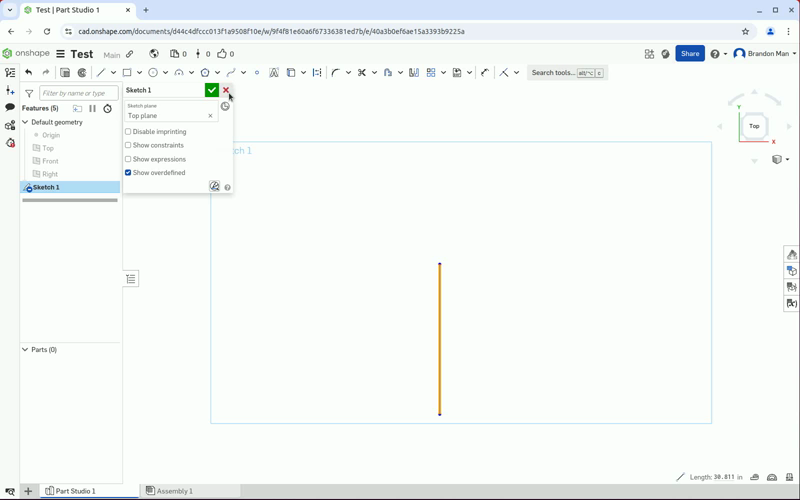
key(shift+h)
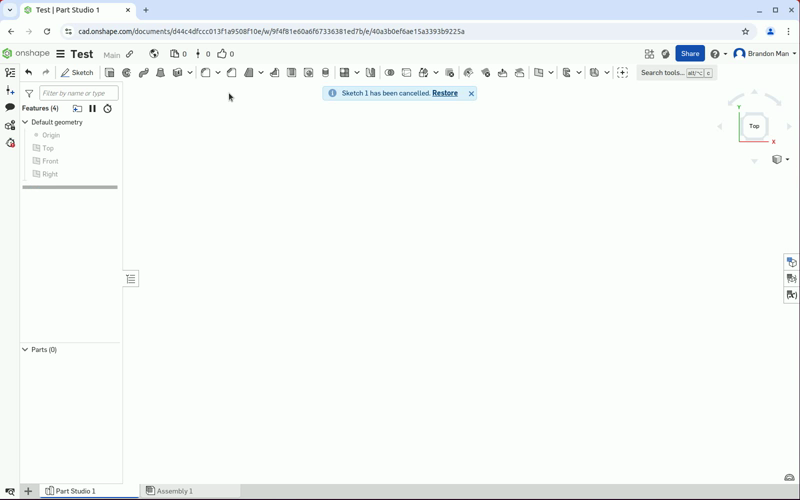
mouse_move(73, 352)
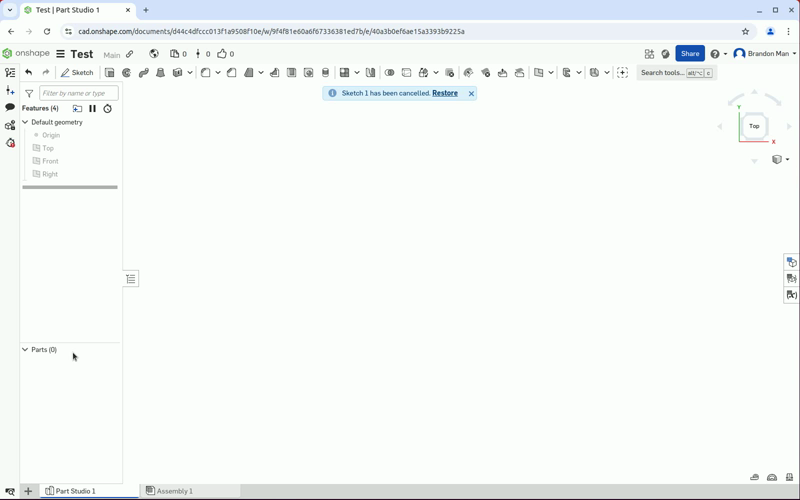
key(y)
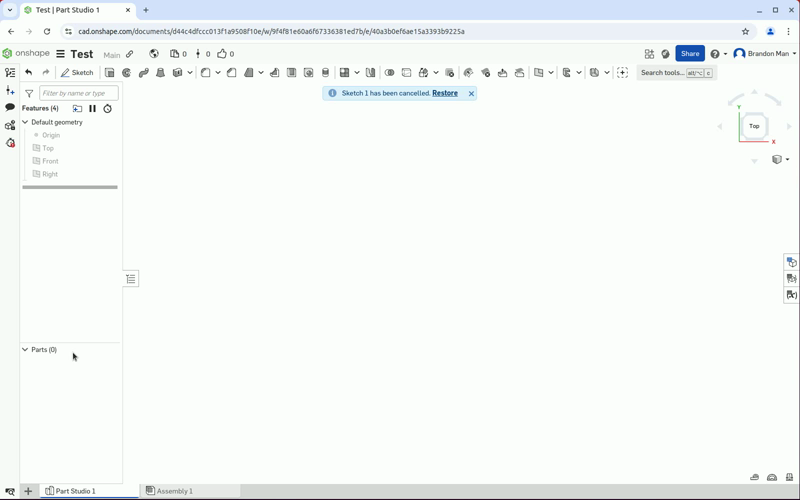
key(shift+p)
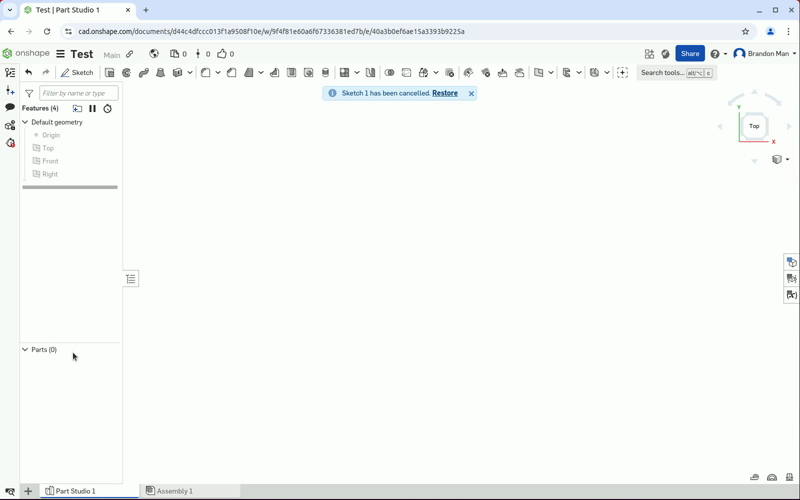
key(space)
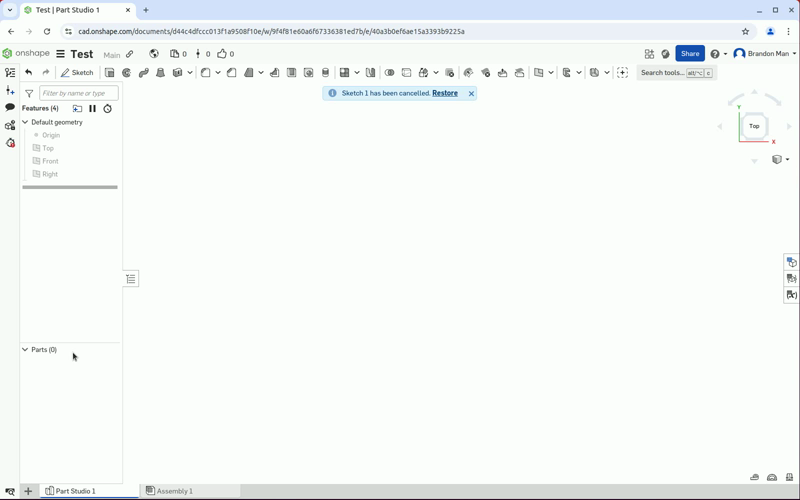
key_down(shift)
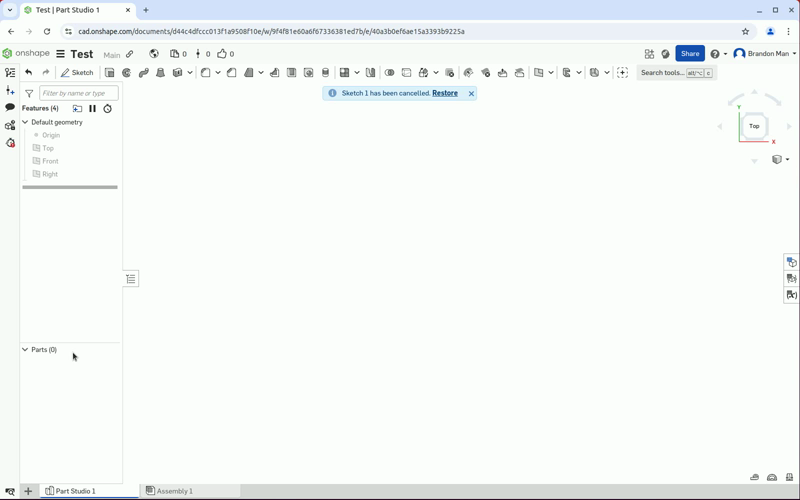
key(up)
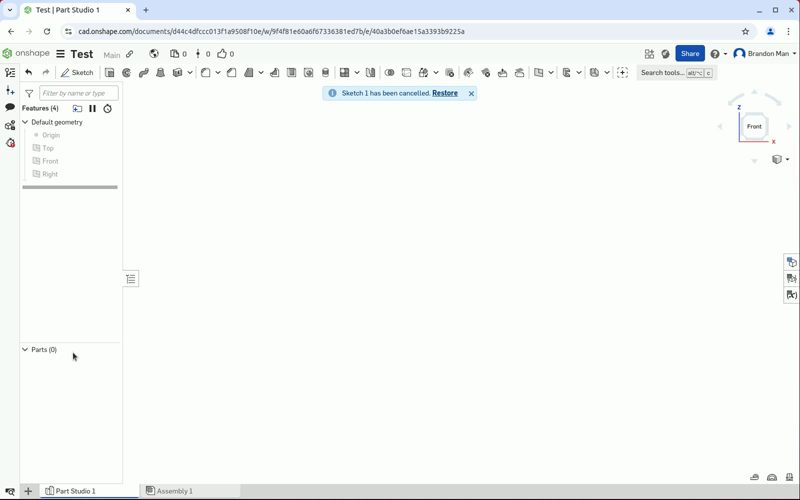
key_up(shift)
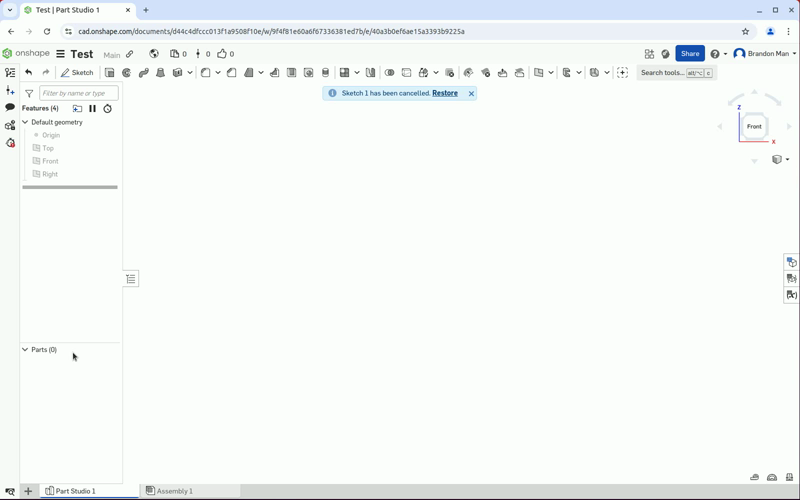
mouse_move(73, 352)
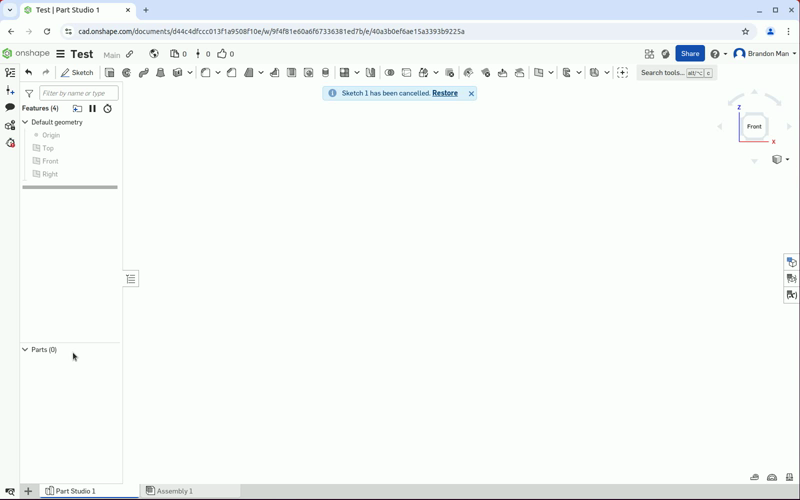
key(shift+y)
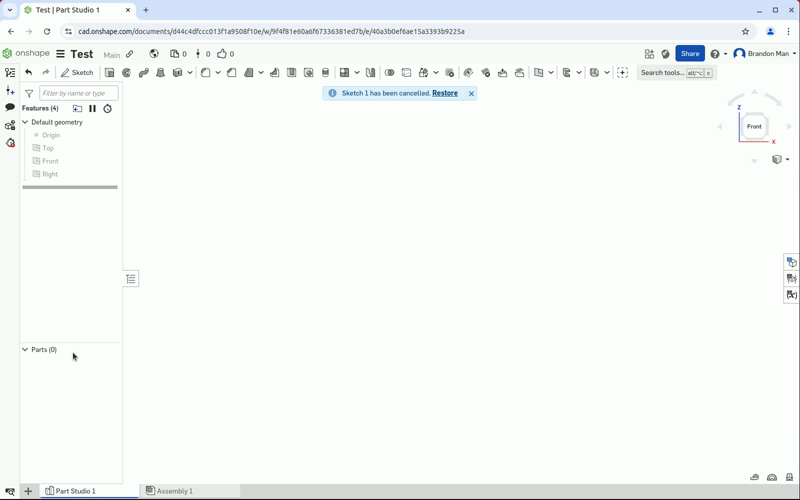
key(shift+s)
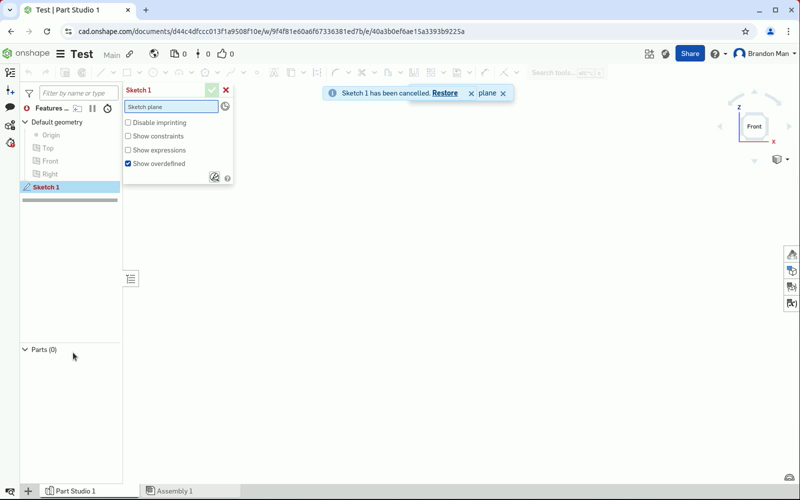
mouse_move(73, 163)
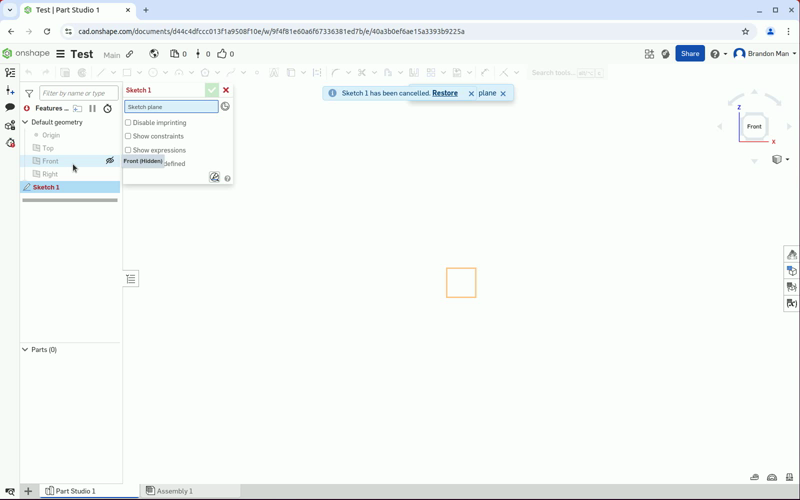
click(73, 163)
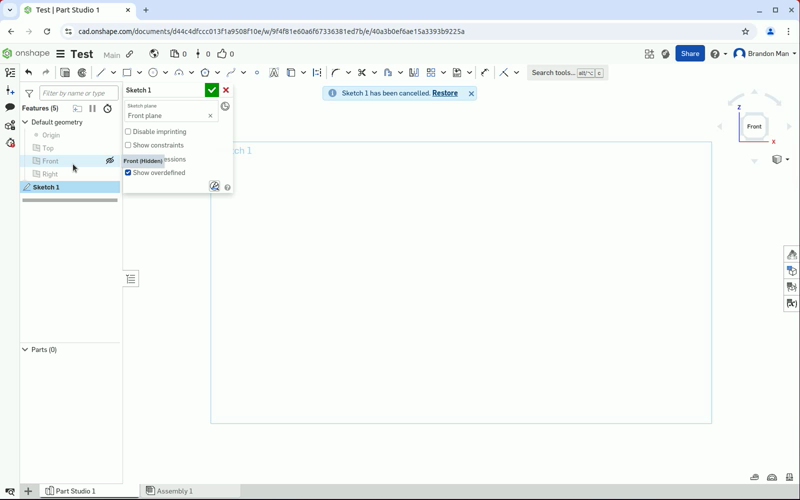
mouse_move(73, 352)
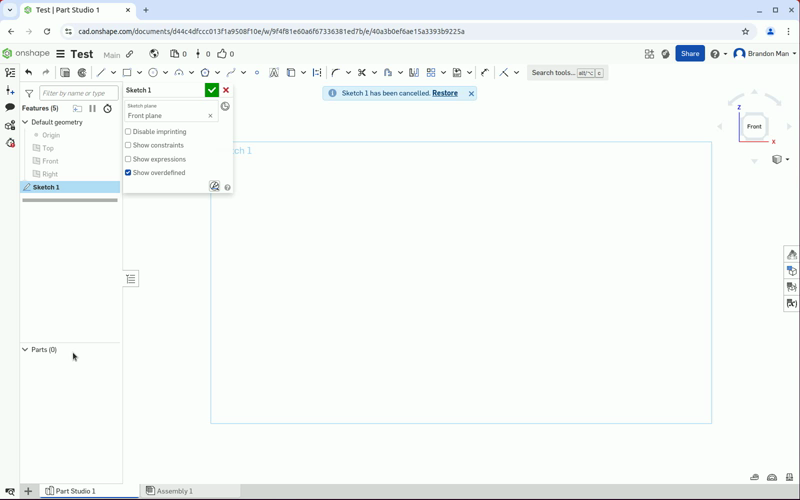
key(y)
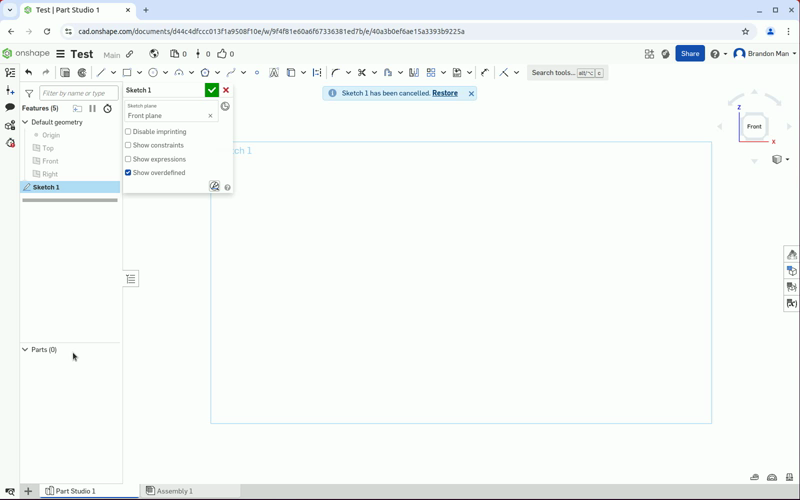
key(l)
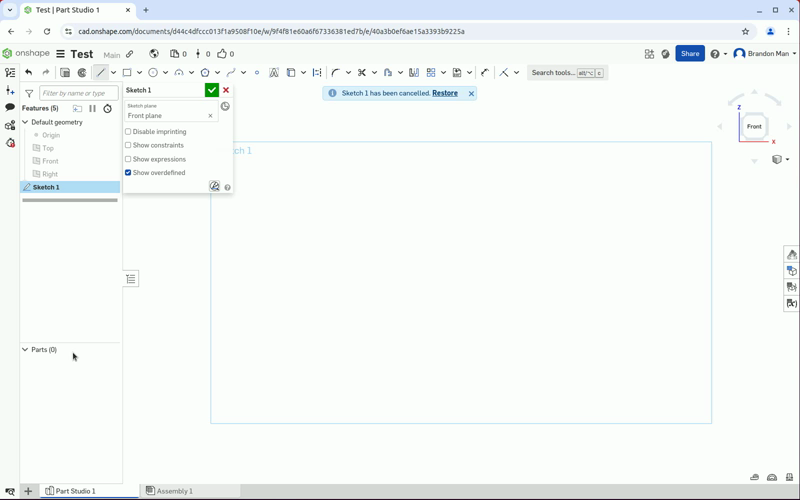
key_down(shift)
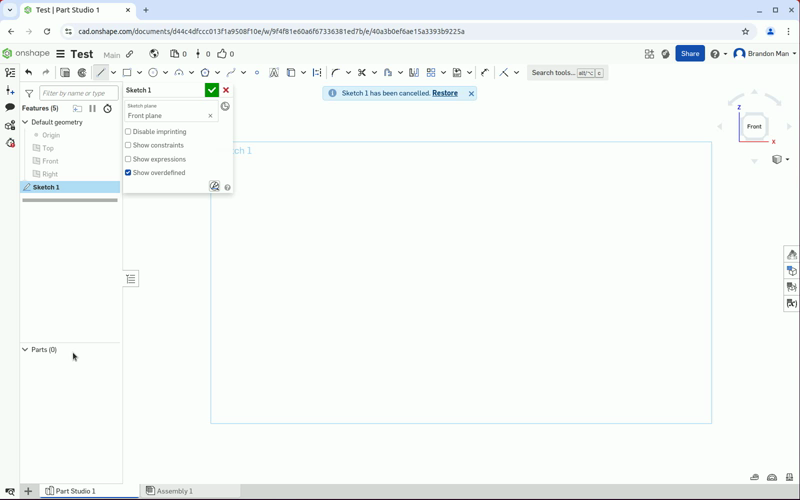
mouse_move(353, 298)
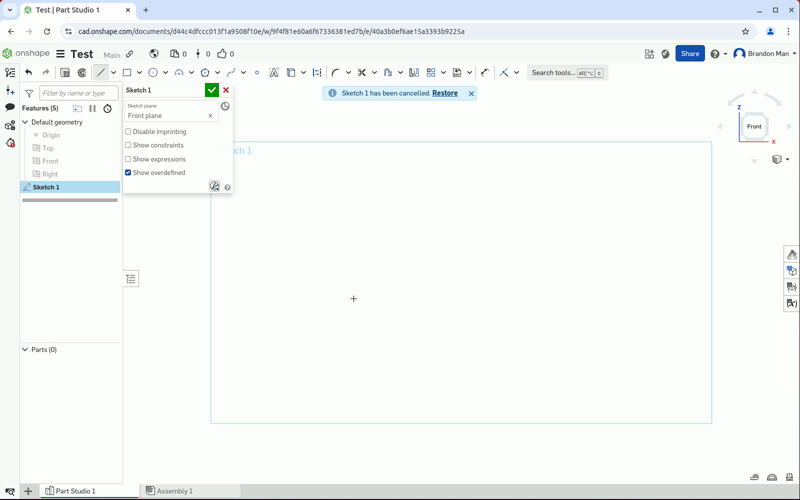
click(353, 298)
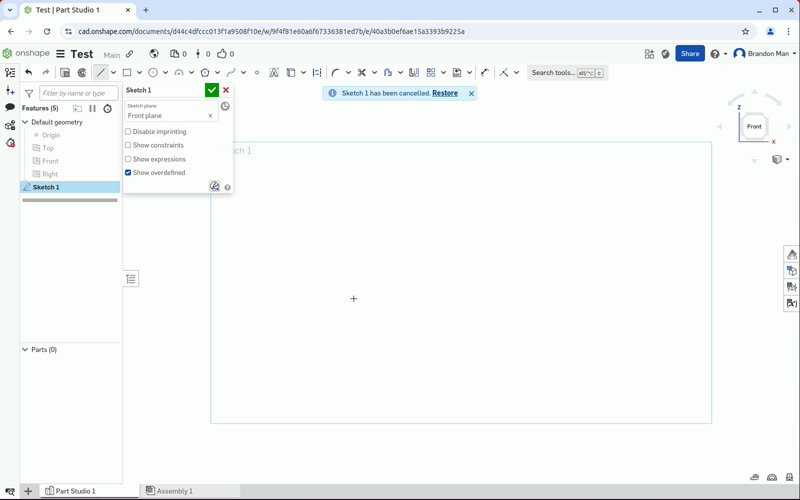
key_up(shift)
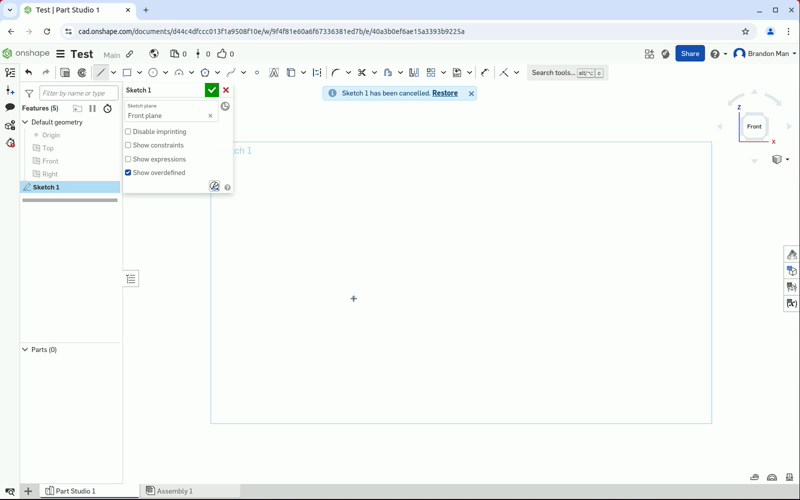
key_down(shift)
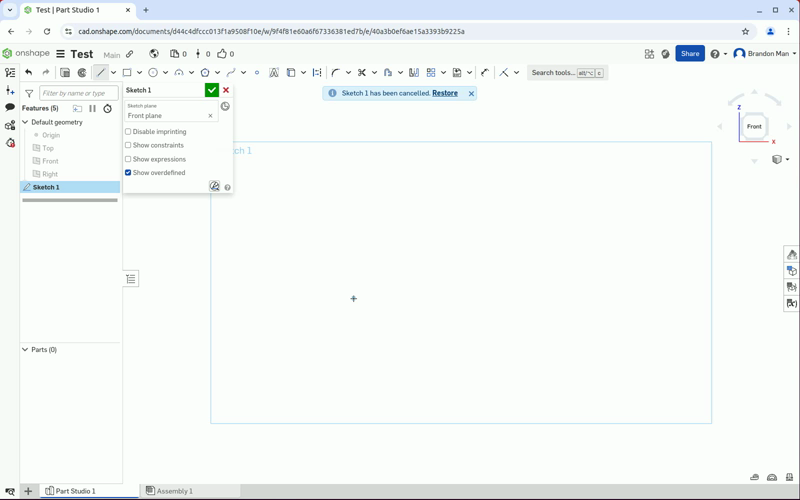
mouse_move(566, 298)
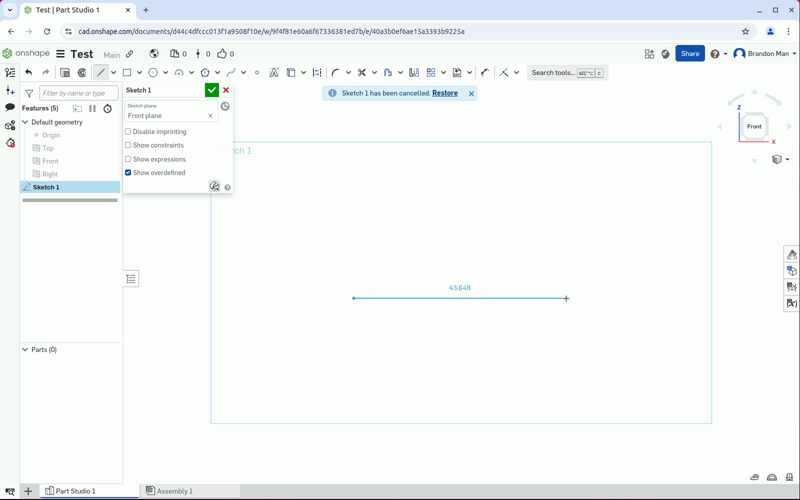
click(566, 298)
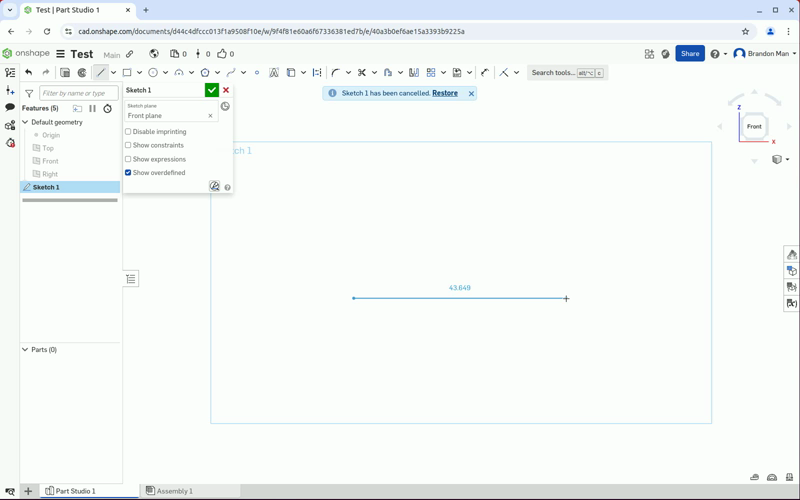
key_up(shift)
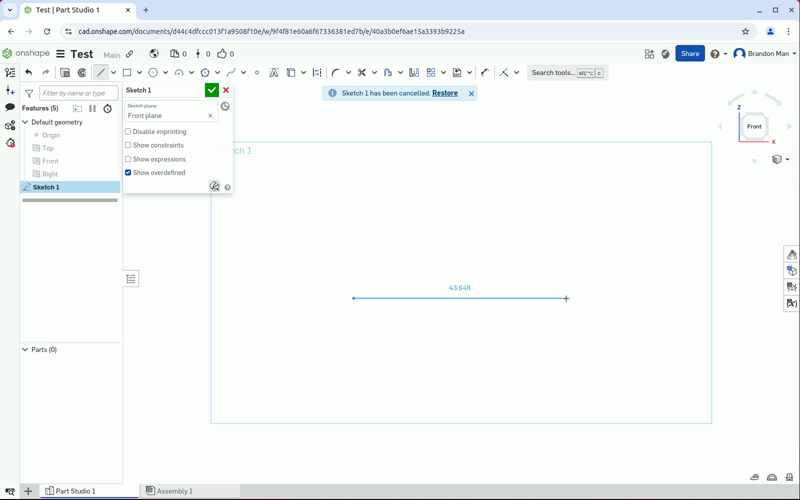
key_down(shift)
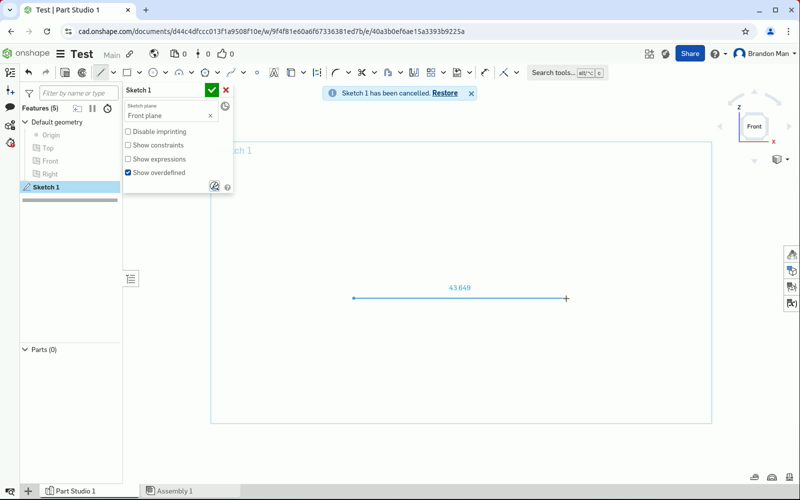
mouse_move(589, 298)
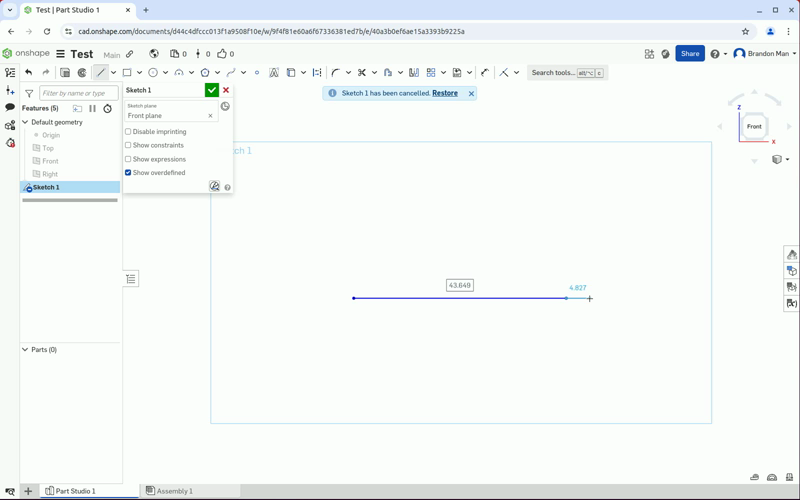
mouse_move(566, 267)
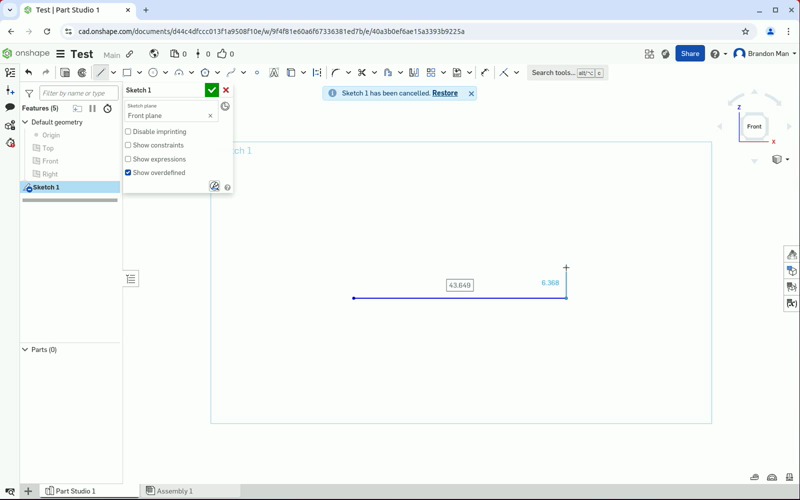
click(566, 267)
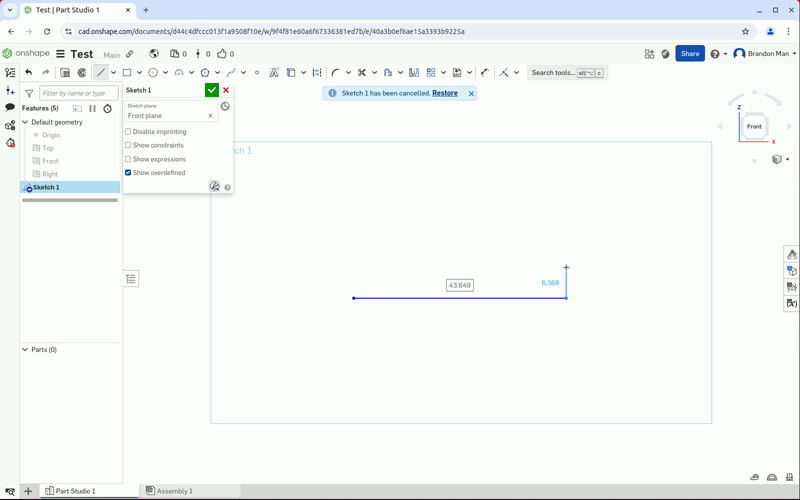
key_up(shift)
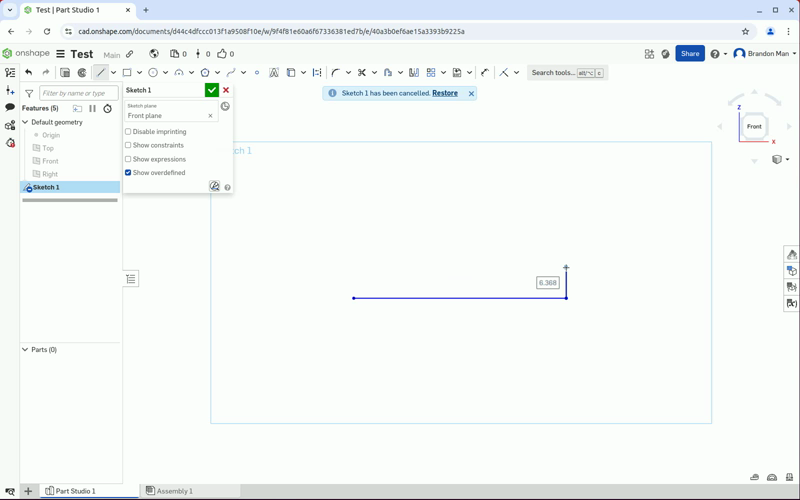
key_down(shift)
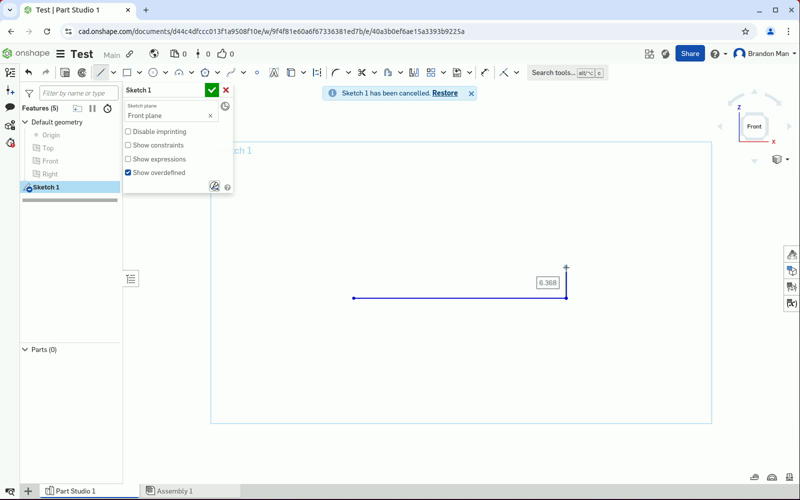
mouse_move(353, 267)
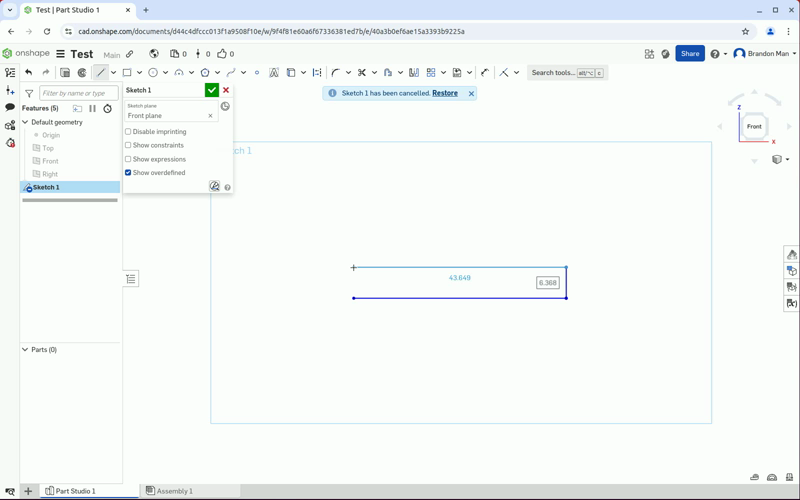
click(353, 267)
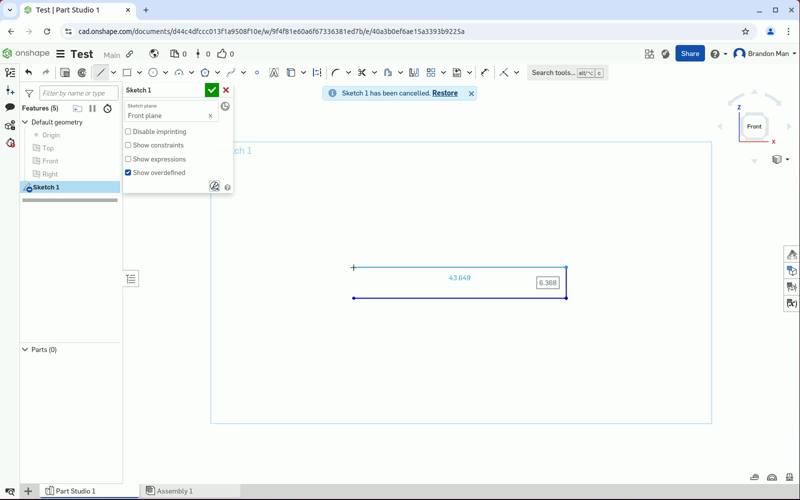
key_up(shift)
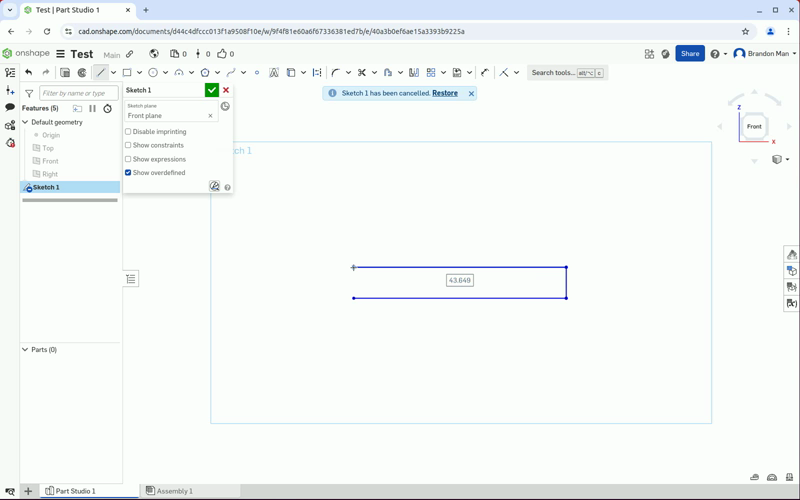
mouse_move(383, 267)
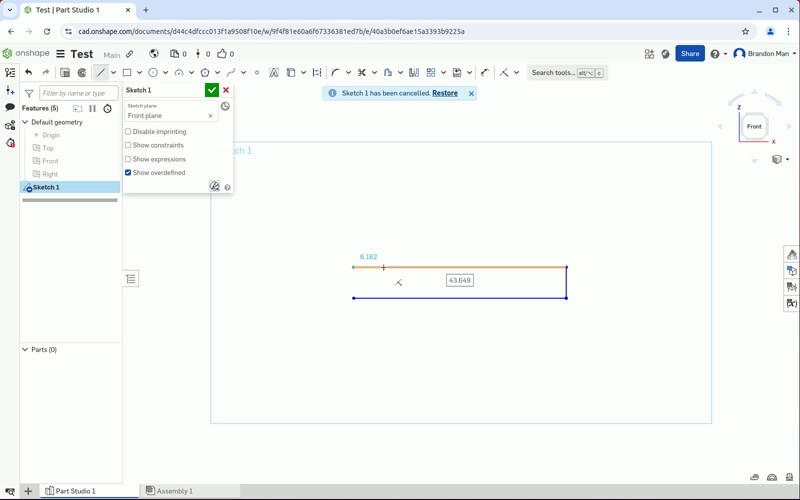
key_down(shift)
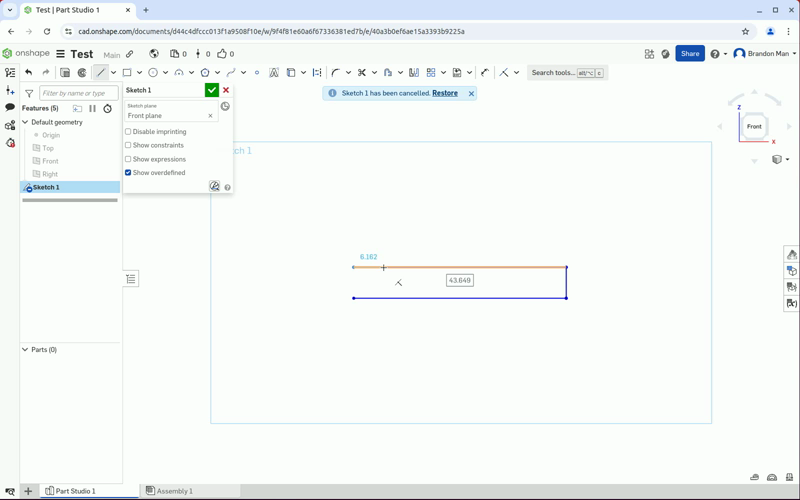
mouse_move(353, 298)
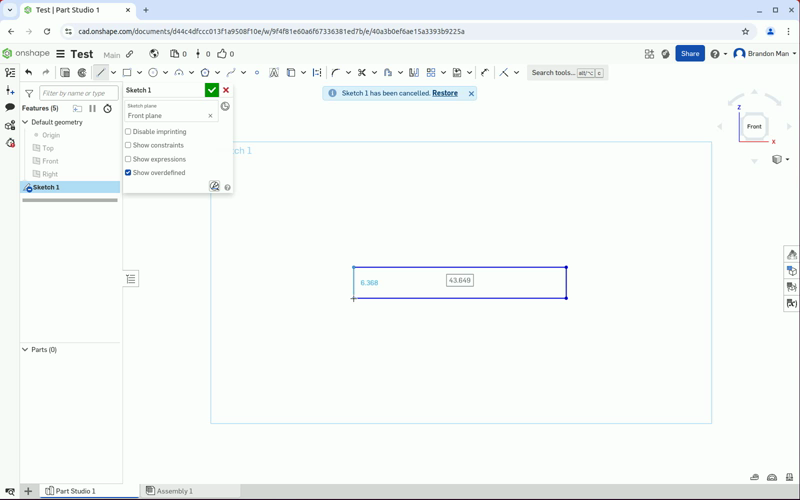
key_up(shift)
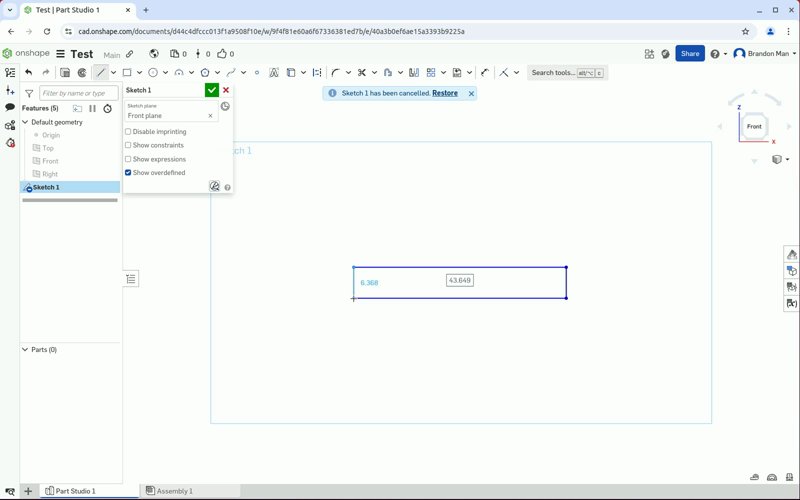
click(353, 298)
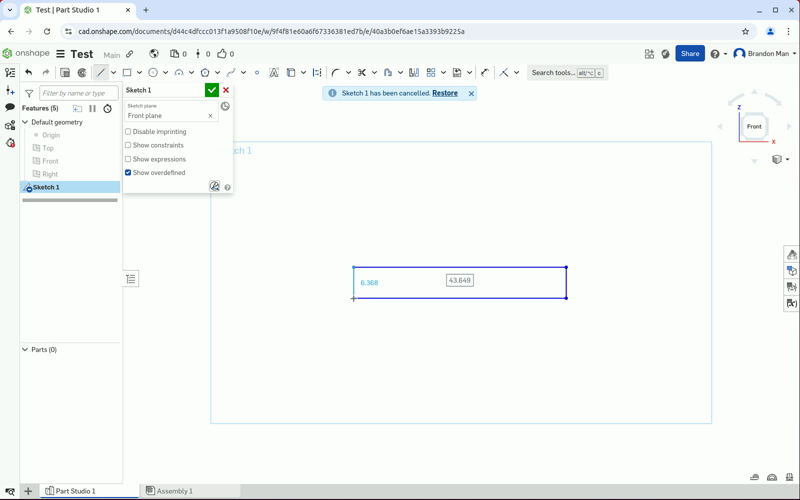
key(esc)
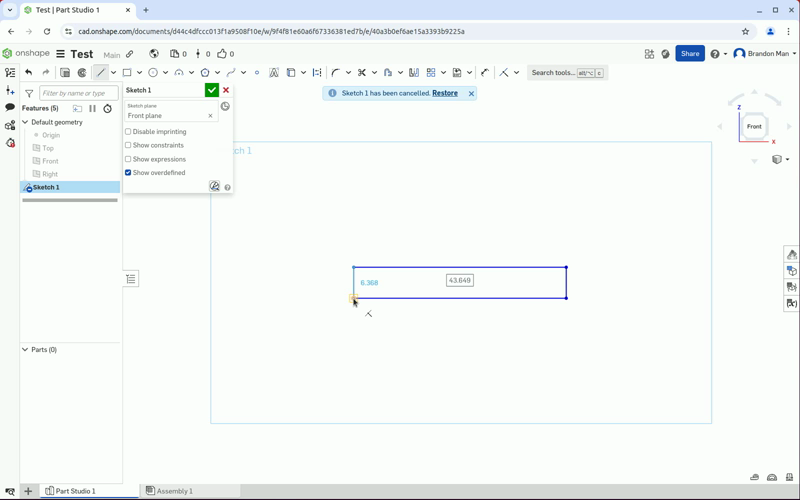
mouse_move(447, 288)
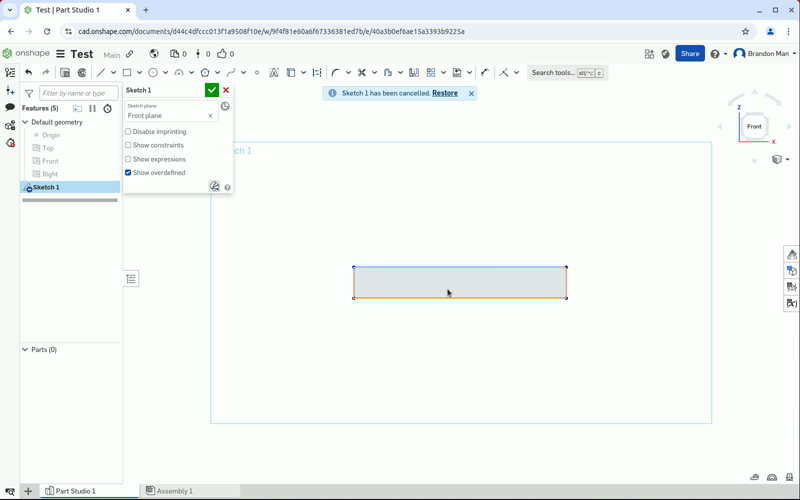
click(447, 288)
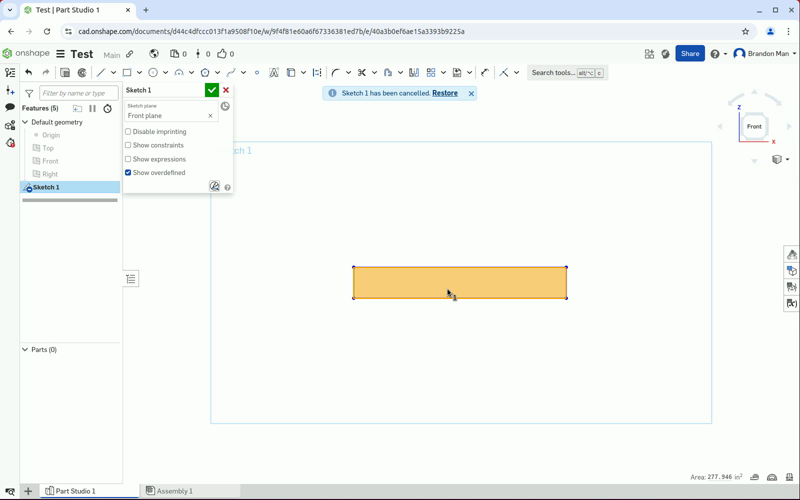
mouse_move(73, 352)
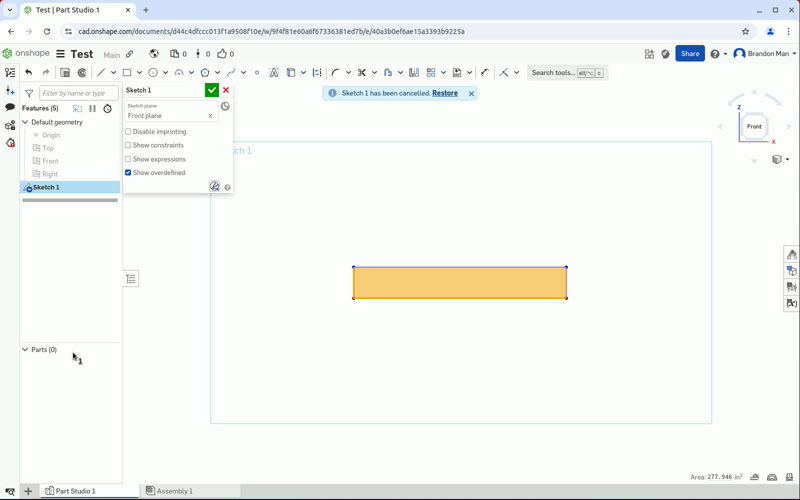
key(shift+y)
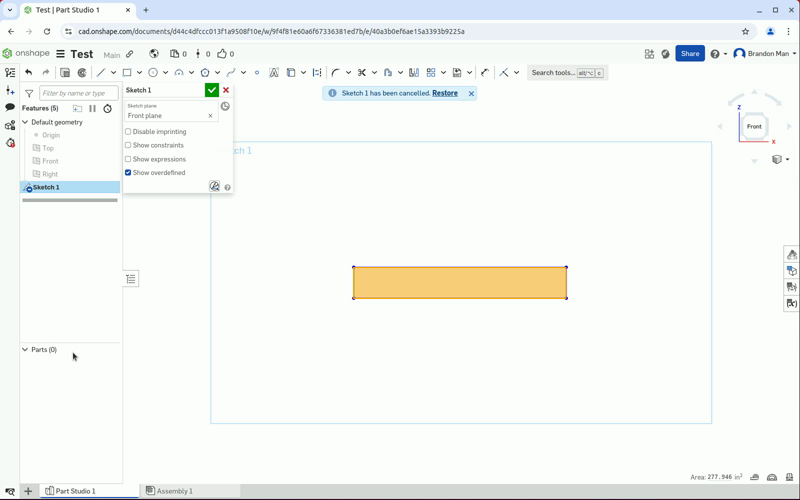
key(shift+e)
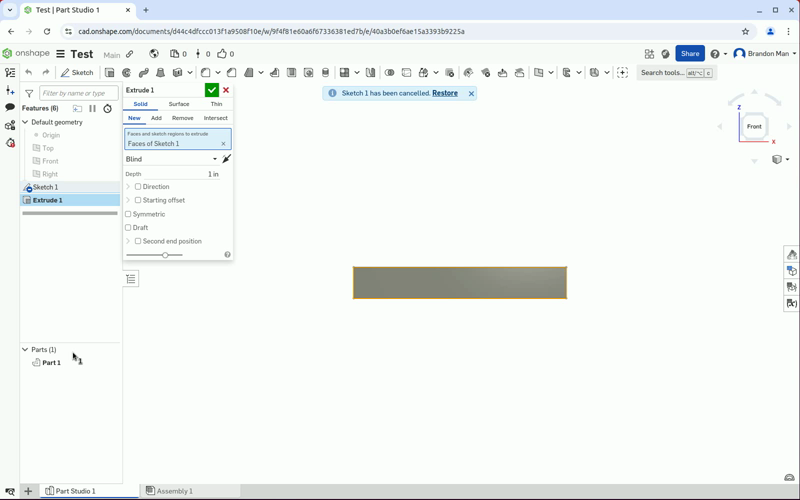
mouse_move(143, 106)
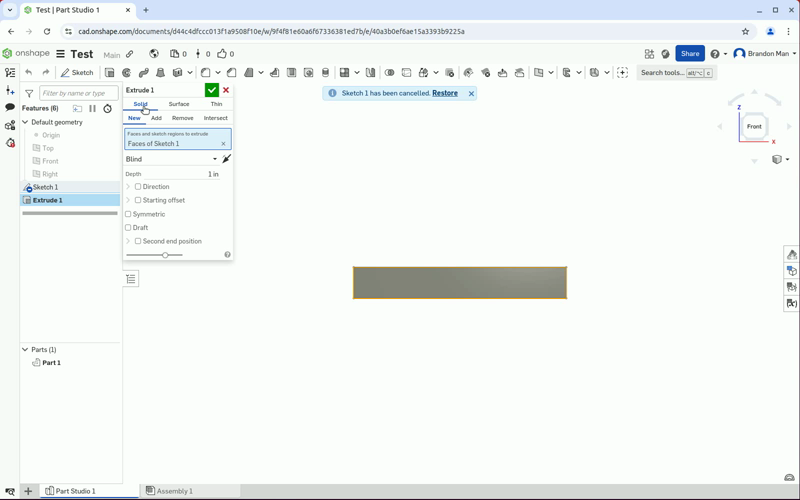
click(143, 106)
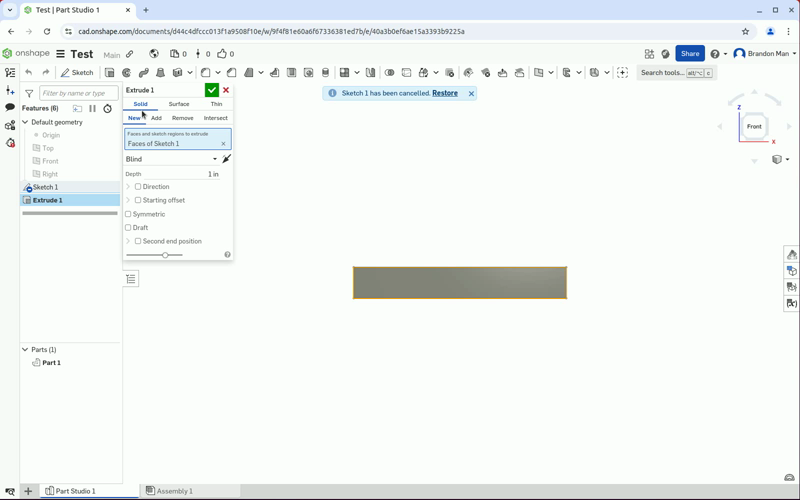
mouse_move(137, 120)
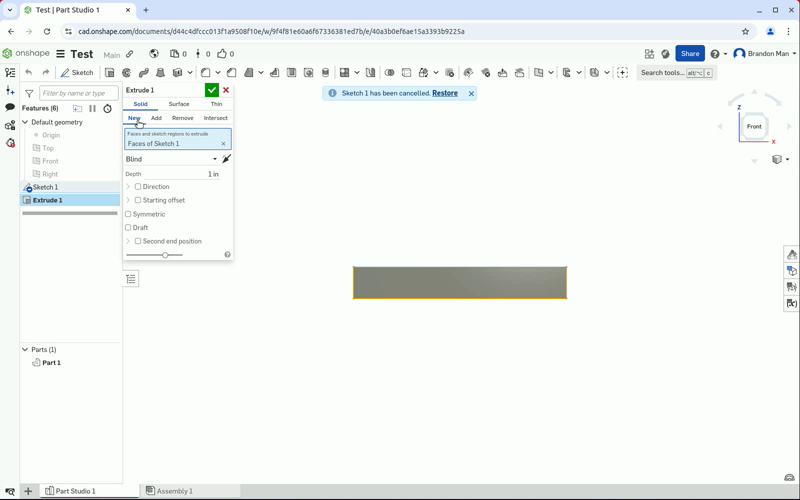
click(137, 120)
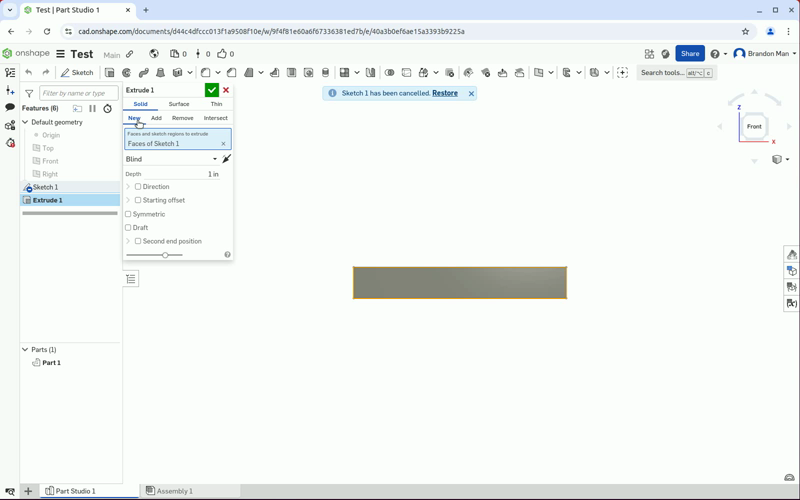
key(tab, 4)
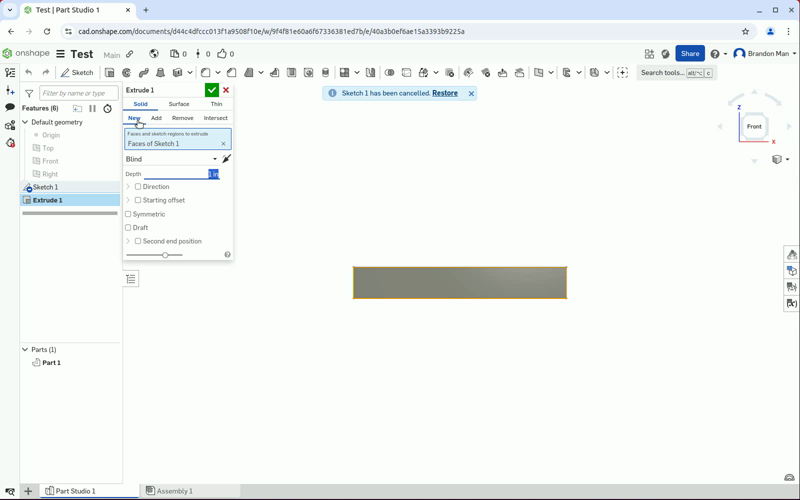
text(2.407)
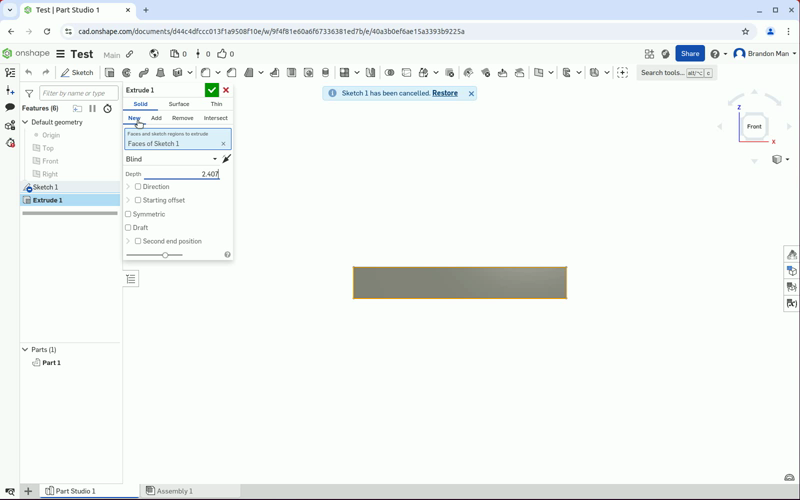
key(enter)
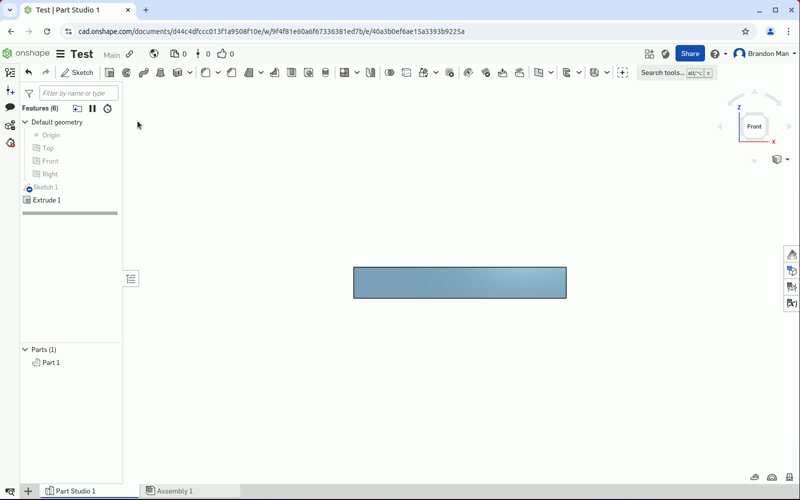
key(shift+h)
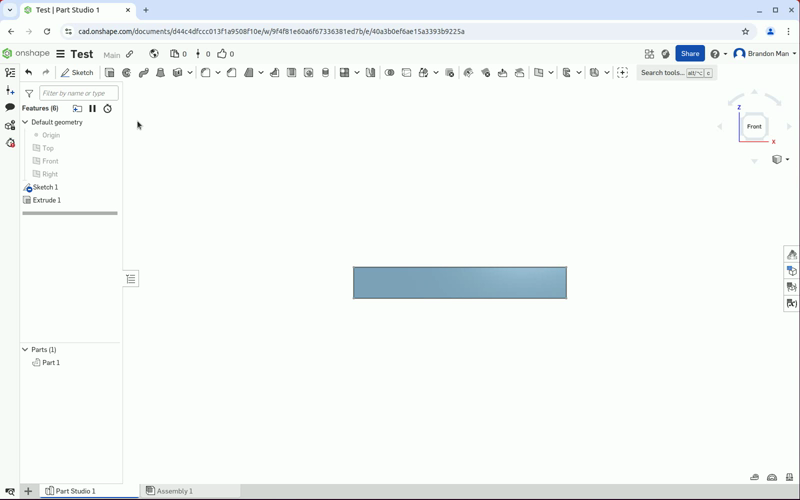
key(shift+h)
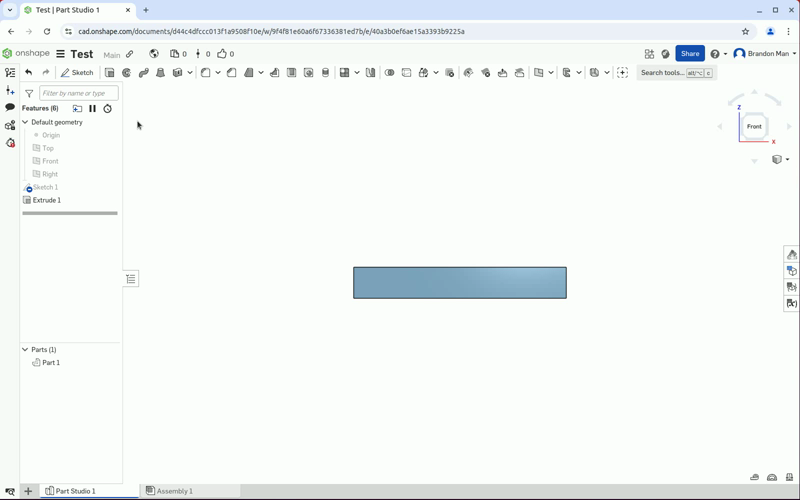
mouse_move(73, 189)
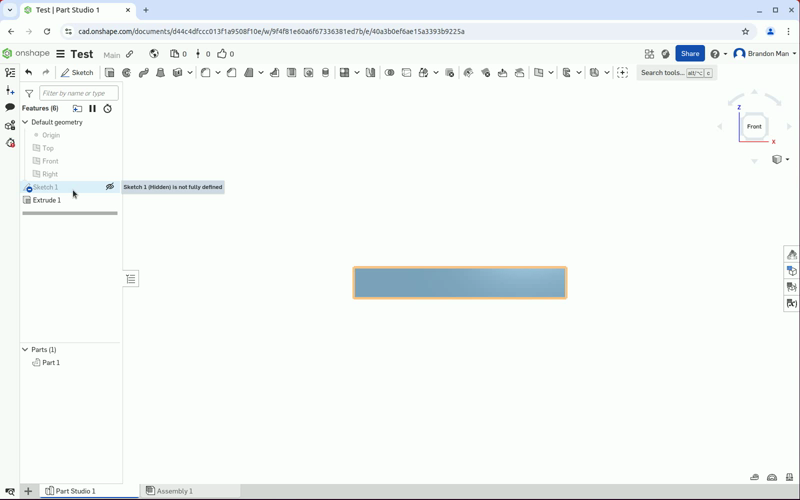
click(73, 189)
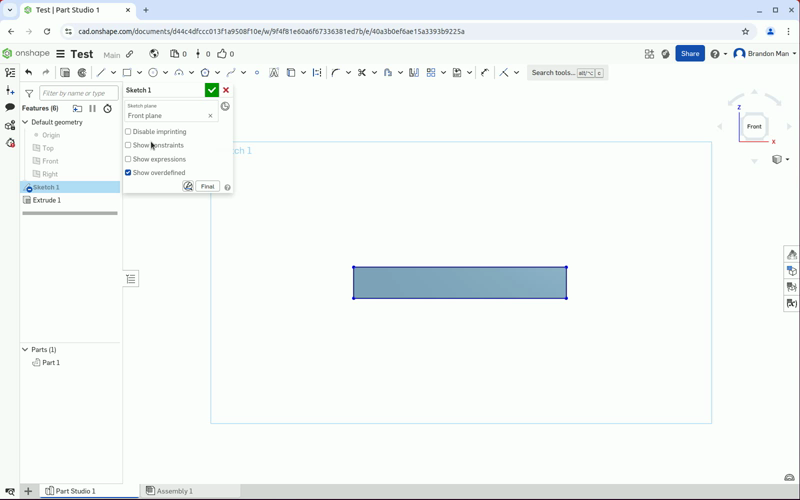
mouse_move(229, 92)
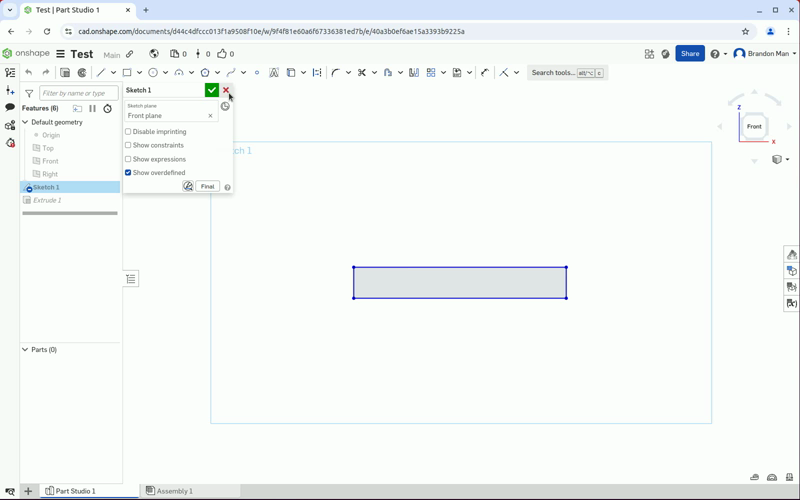
click(229, 92)
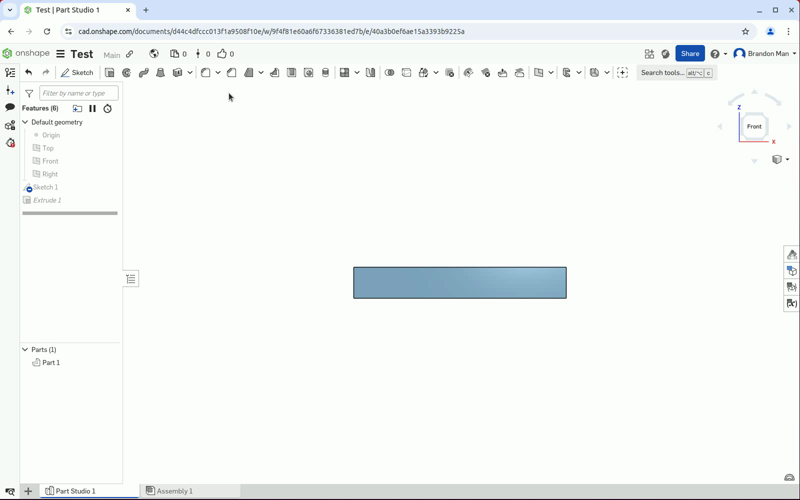
mouse_move(73, 352)
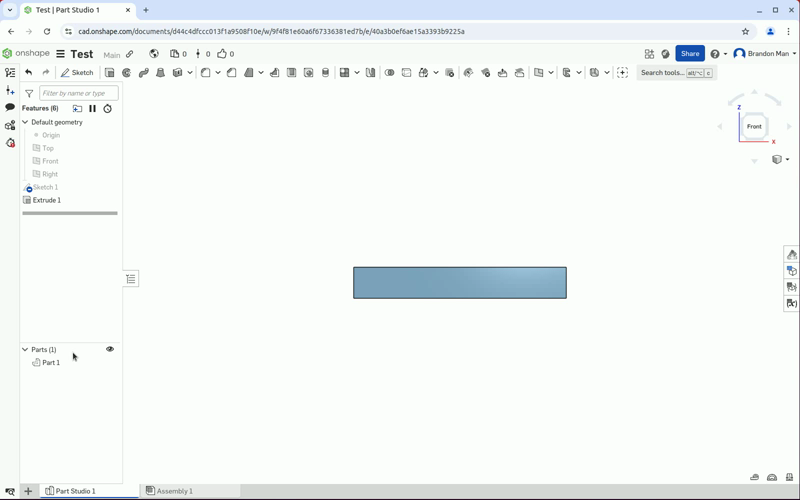
key(y)
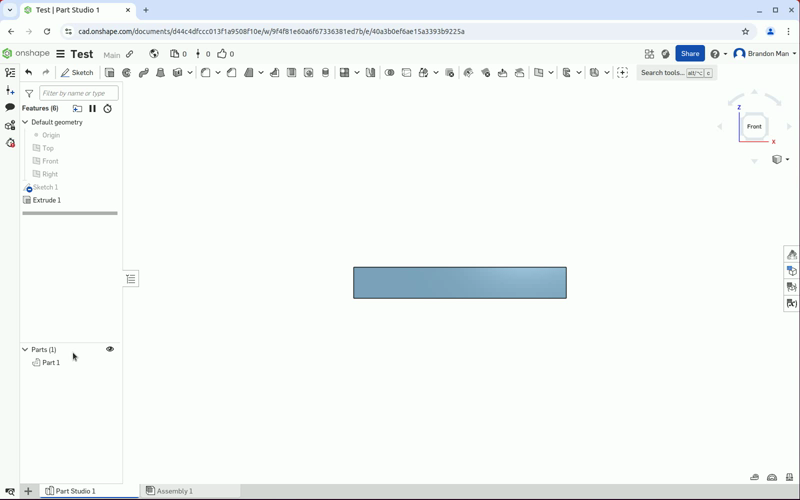
key(shift+p)
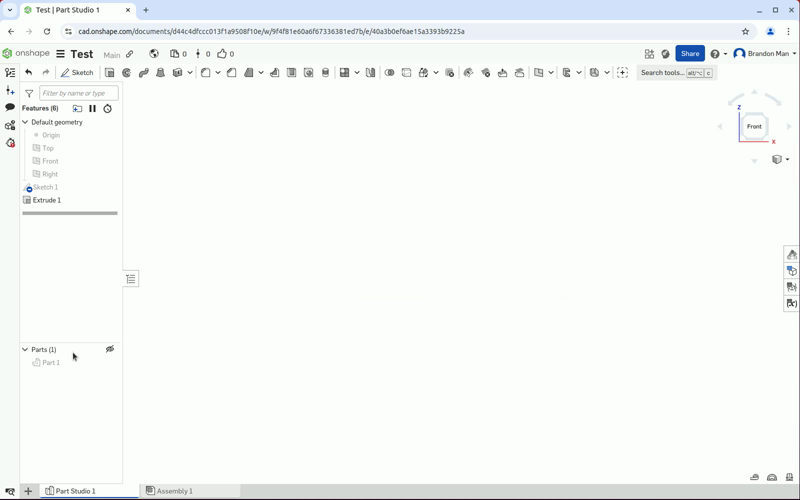
key(space)
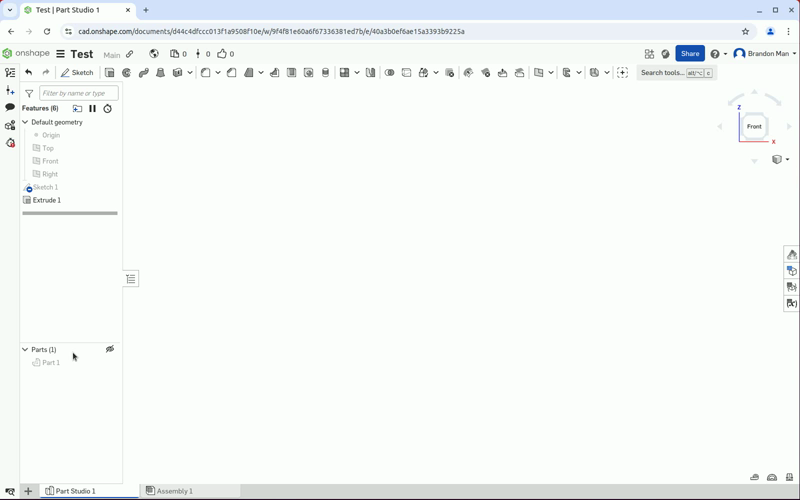
key_down(shift)
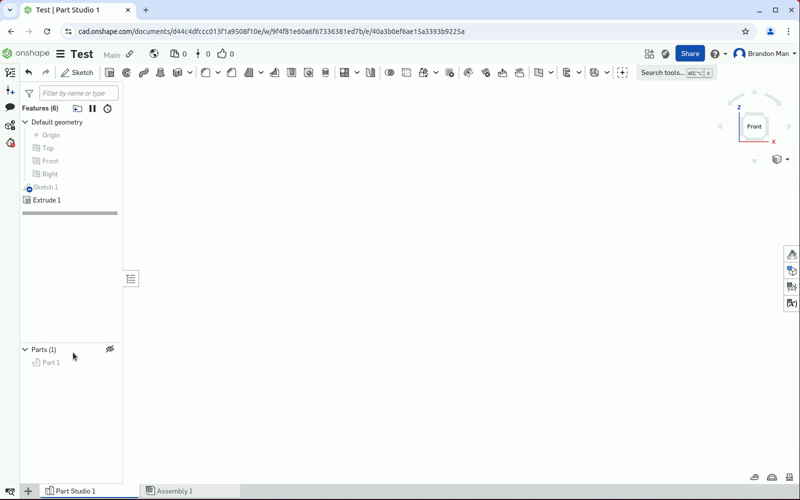
key(left)
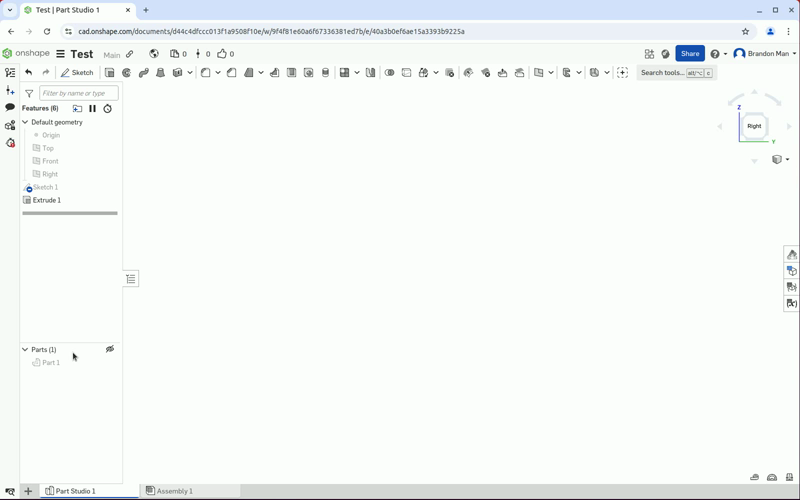
key_up(shift)
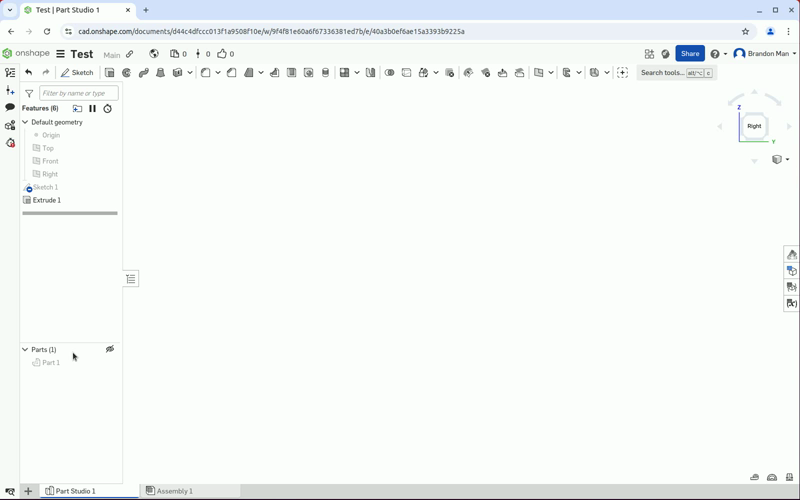
mouse_move(73, 352)
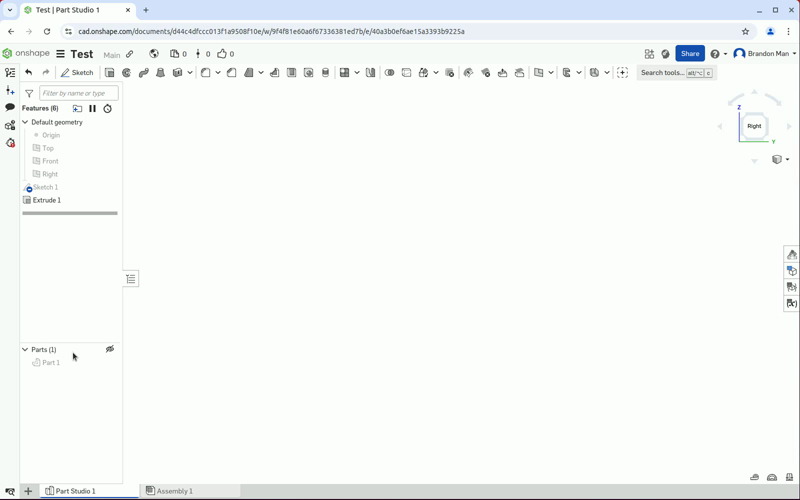
key(shift+y)
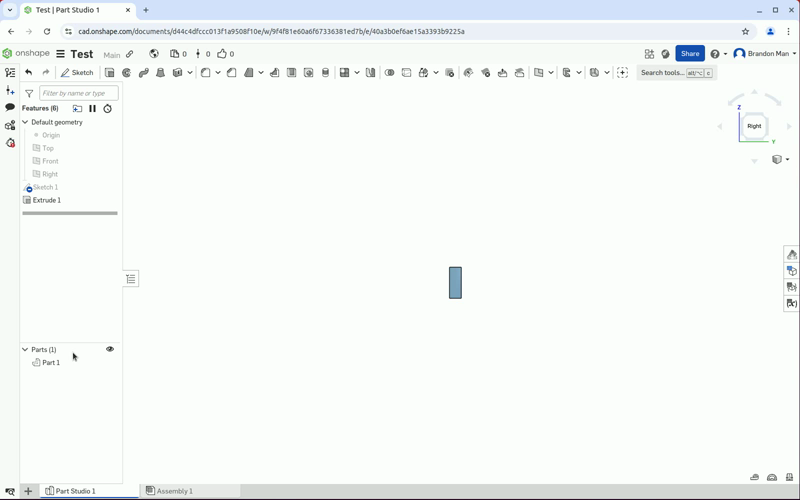
mouse_move(541, 75)
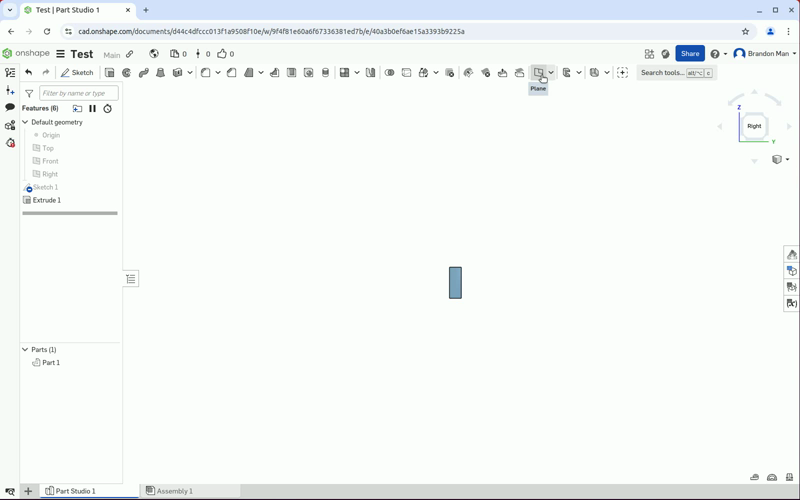
click(541, 75)
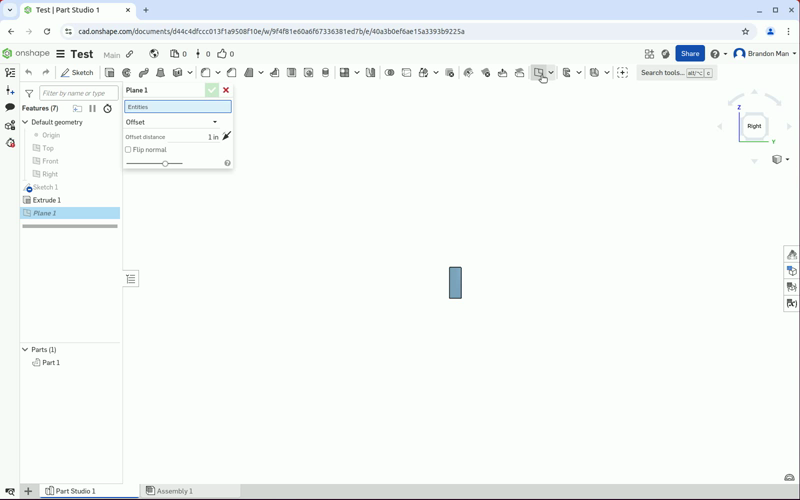
mouse_move(73, 176)
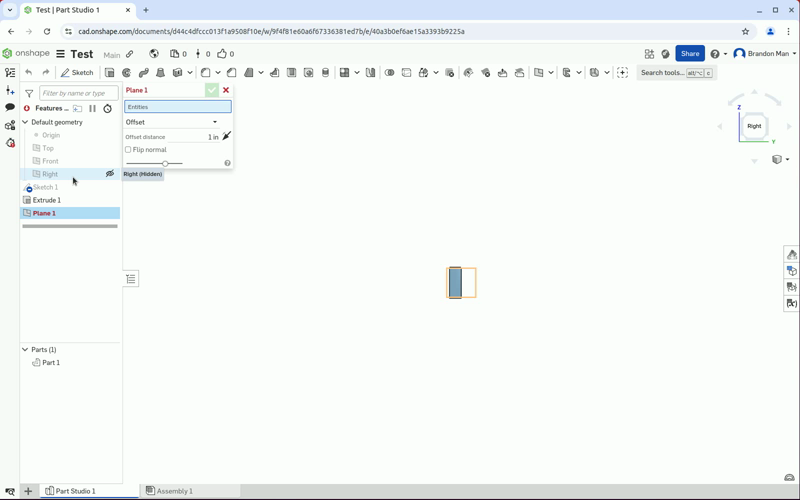
click(73, 176)
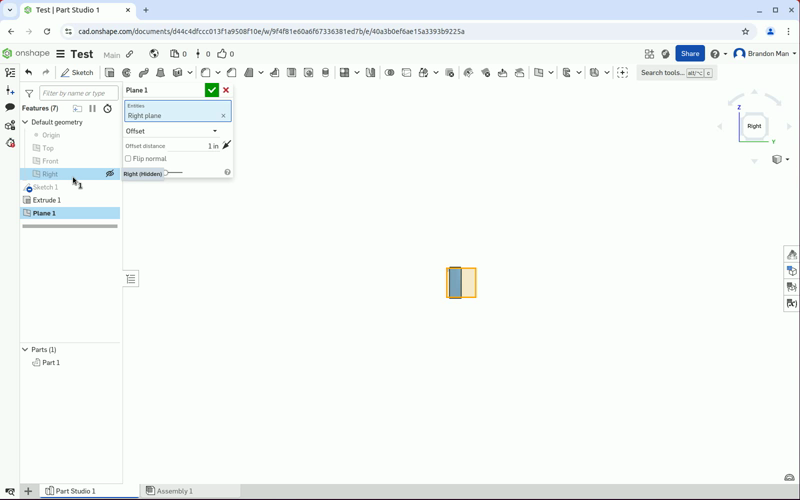
key(tab, 2)
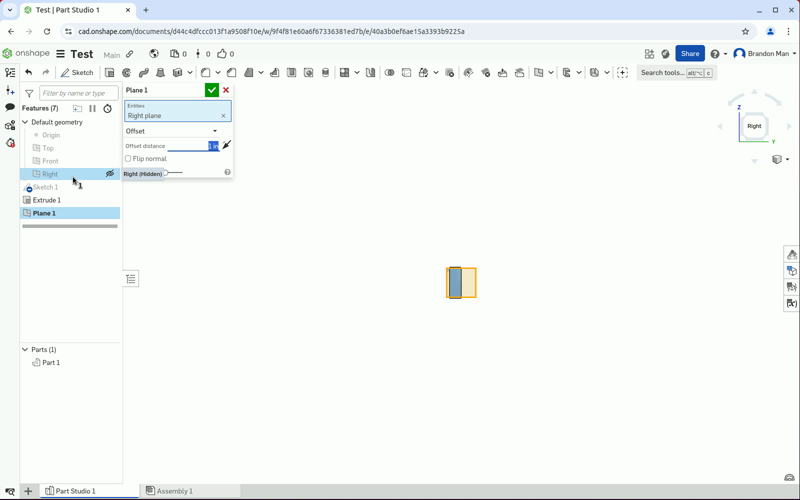
text(21.907)
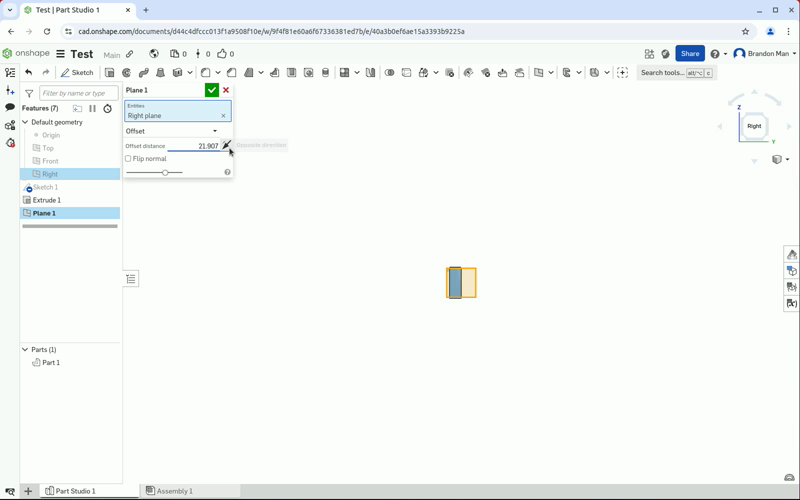
mouse_move(229, 147)
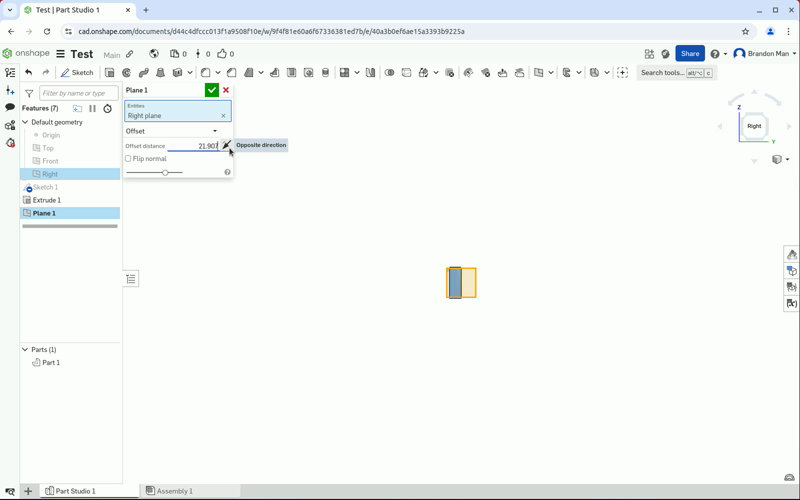
click(229, 147)
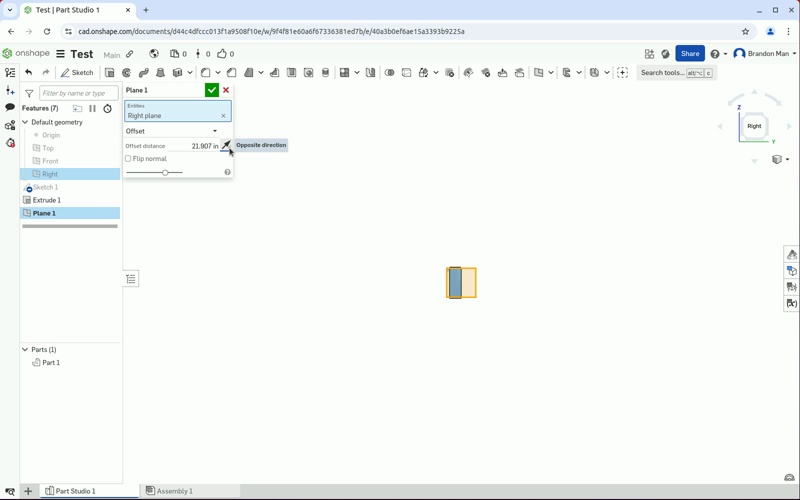
key(enter, 2)
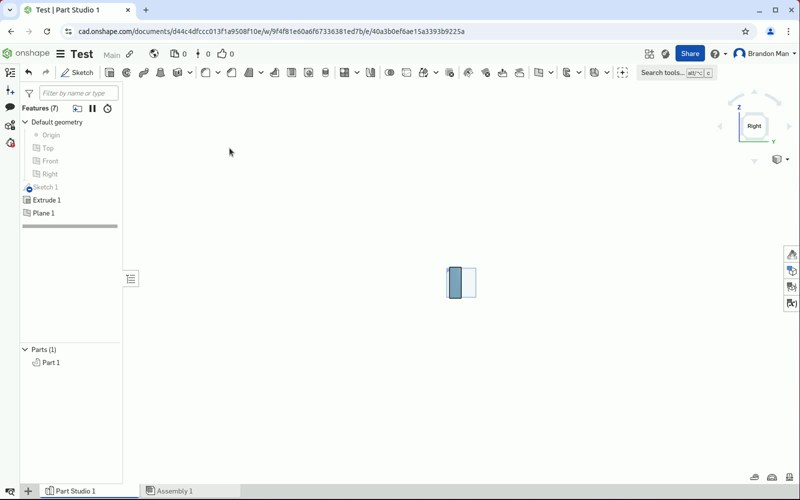
key(shift+s)
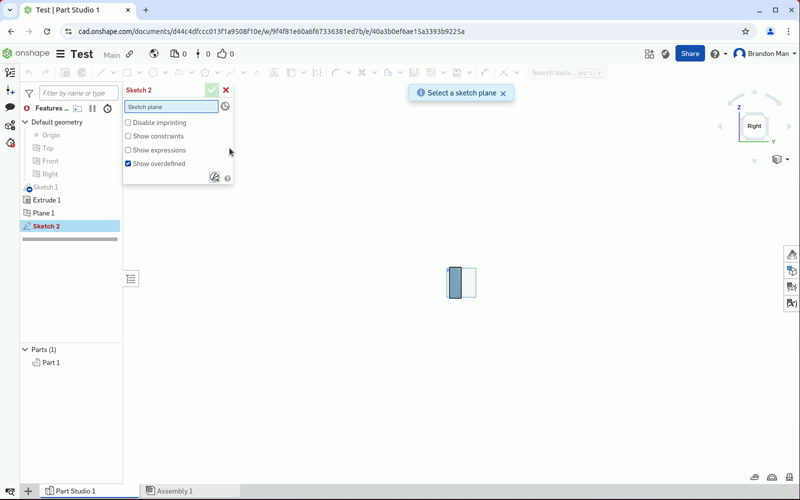
mouse_move(73, 215)
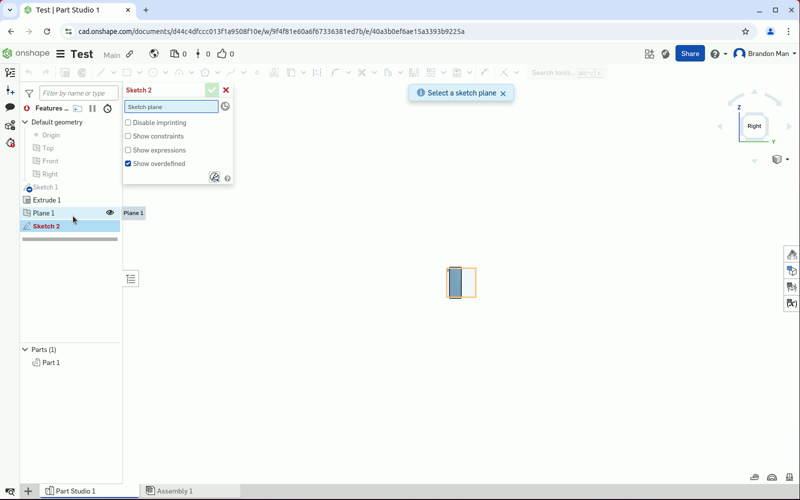
click(73, 215)
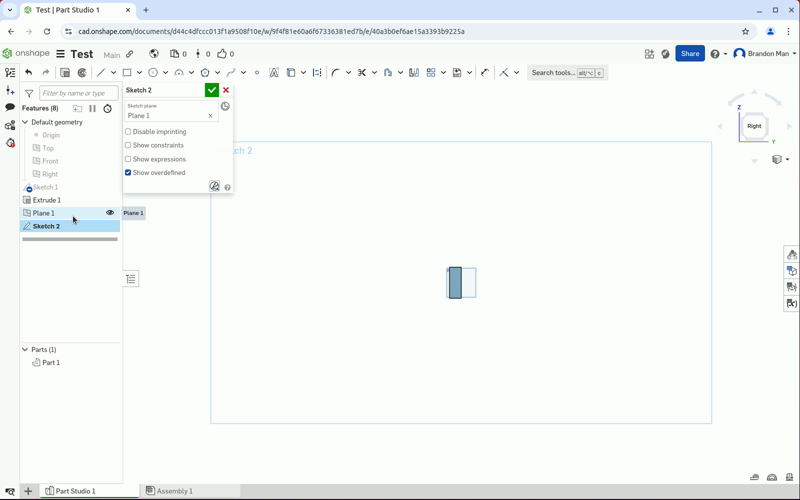
mouse_move(73, 352)
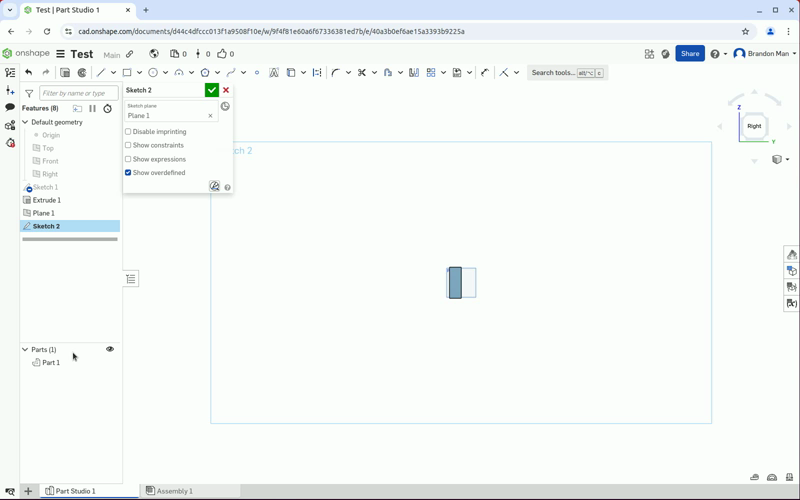
key(y)
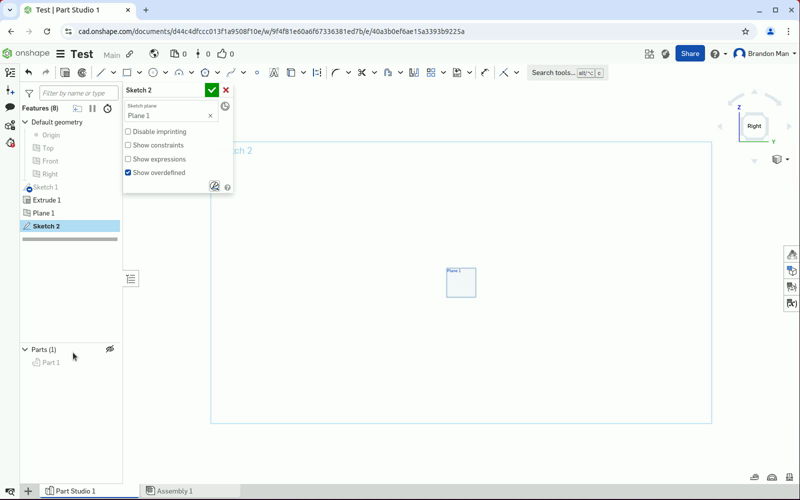
key(l)
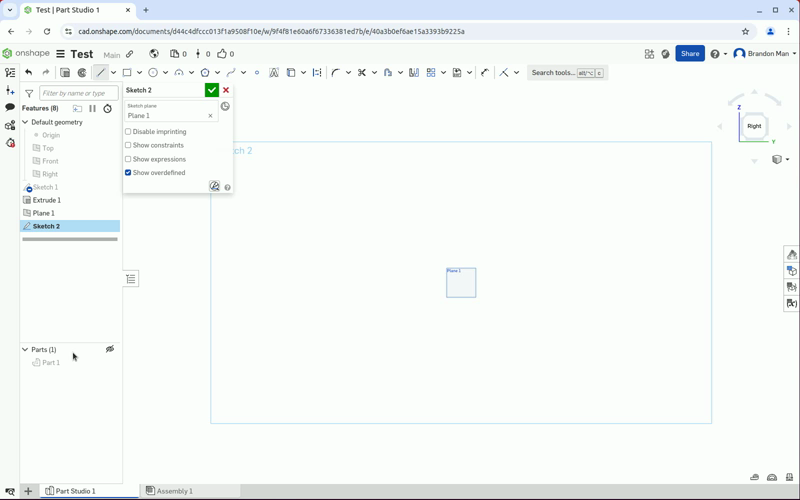
key_down(shift)
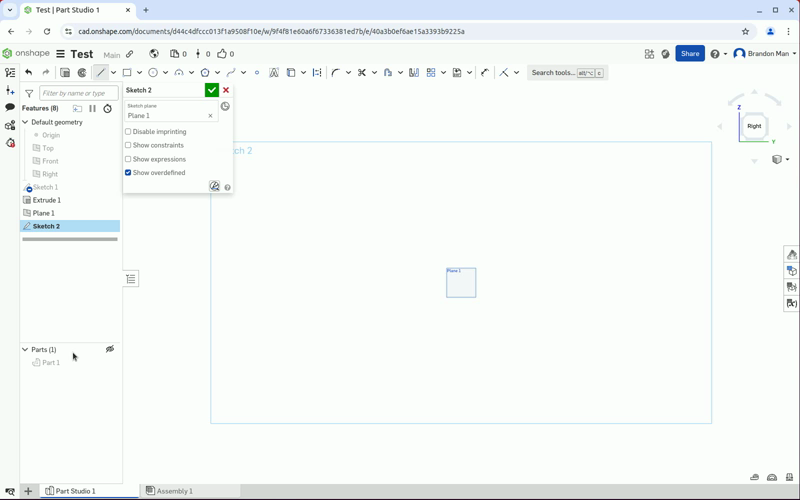
mouse_move(460, 298)
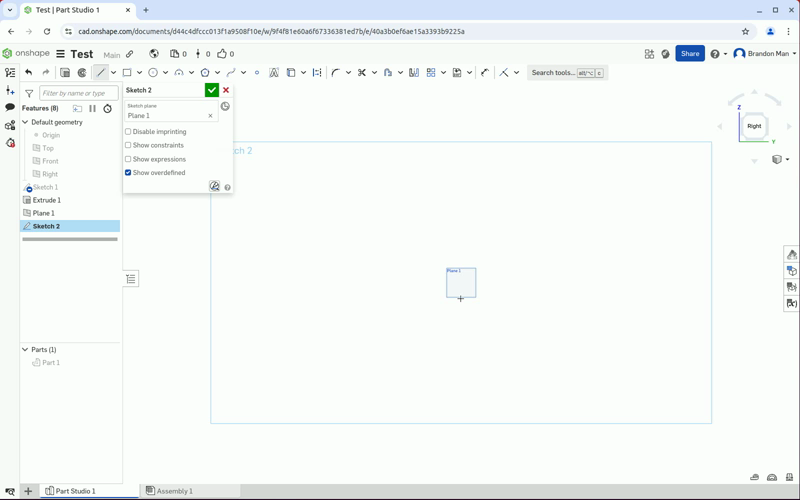
click(460, 298)
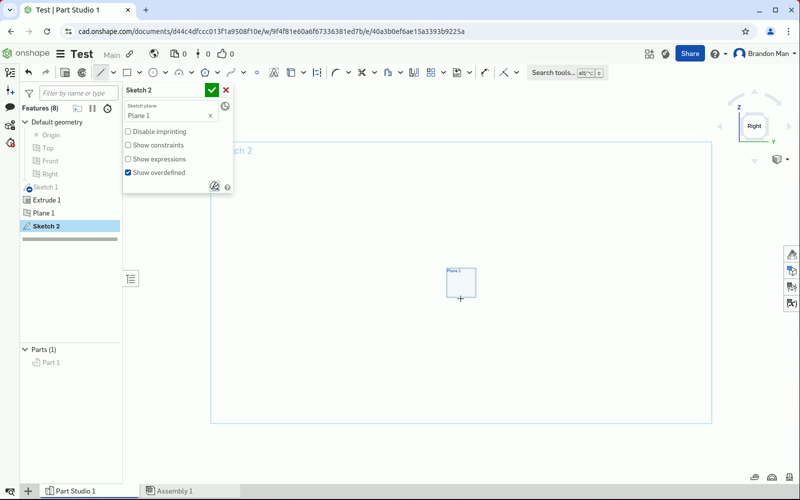
key_up(shift)
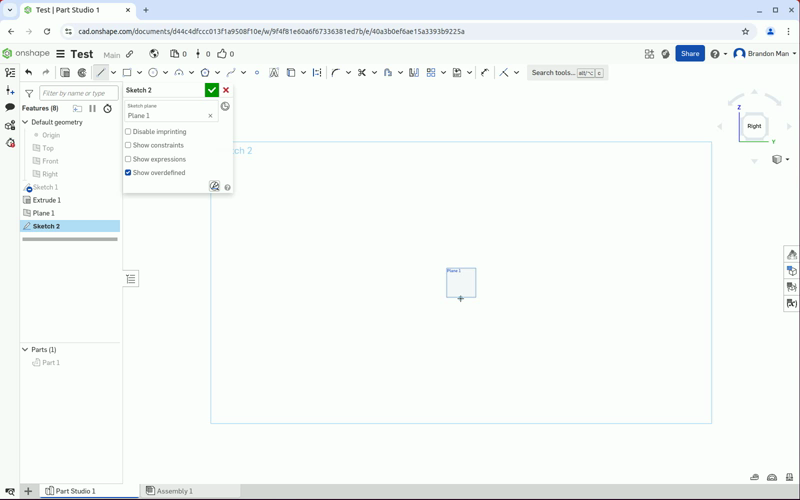
key_down(shift)
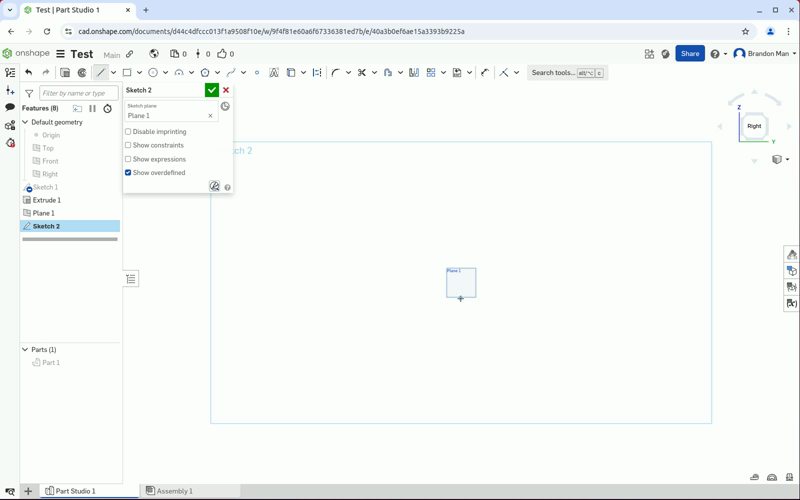
mouse_move(490, 298)
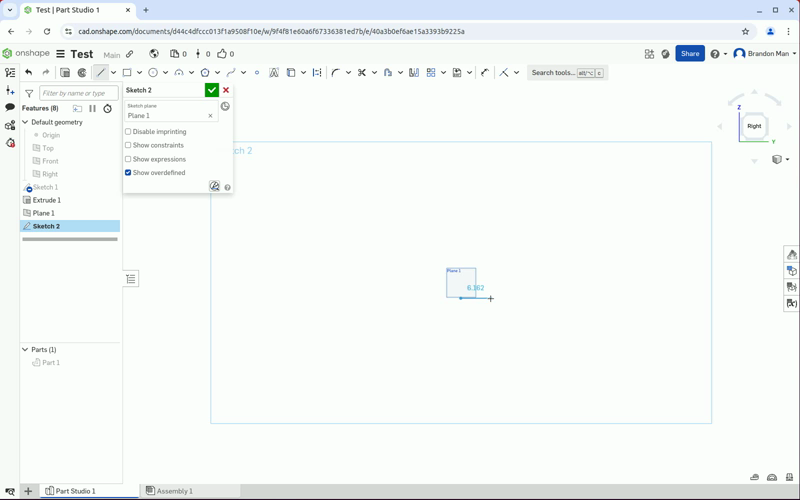
mouse_move(465, 298)
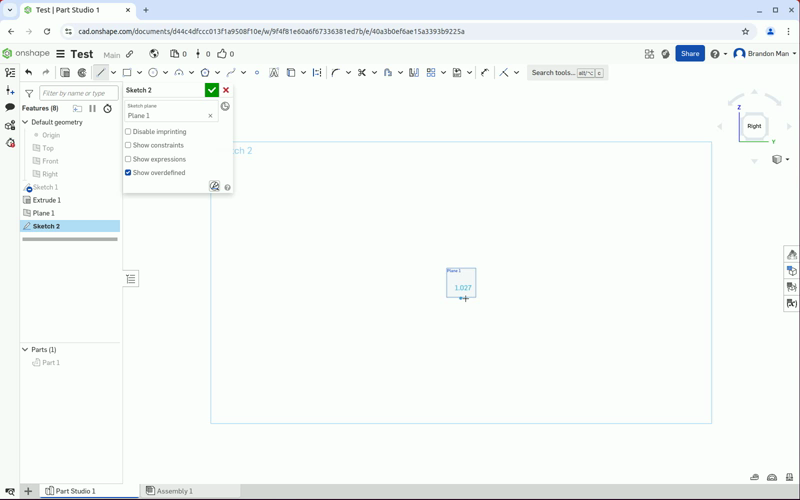
scroll(6)
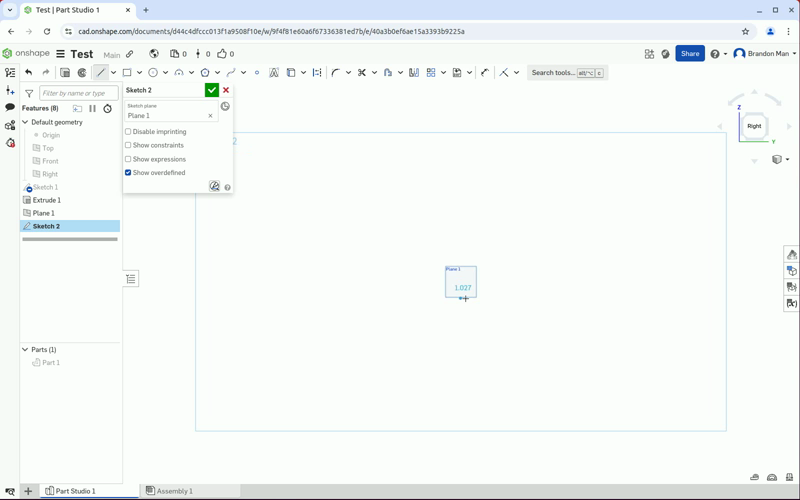
scroll(6)
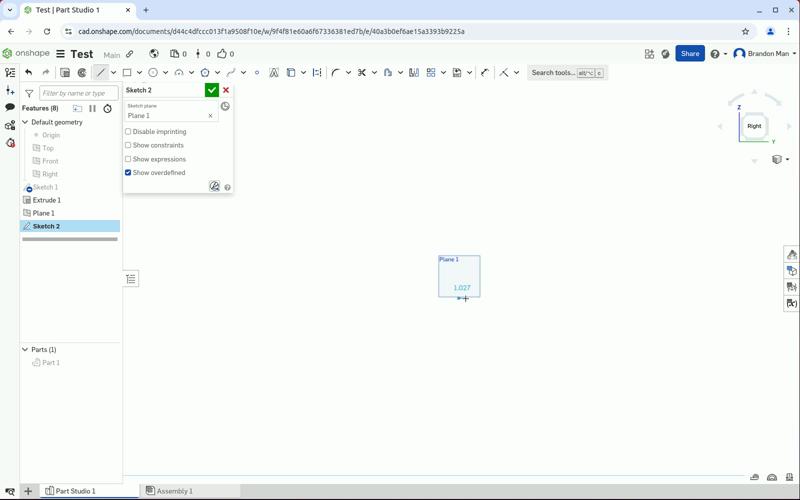
scroll(6)
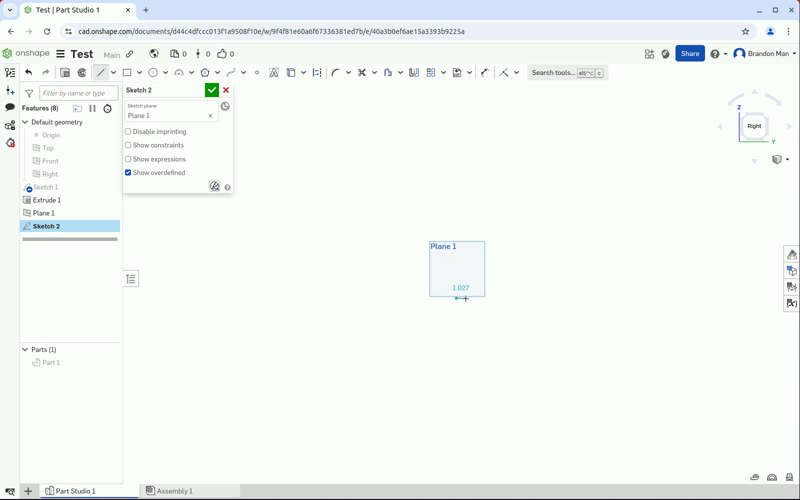
scroll(6)
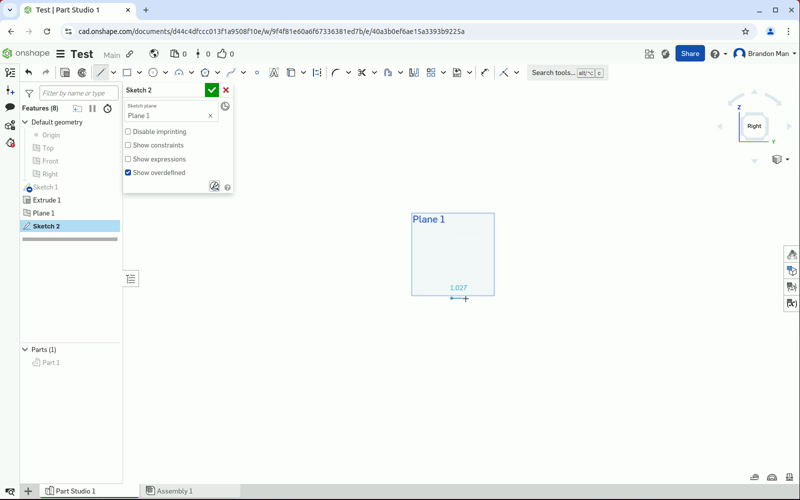
scroll(6)
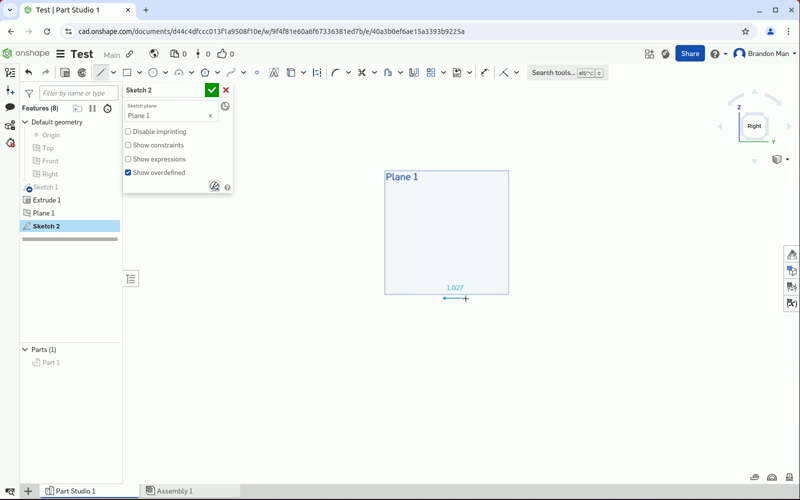
scroll(6)
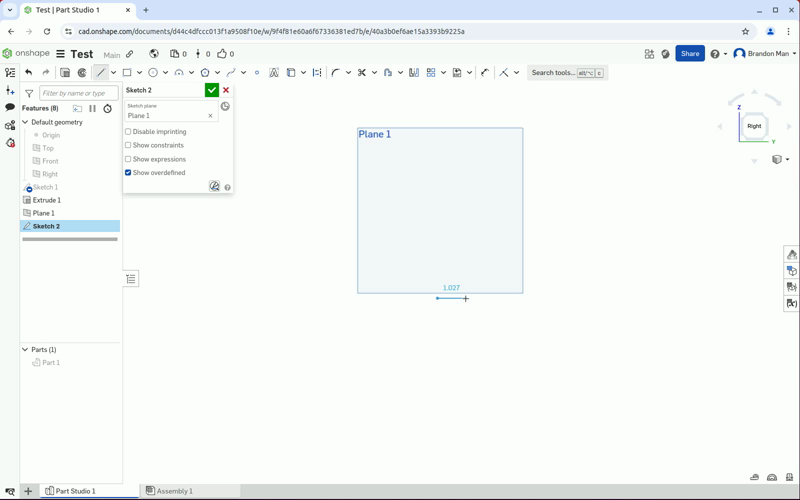
scroll(6)
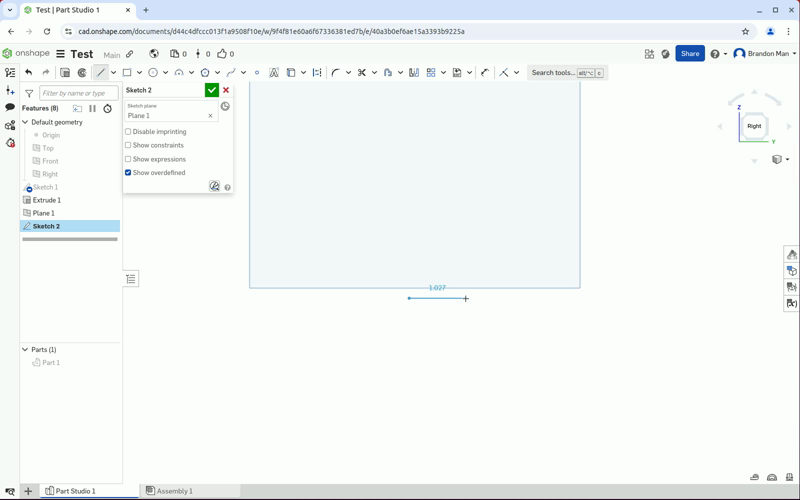
click(465, 298)
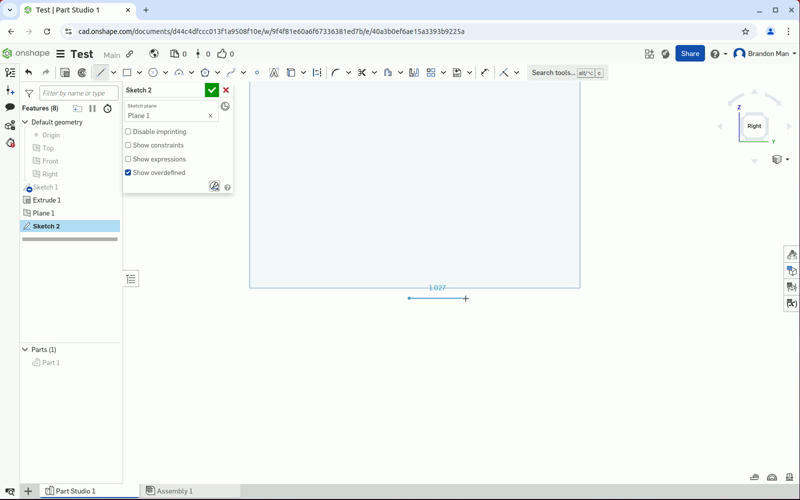
scroll(-6)
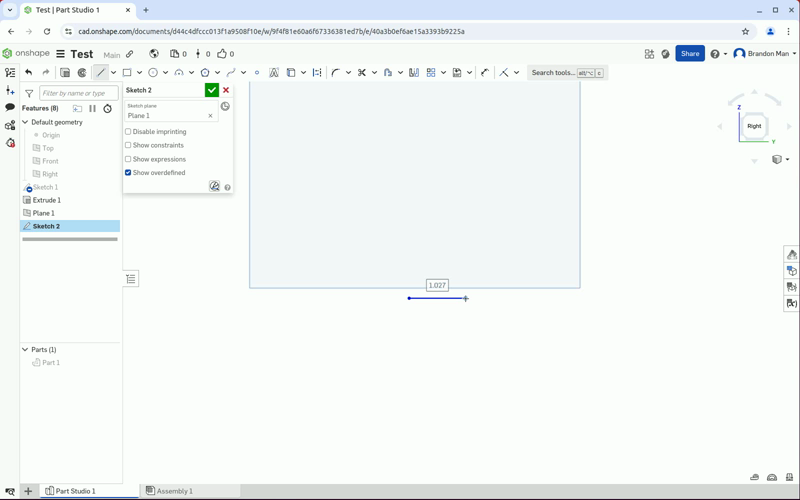
scroll(-6)
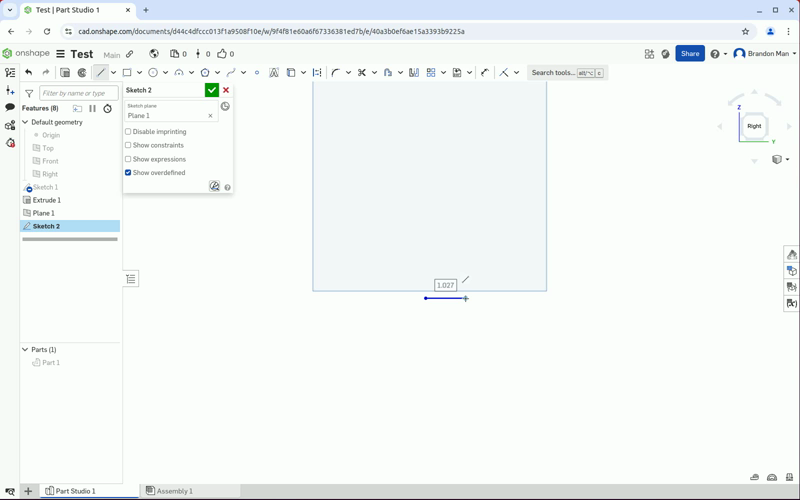
scroll(-6)
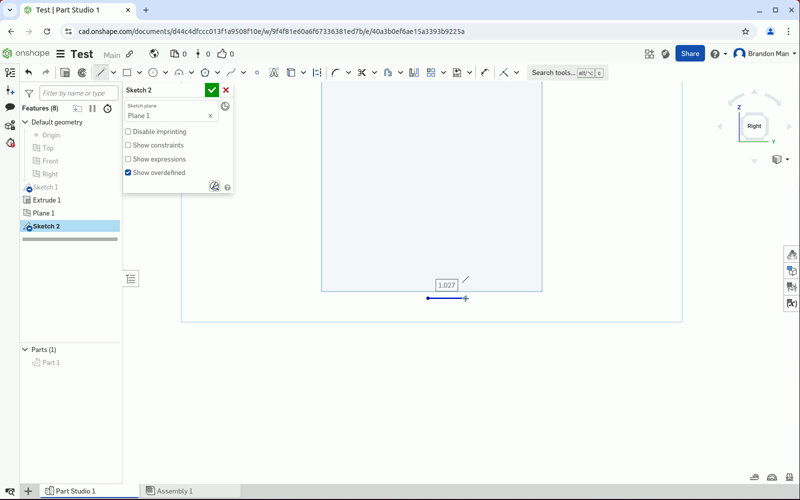
scroll(-6)
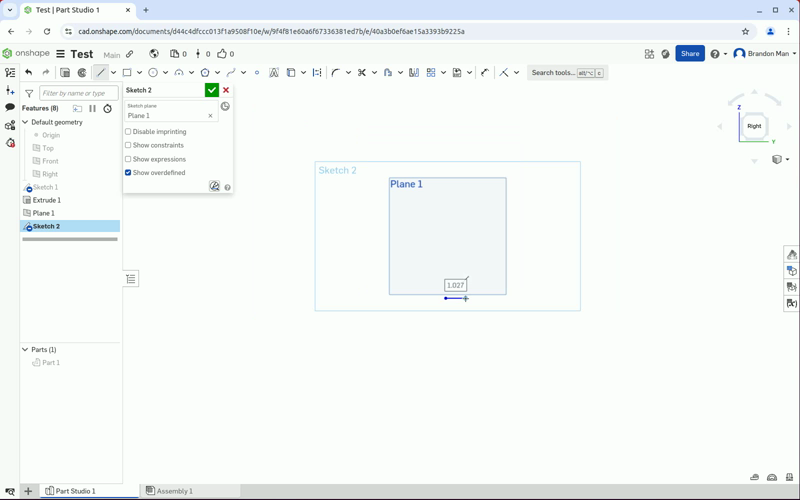
scroll(-6)
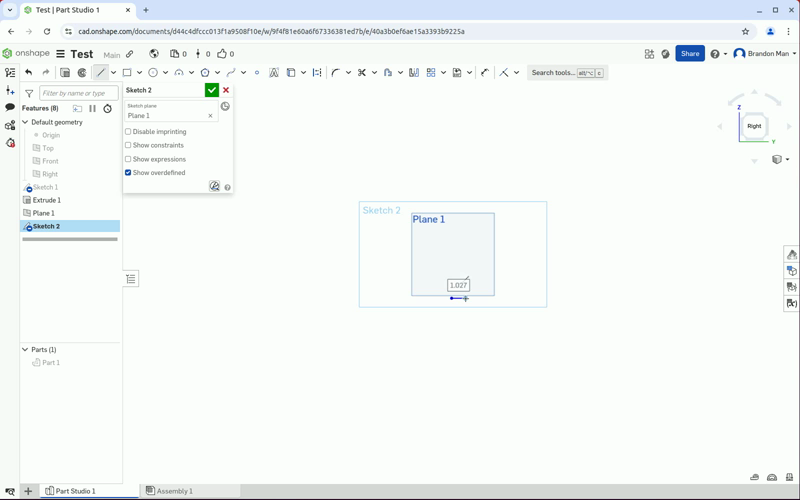
scroll(-6)
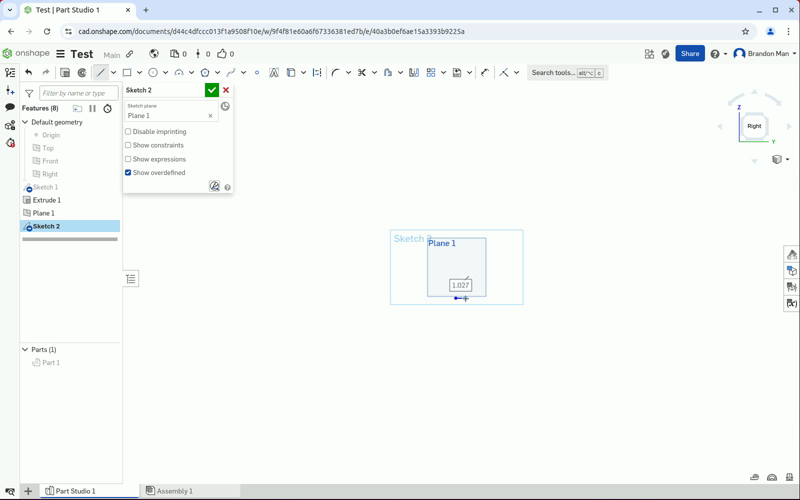
scroll(-6)
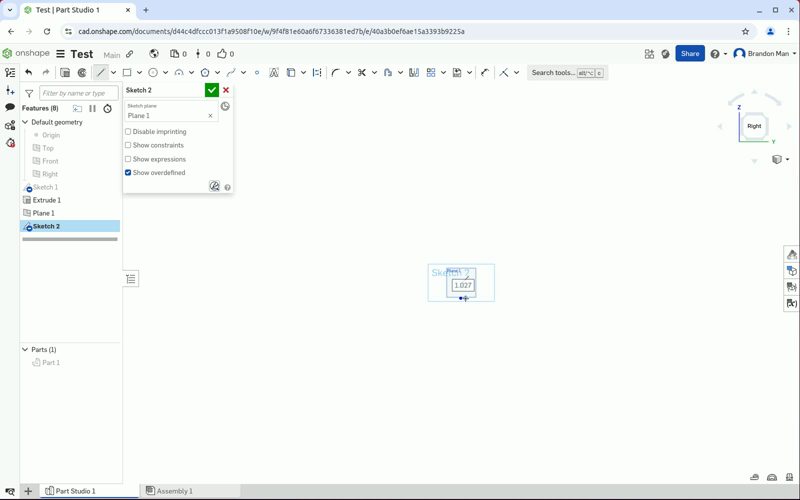
key_up(shift)
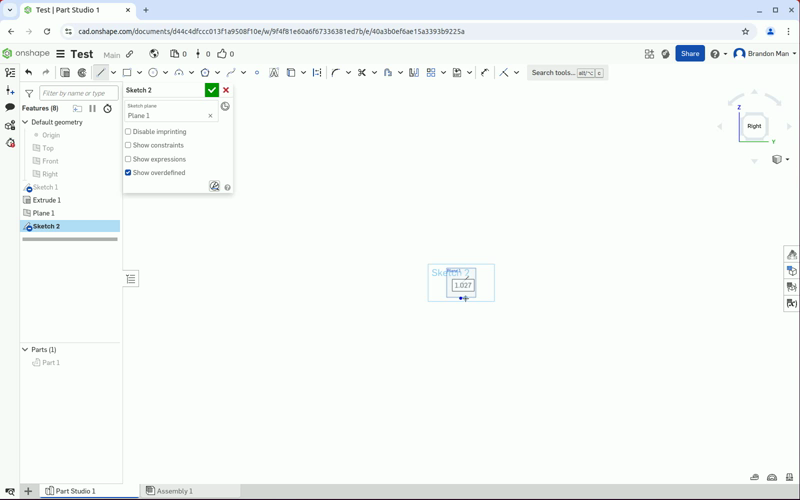
key_down(shift)
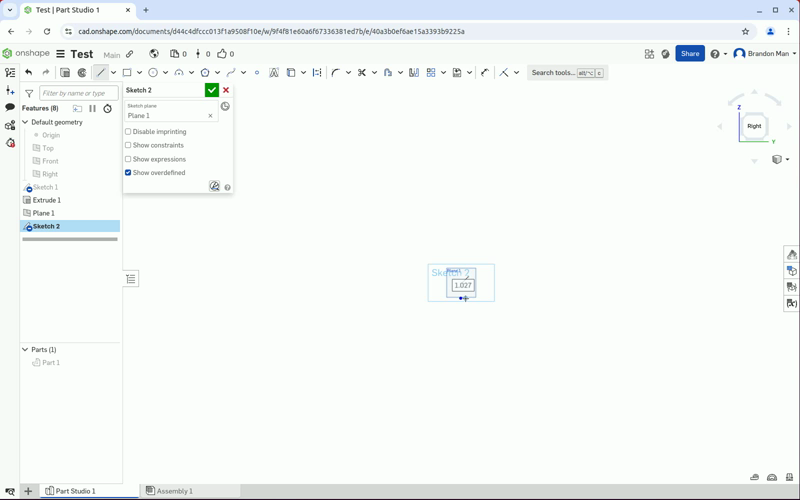
mouse_move(495, 298)
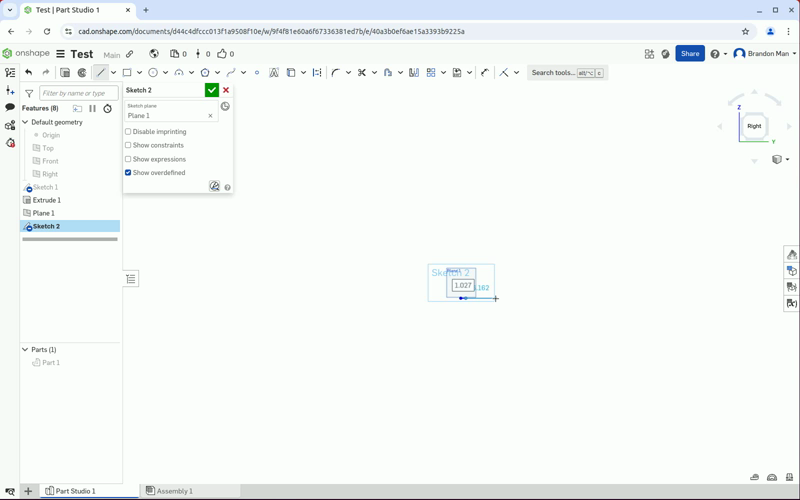
mouse_move(465, 267)
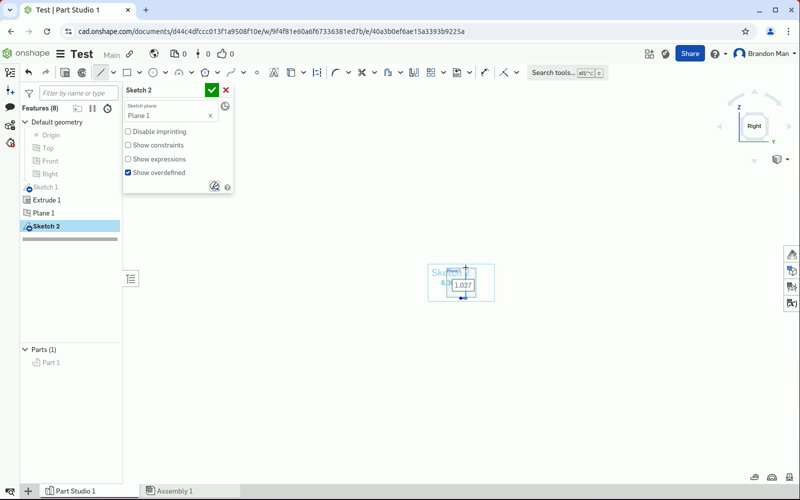
click(465, 267)
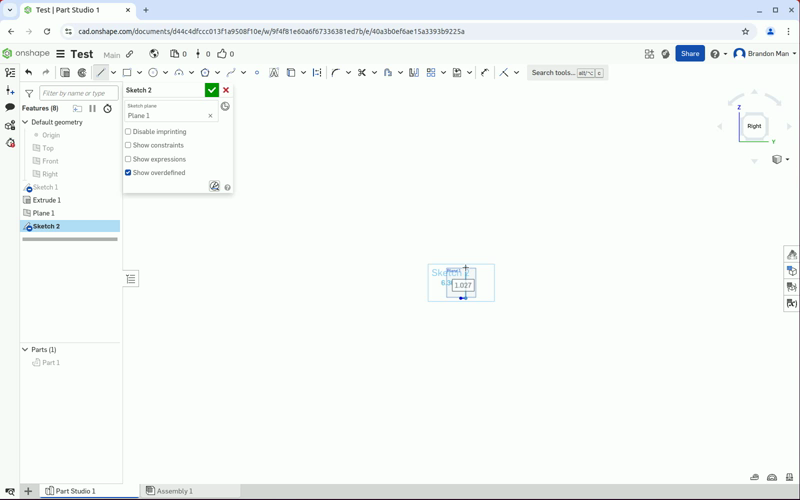
key_up(shift)
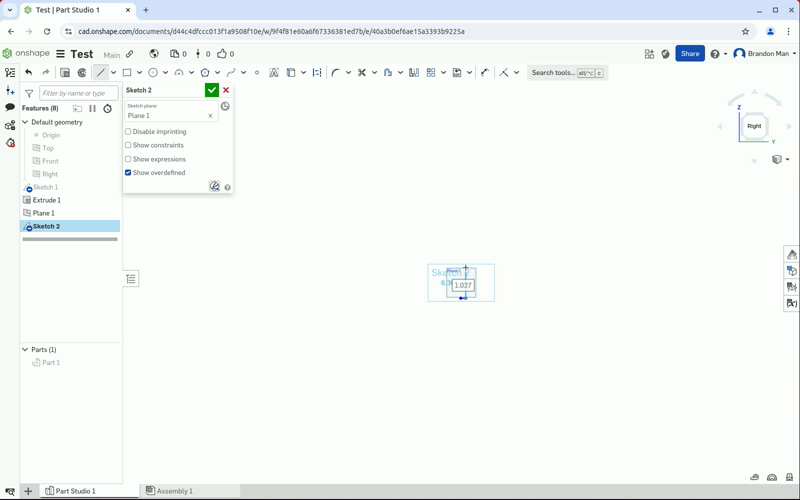
key_down(shift)
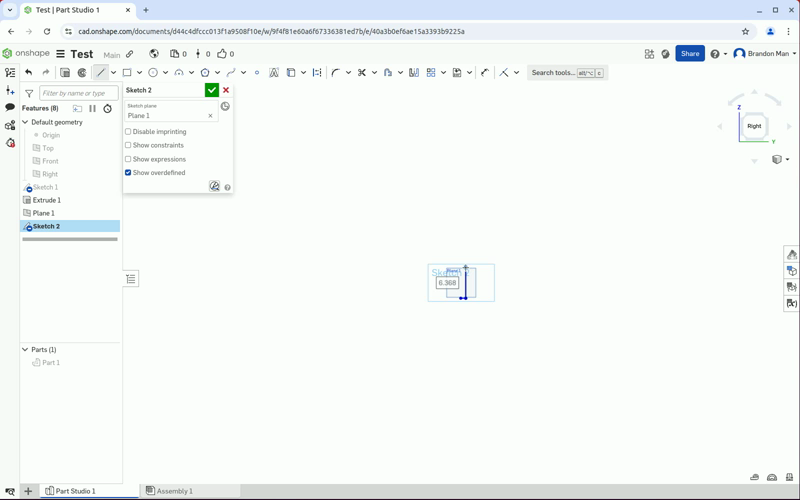
mouse_move(495, 267)
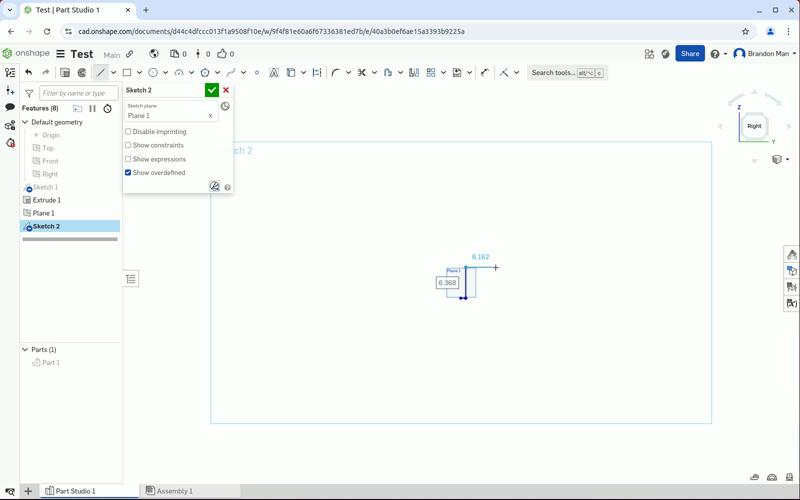
mouse_move(460, 267)
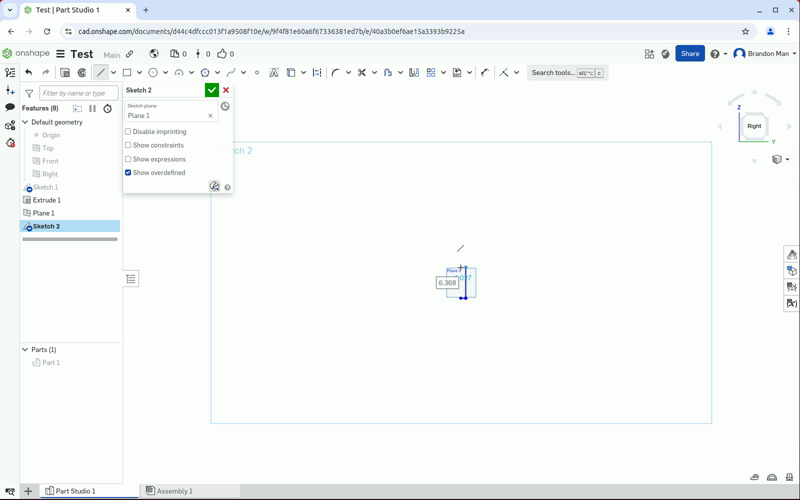
scroll(6)
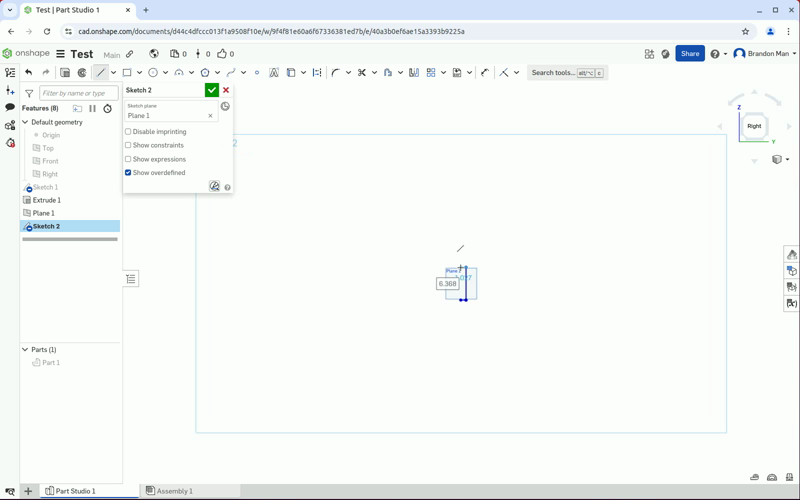
scroll(6)
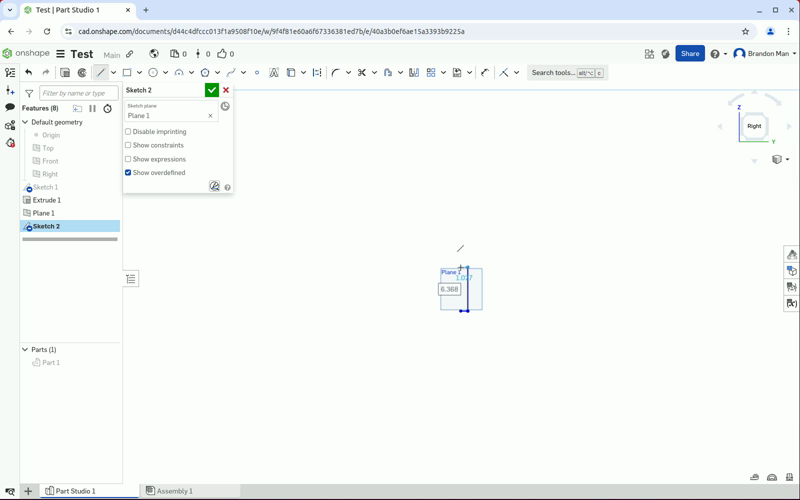
scroll(6)
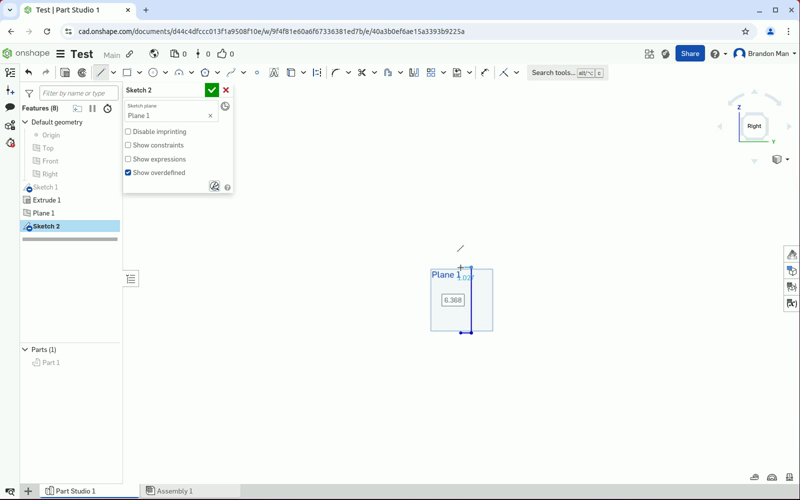
scroll(6)
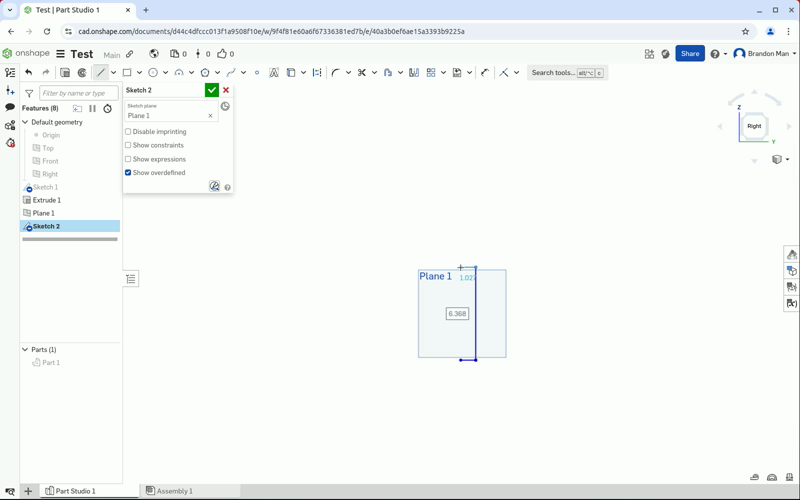
scroll(6)
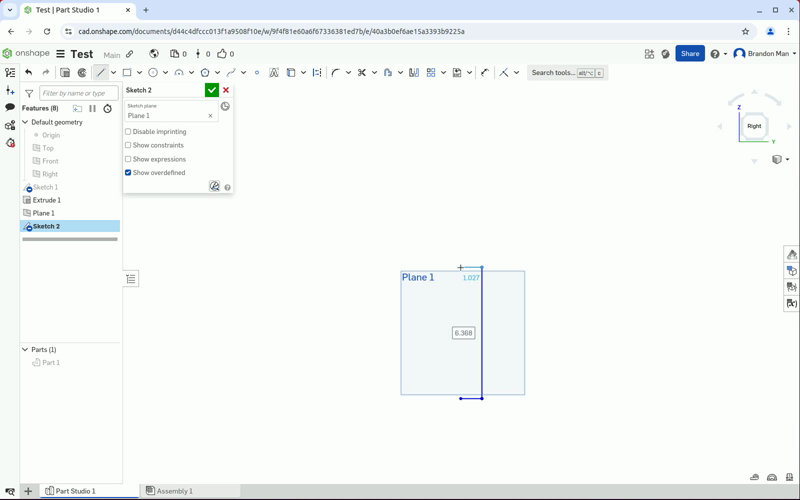
scroll(6)
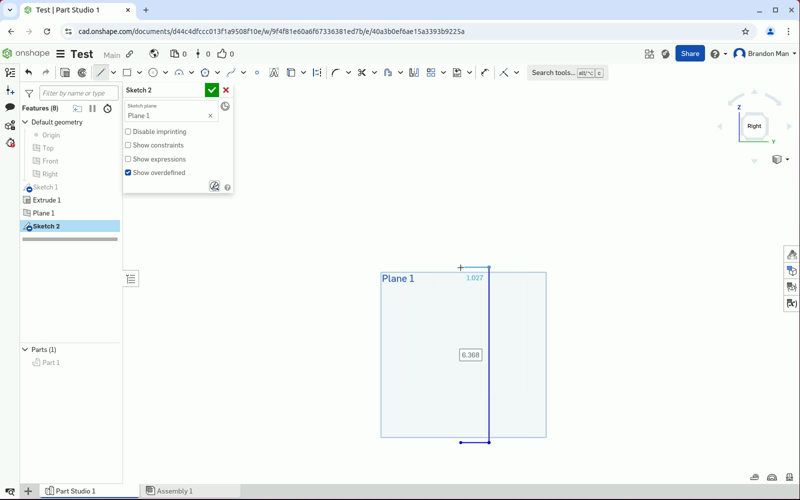
scroll(6)
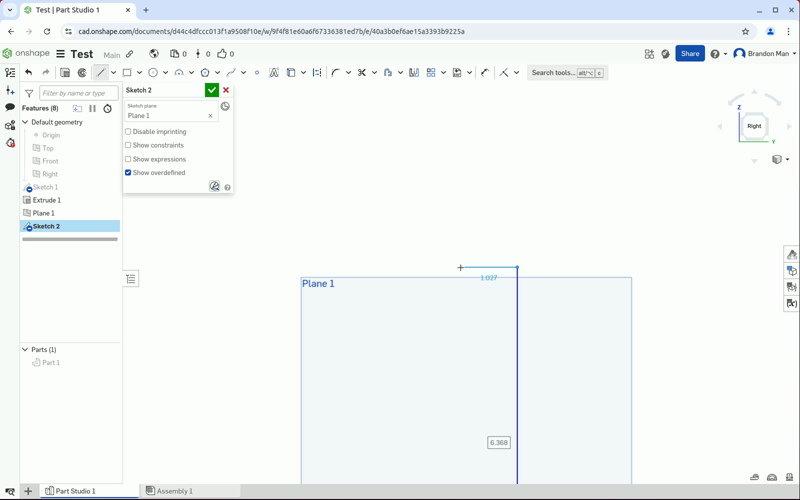
click(460, 267)
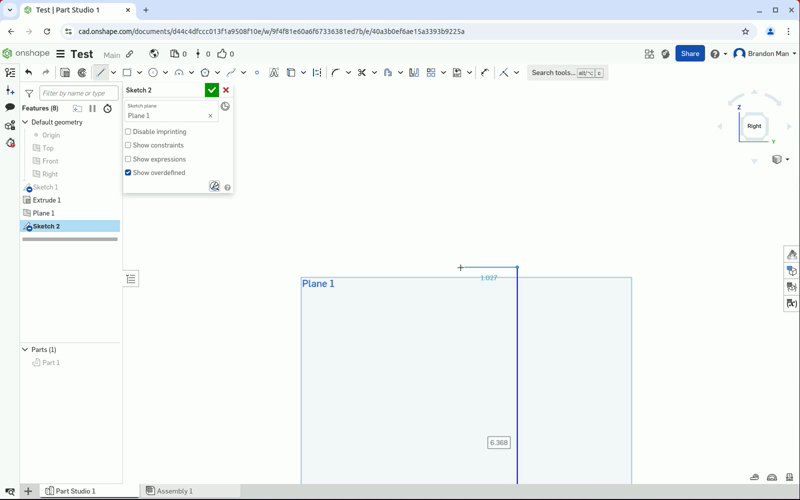
scroll(-6)
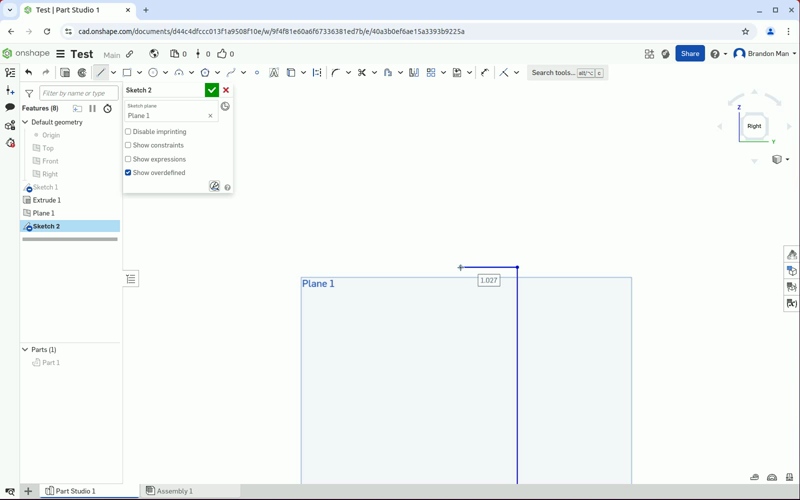
scroll(-6)
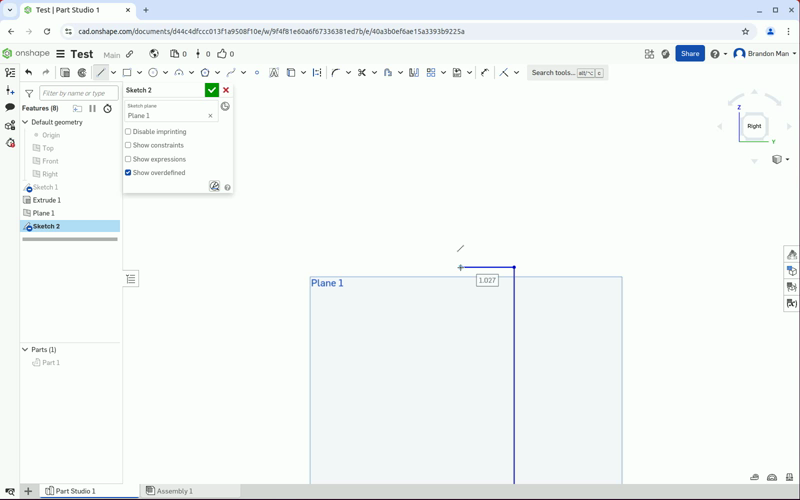
scroll(-6)
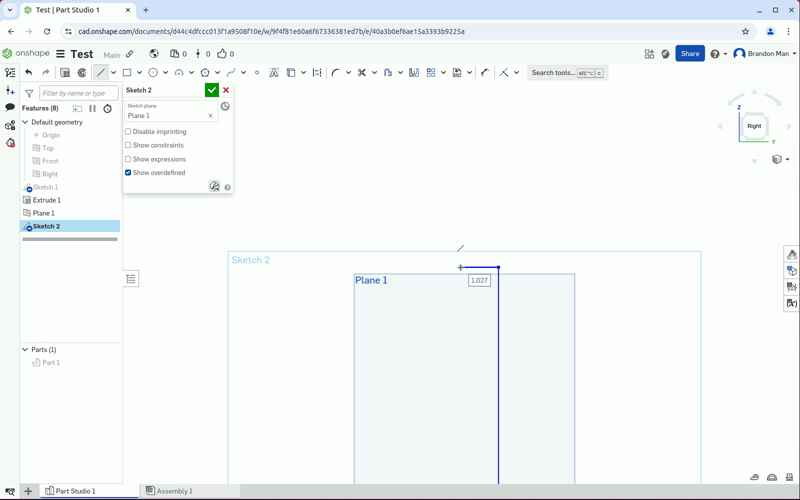
scroll(-6)
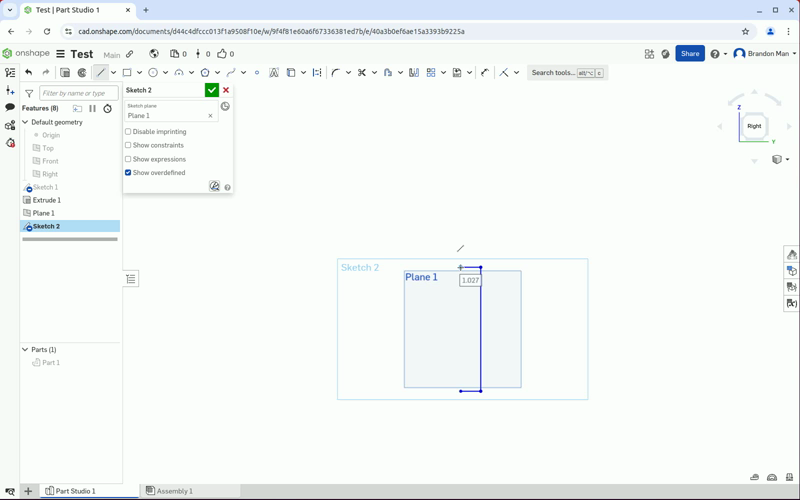
scroll(-6)
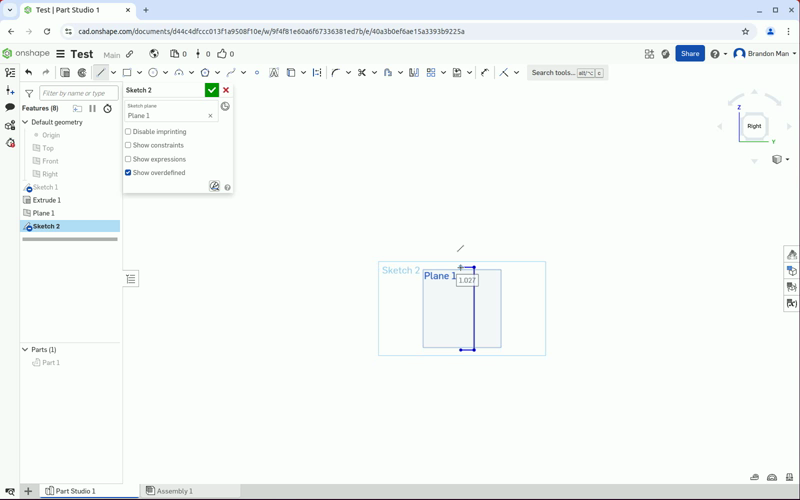
scroll(-6)
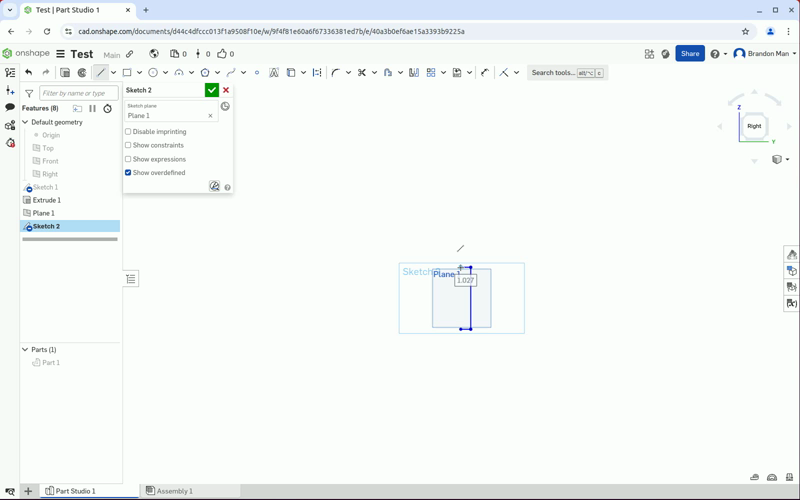
scroll(-6)
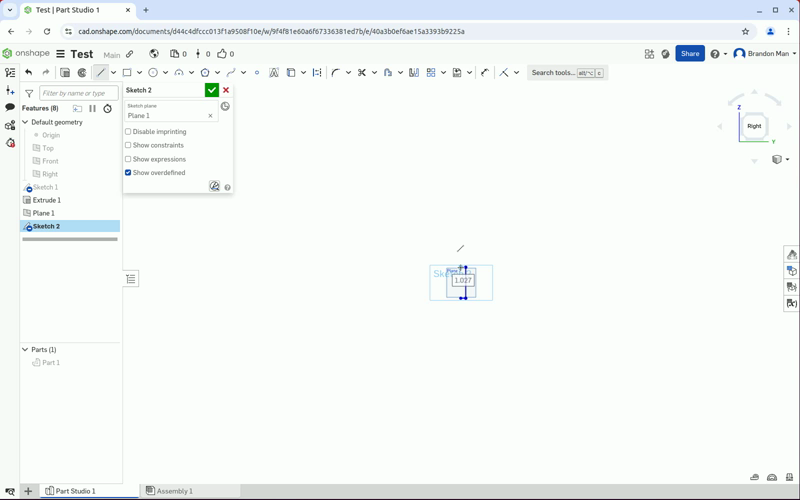
key_up(shift)
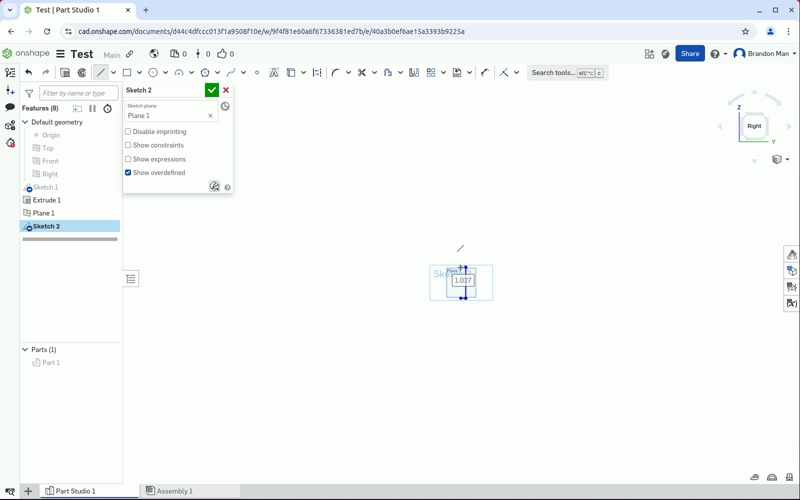
mouse_move(490, 267)
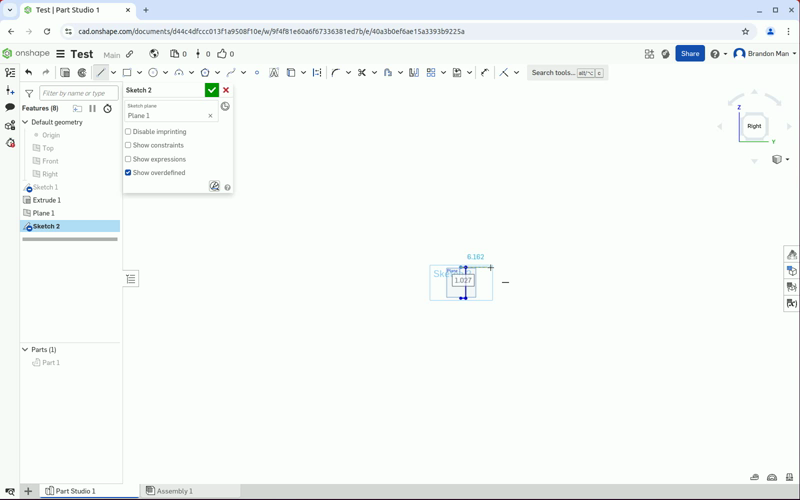
key_down(shift)
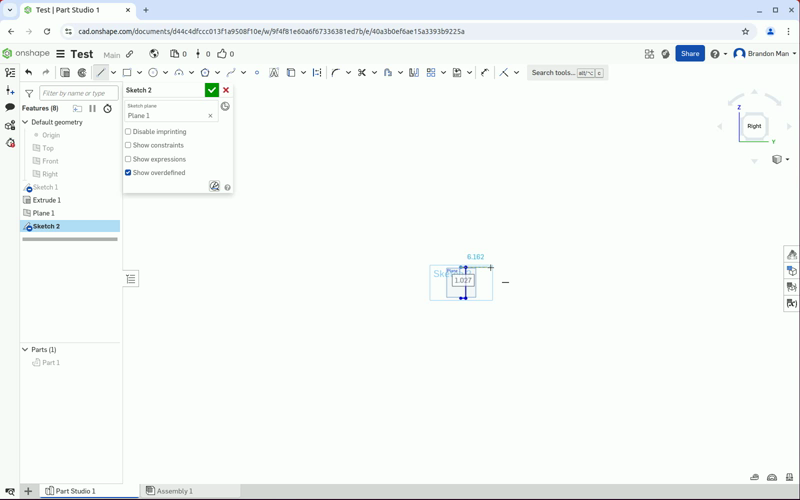
mouse_move(460, 298)
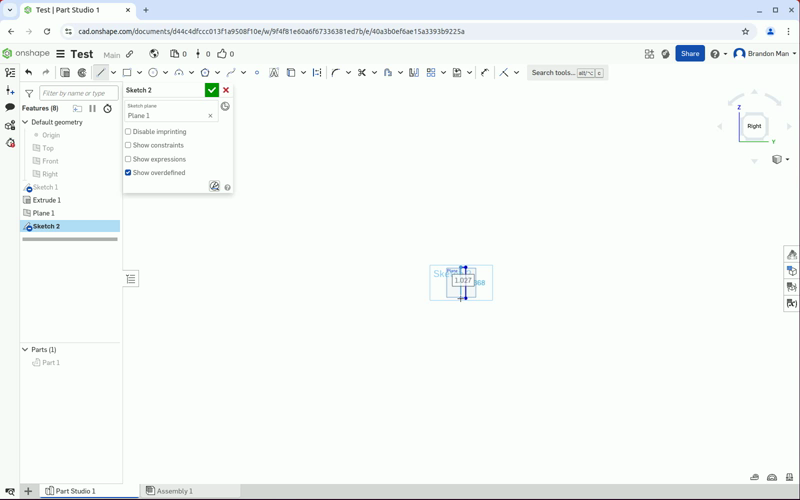
key_up(shift)
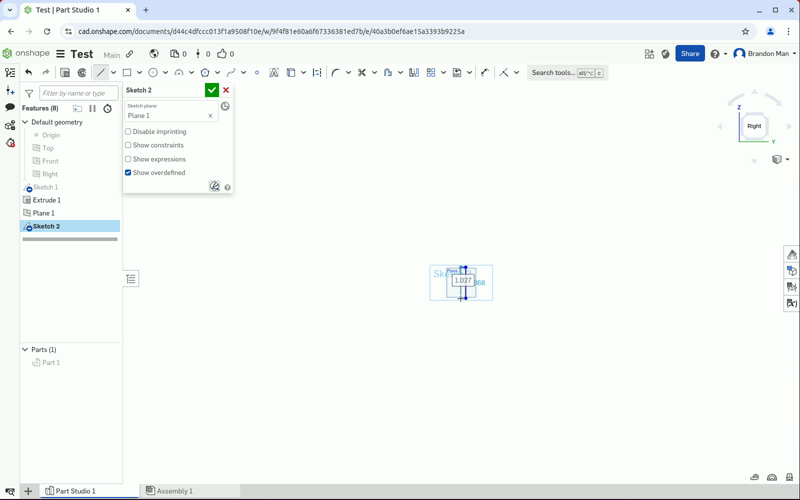
click(460, 298)
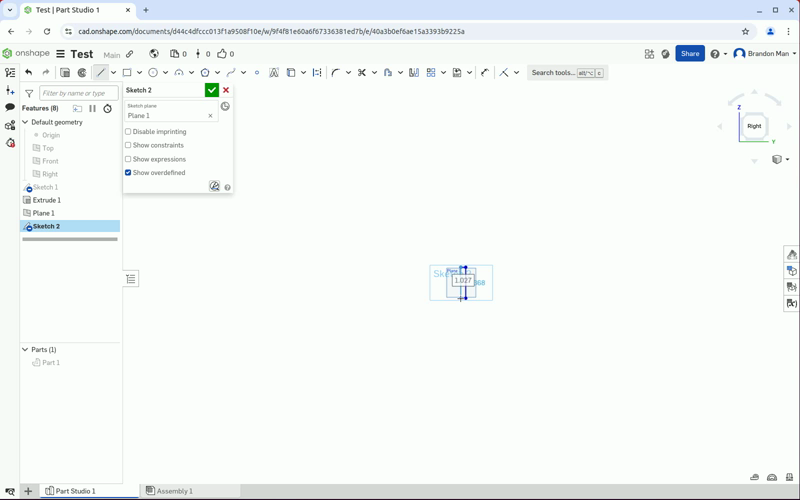
key(esc)
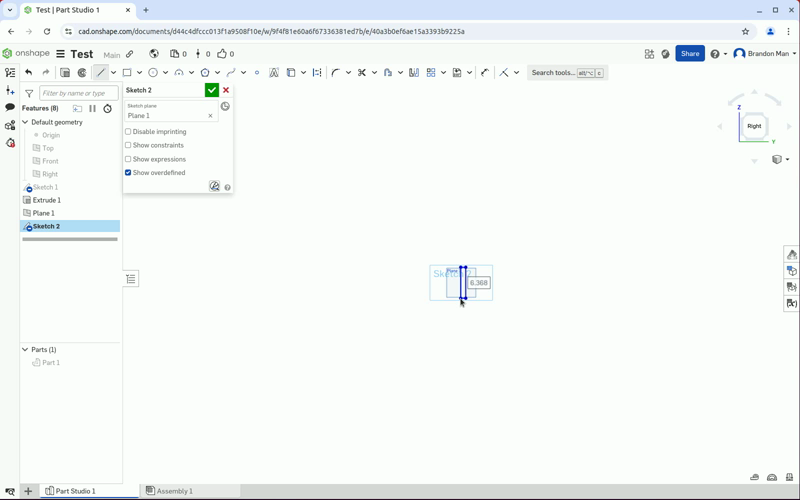
mouse_move(461, 296)
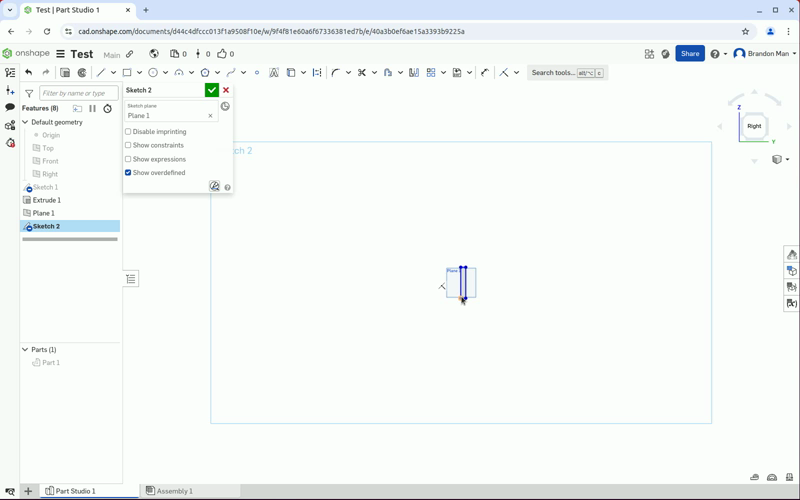
scroll(6)
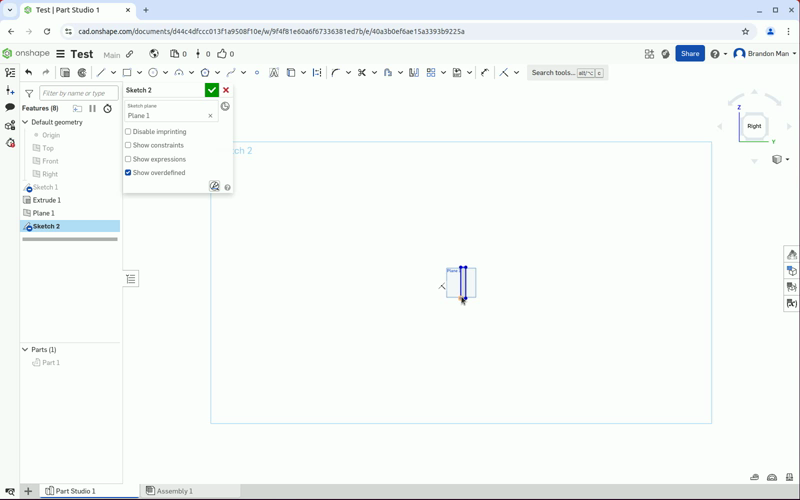
scroll(6)
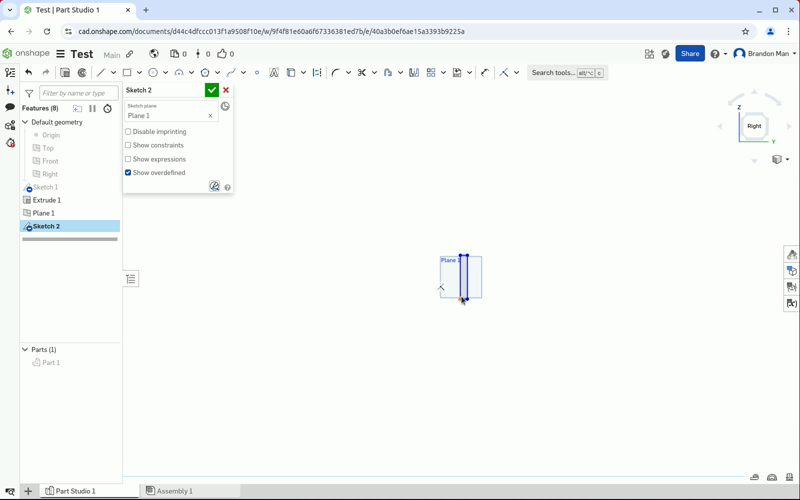
scroll(6)
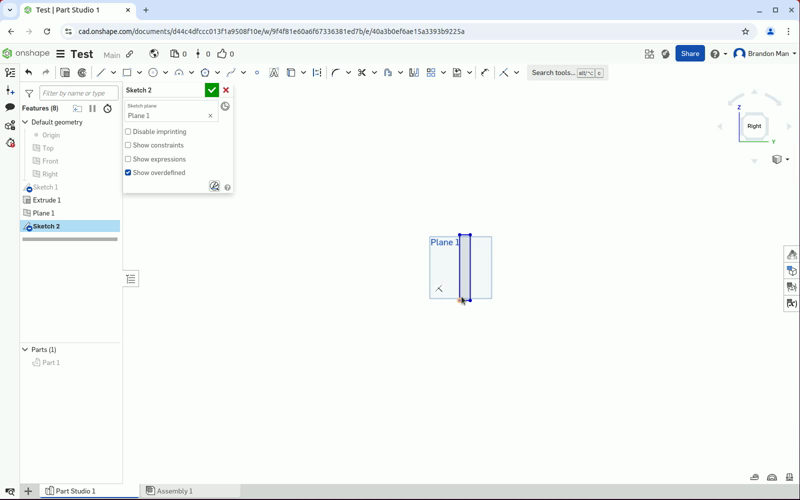
scroll(6)
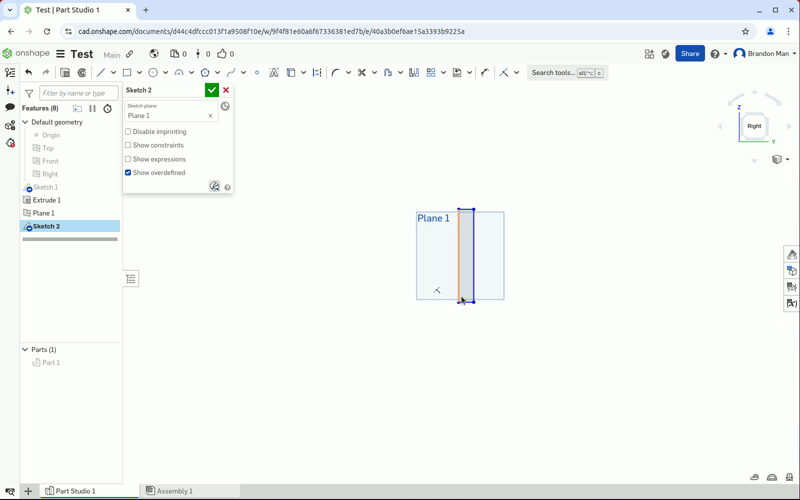
scroll(6)
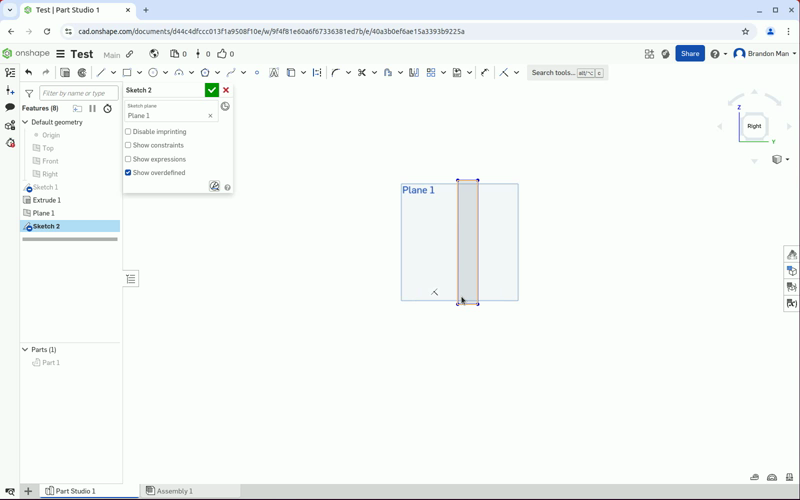
scroll(6)
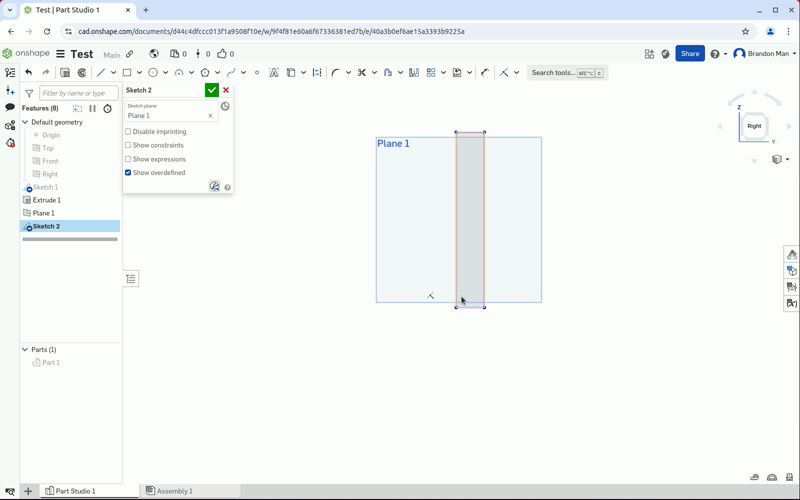
scroll(6)
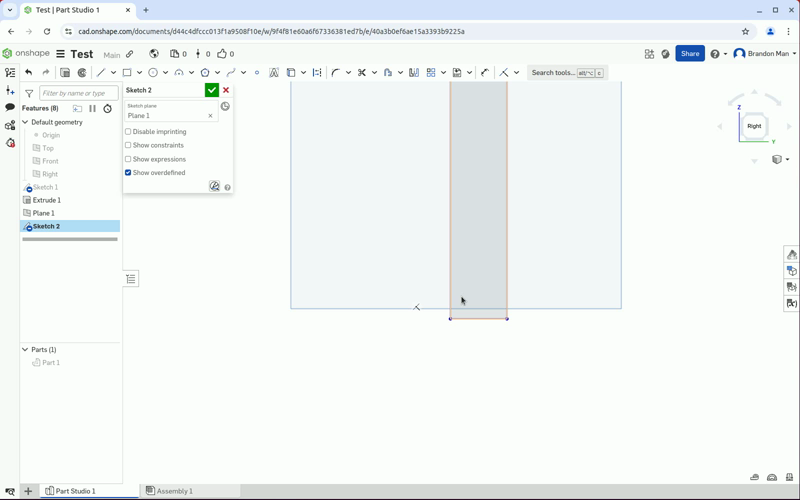
click(461, 296)
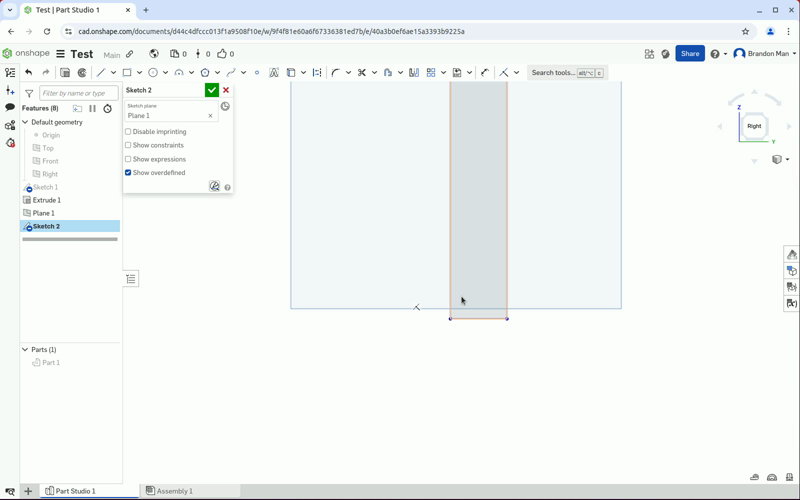
scroll(-6)
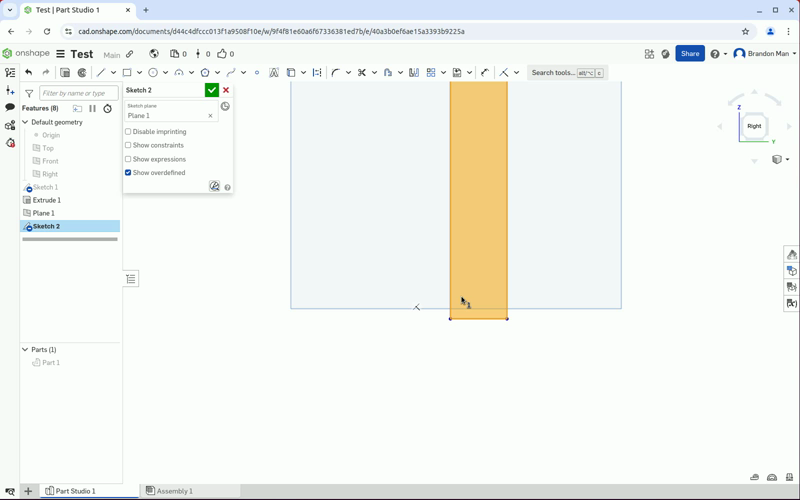
scroll(-6)
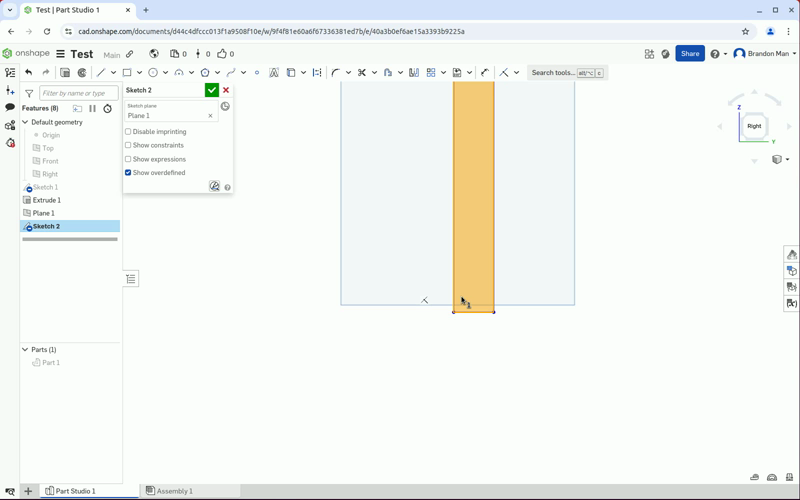
scroll(-6)
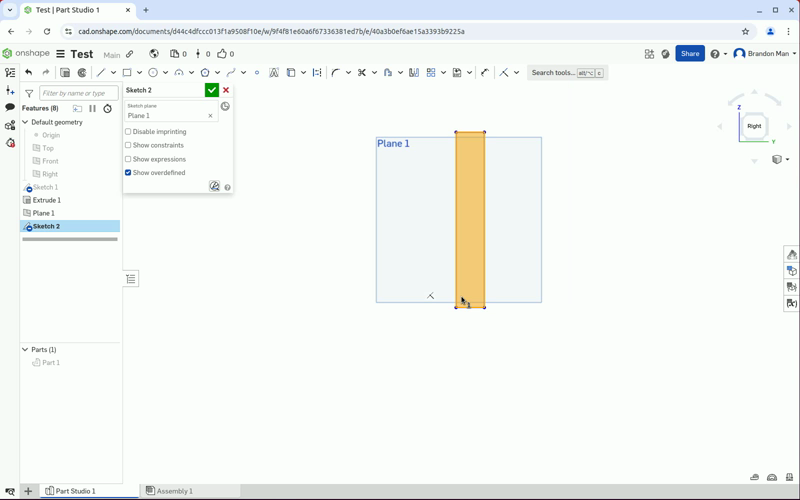
scroll(-6)
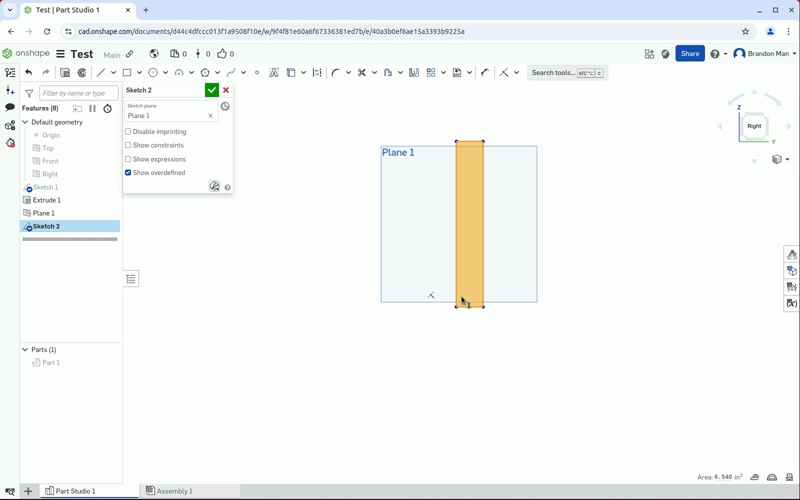
scroll(-6)
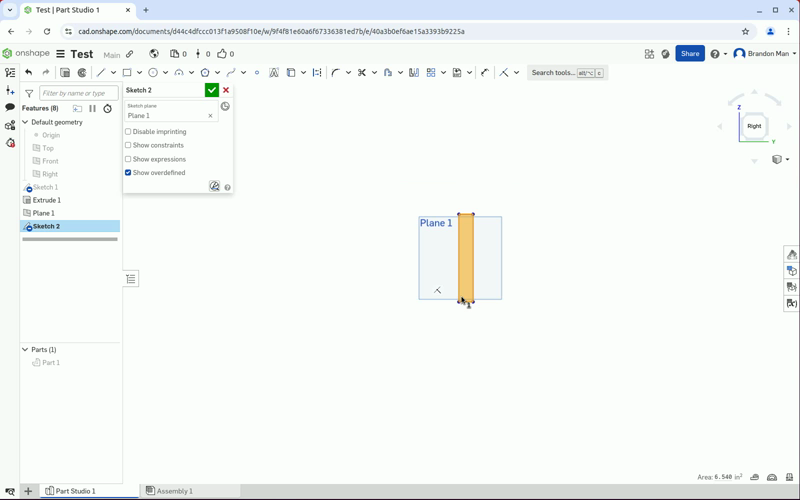
scroll(-6)
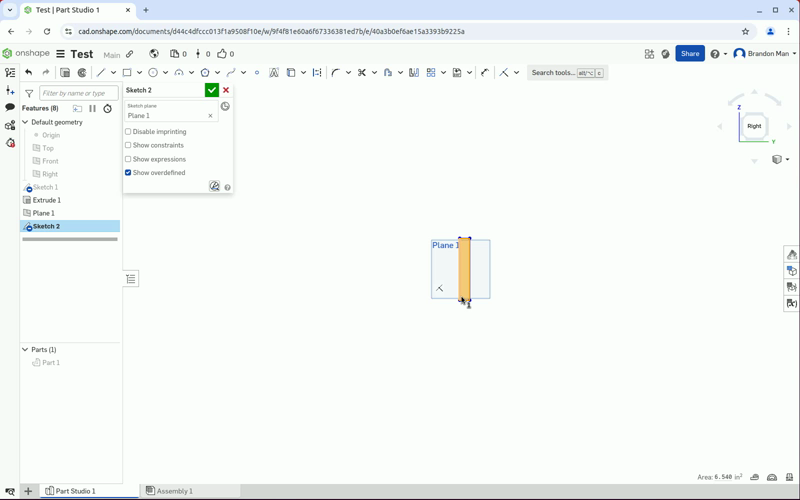
scroll(-6)
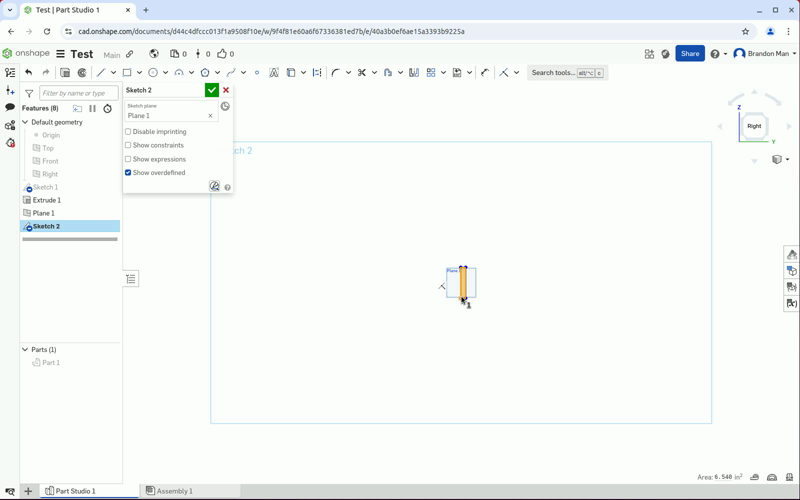
mouse_move(73, 352)
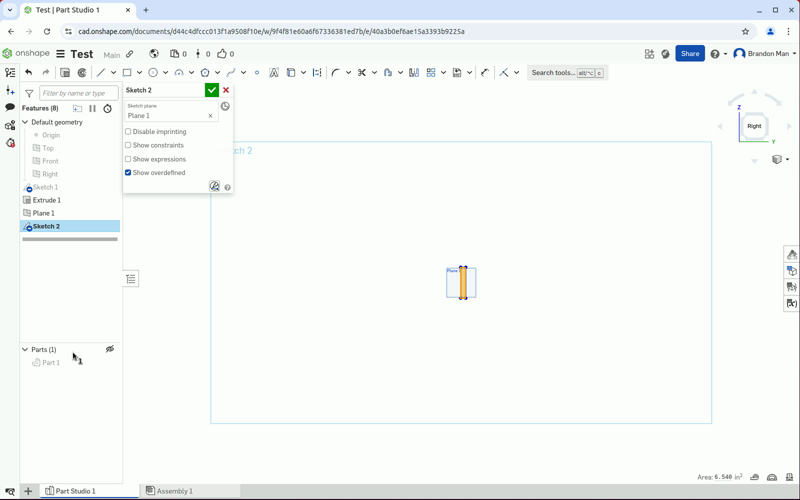
key(shift+y)
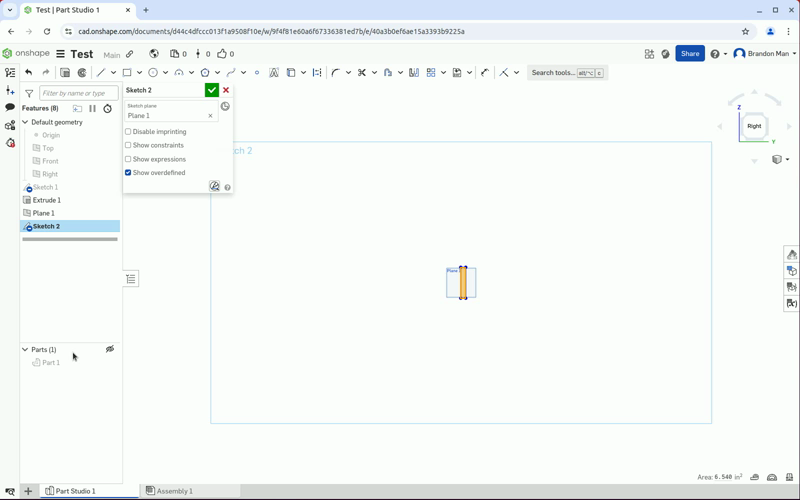
key(shift+e)
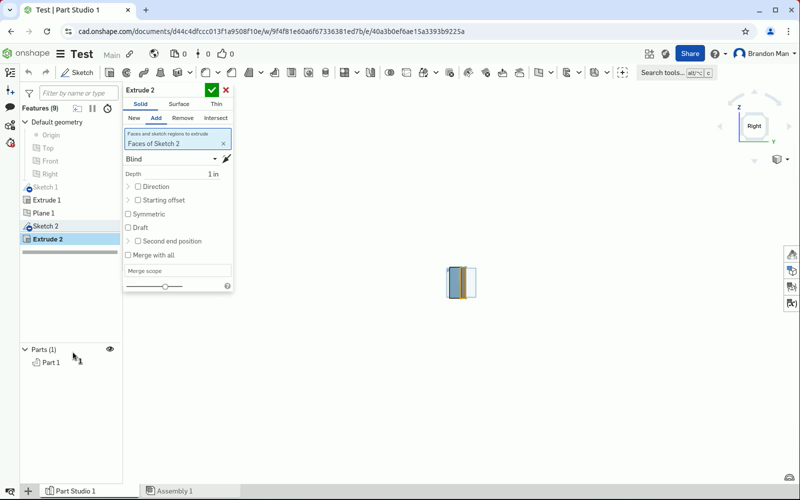
mouse_move(143, 106)
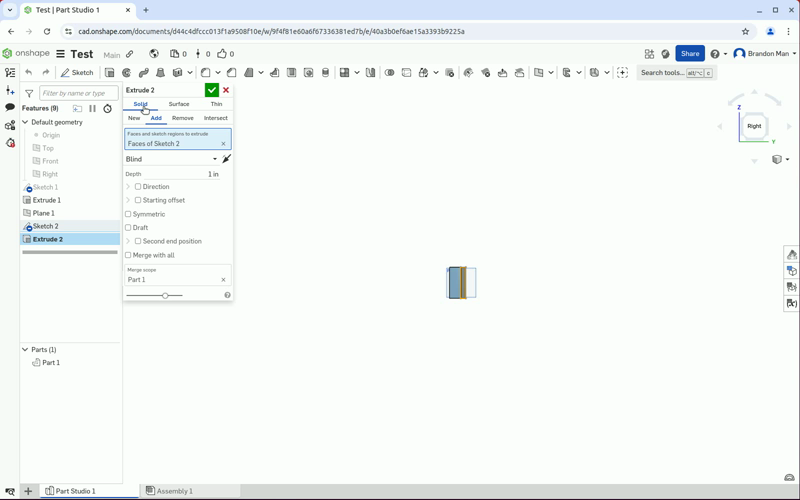
click(143, 106)
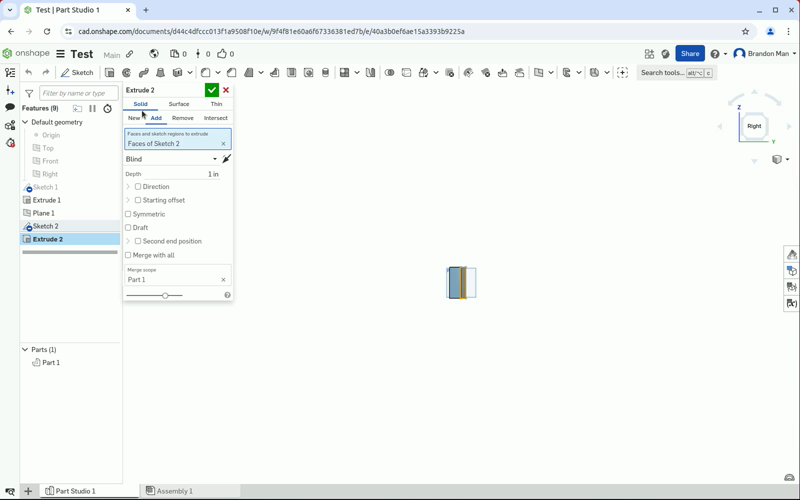
mouse_move(137, 120)
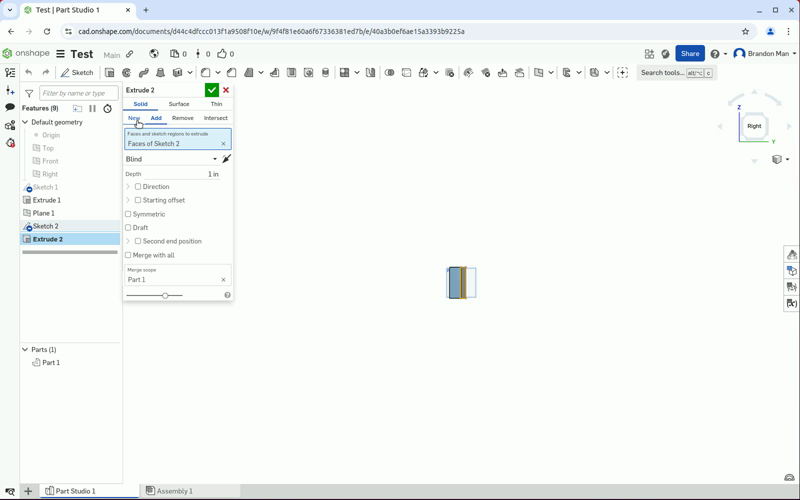
click(137, 120)
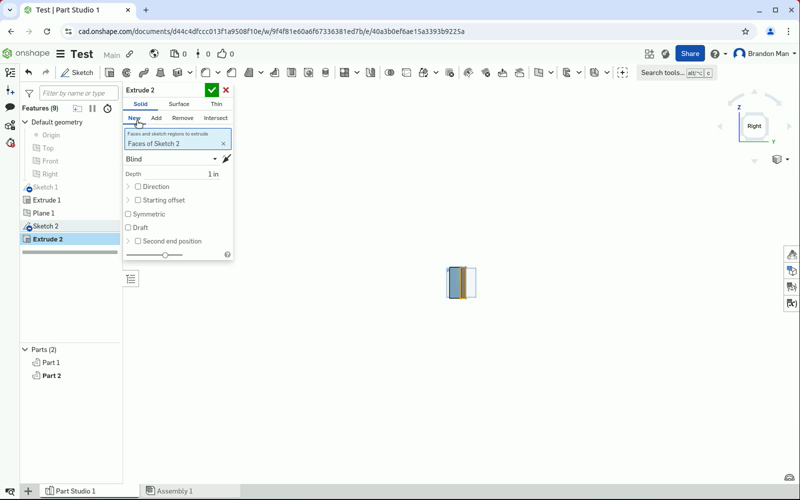
key(tab, 4)
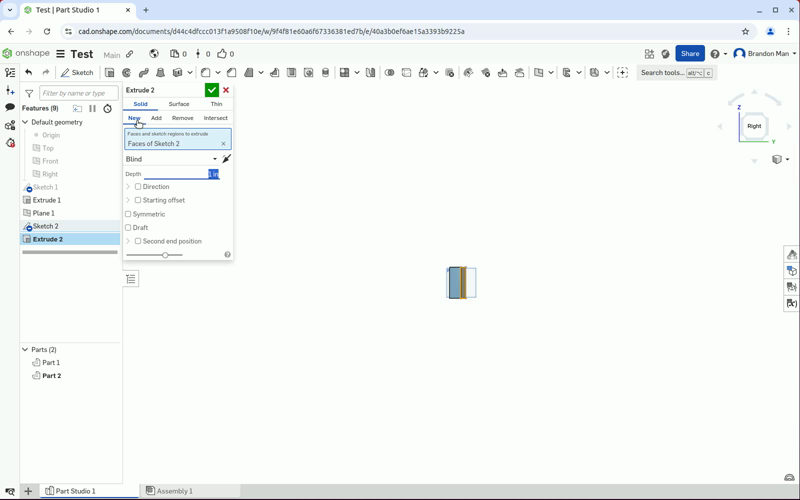
text(1.204)
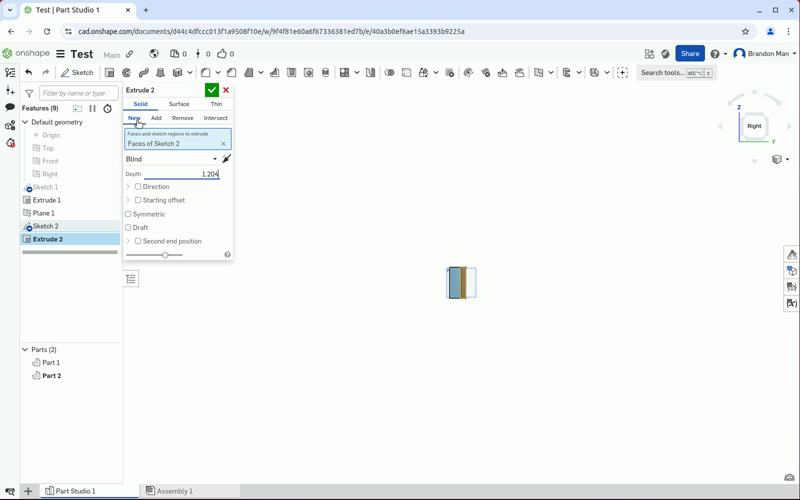
key(enter)
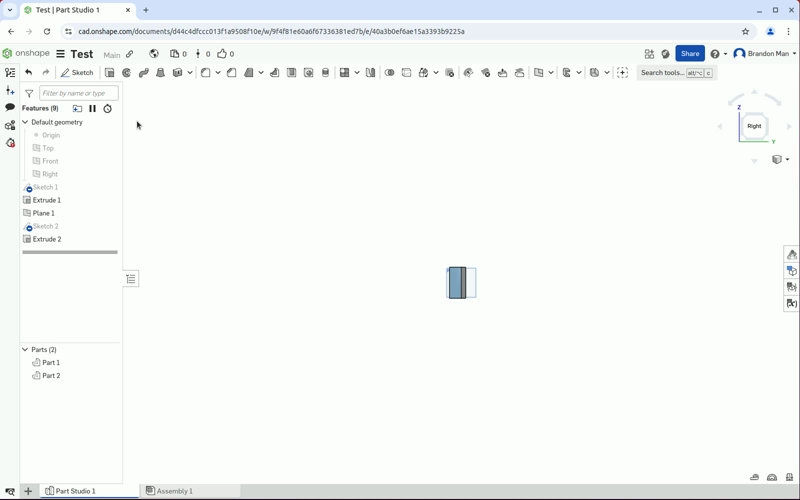
key(shift+h)
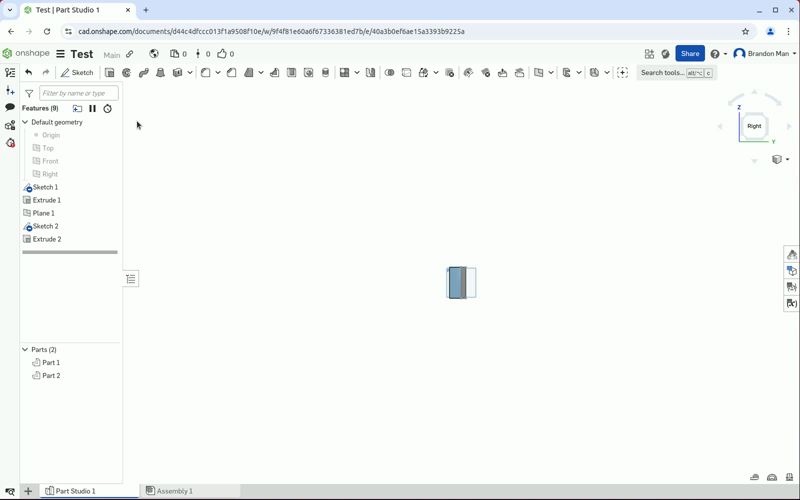
key(shift+h)
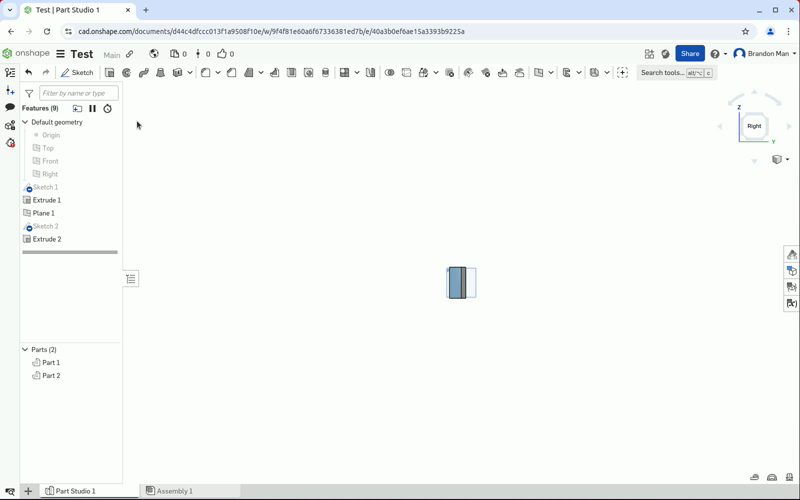
mouse_move(73, 189)
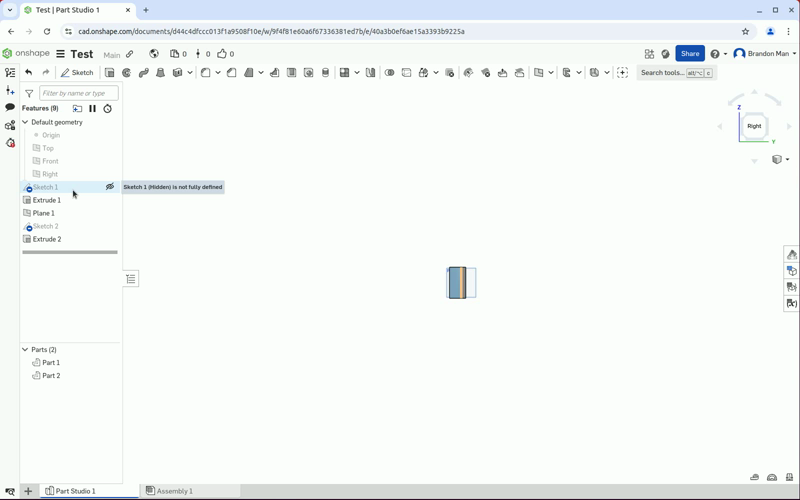
click(73, 189)
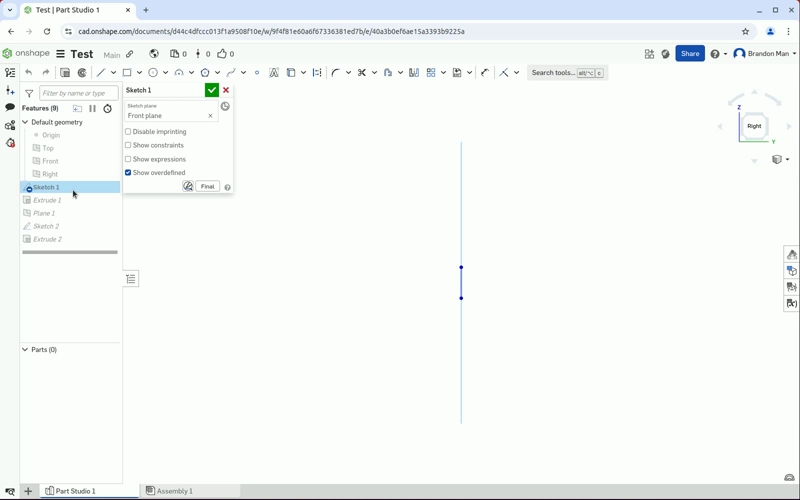
mouse_move(229, 92)
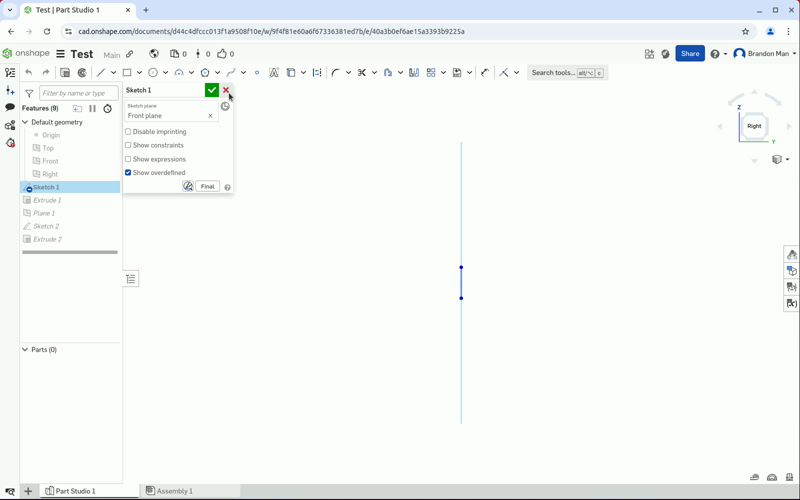
click(229, 92)
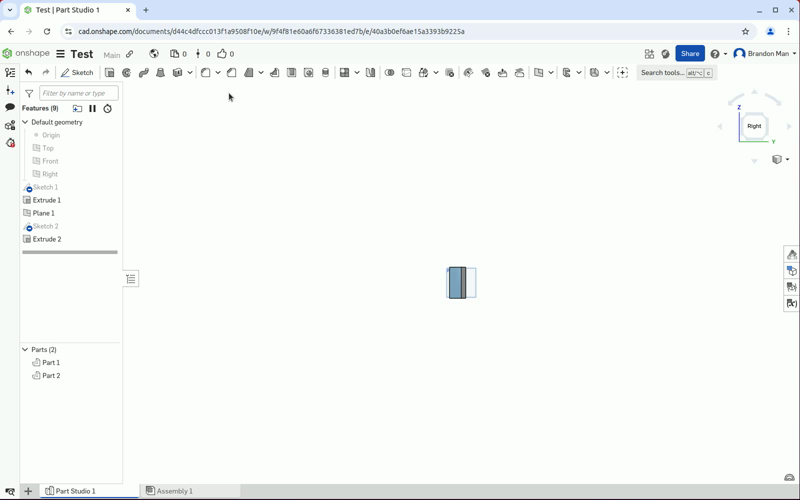
mouse_move(541, 75)
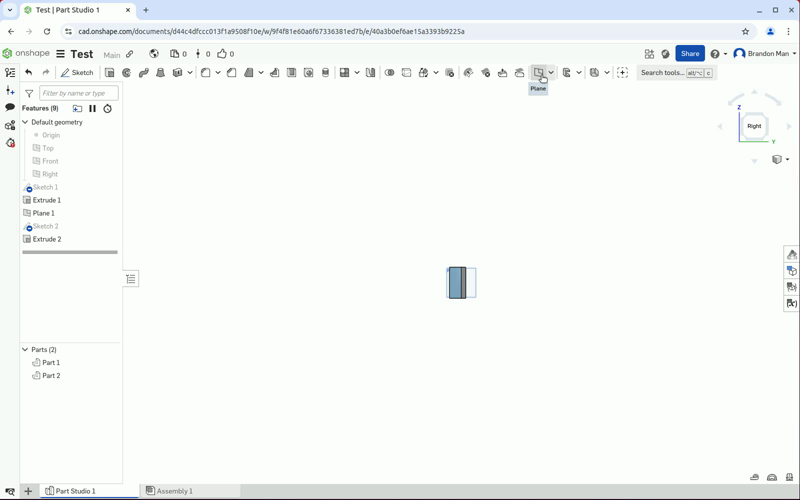
click(541, 75)
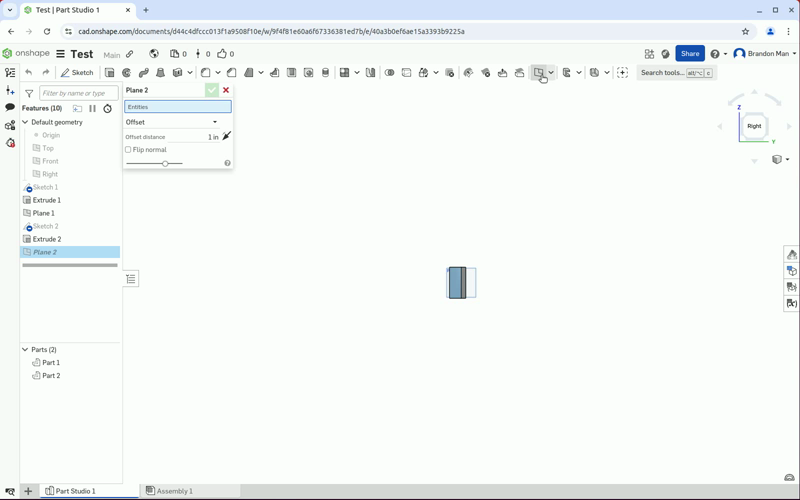
mouse_move(73, 176)
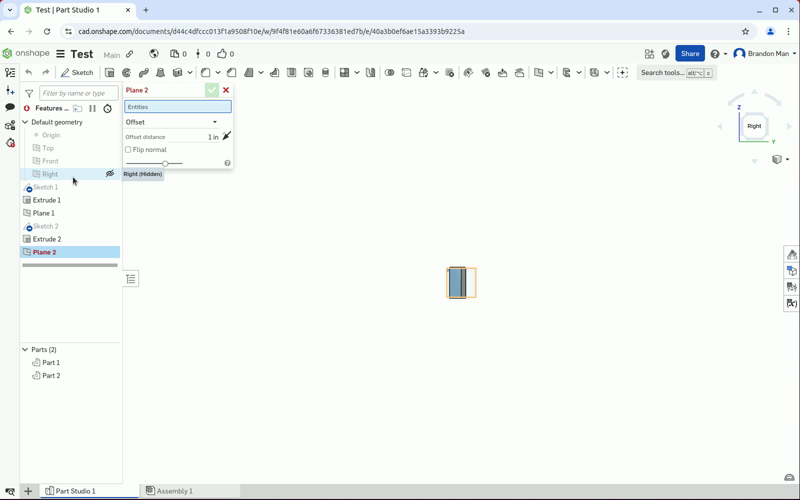
click(73, 176)
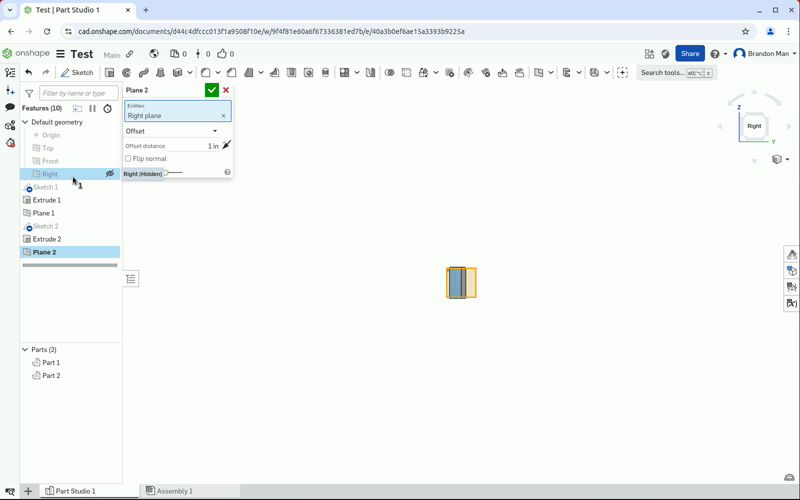
key(tab, 2)
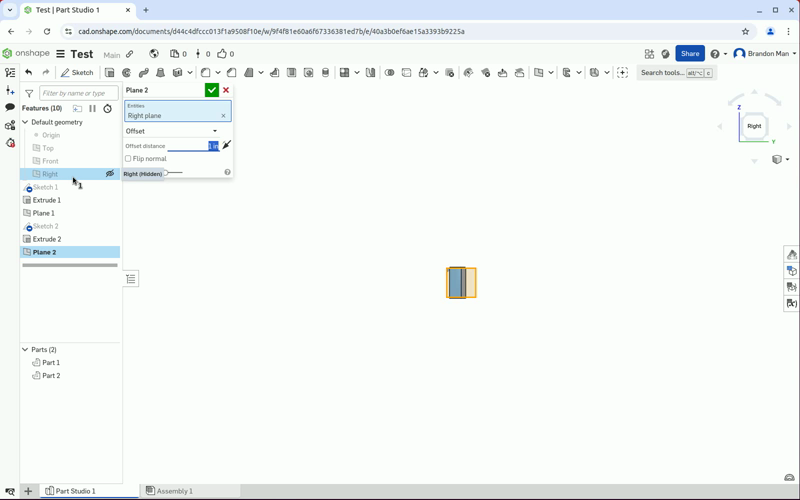
text(21.907)
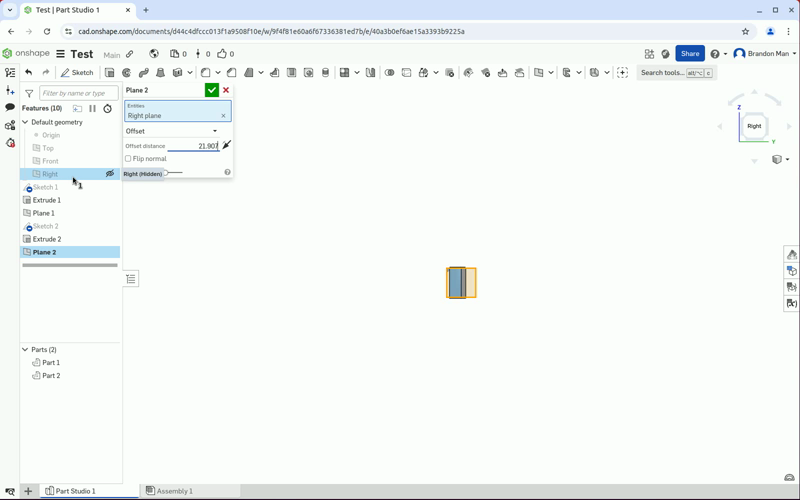
key(enter, 2)
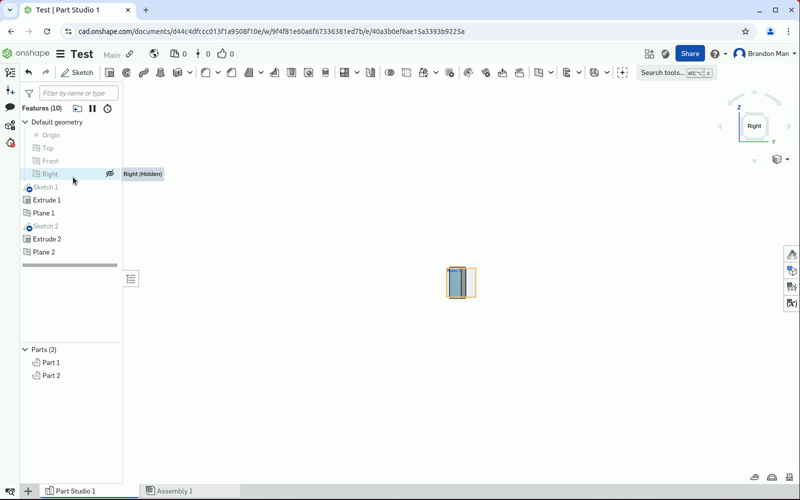
key(shift+s)
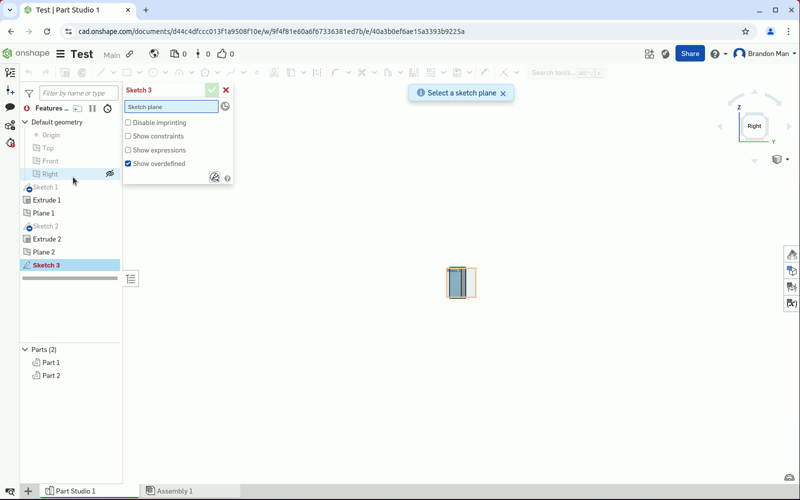
mouse_move(73, 254)
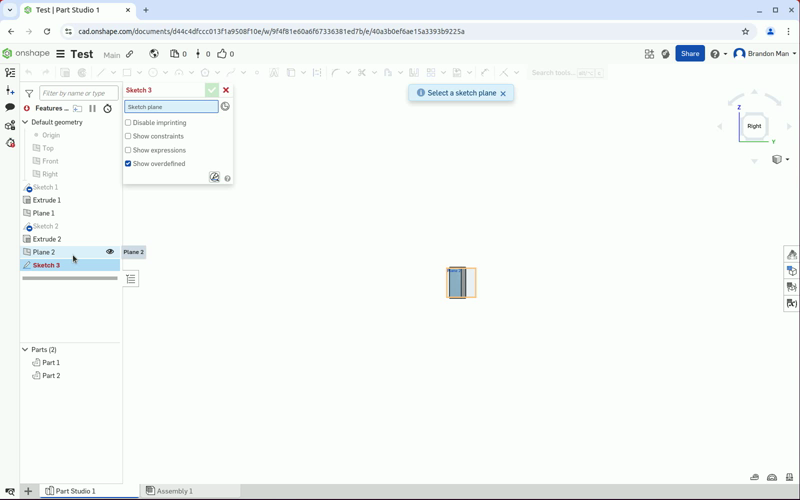
click(73, 254)
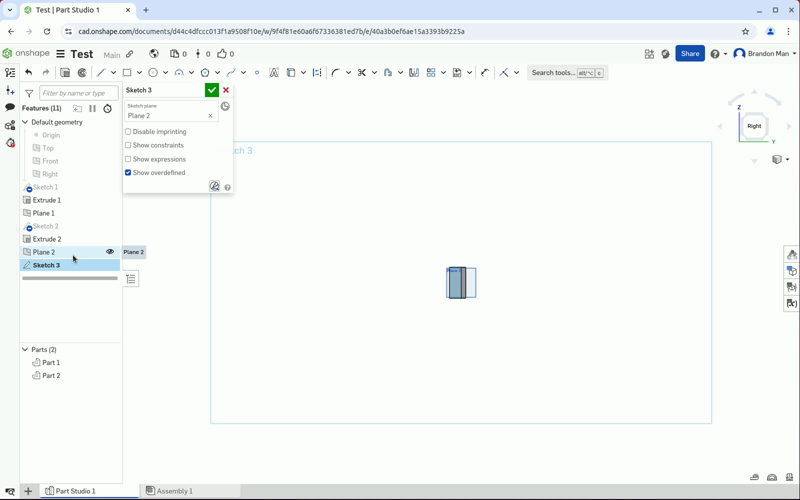
mouse_move(73, 352)
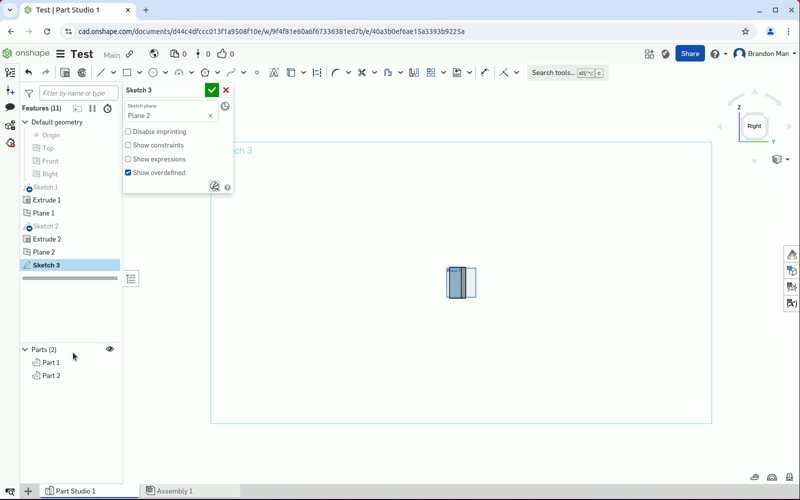
key(y)
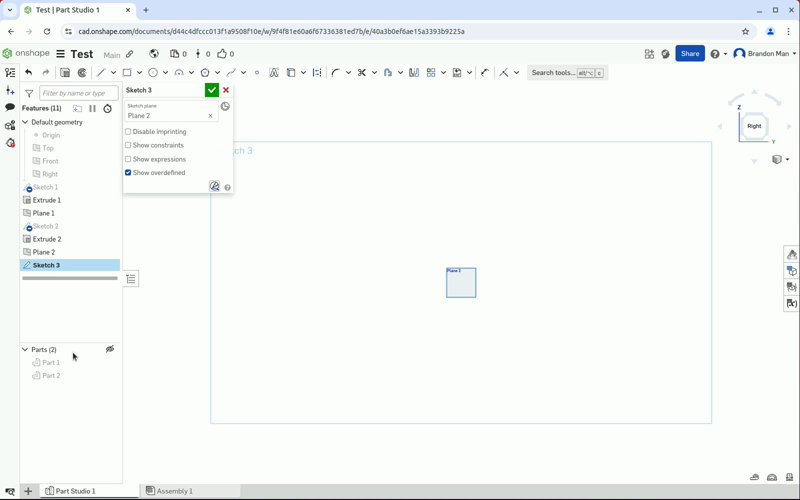
key(l)
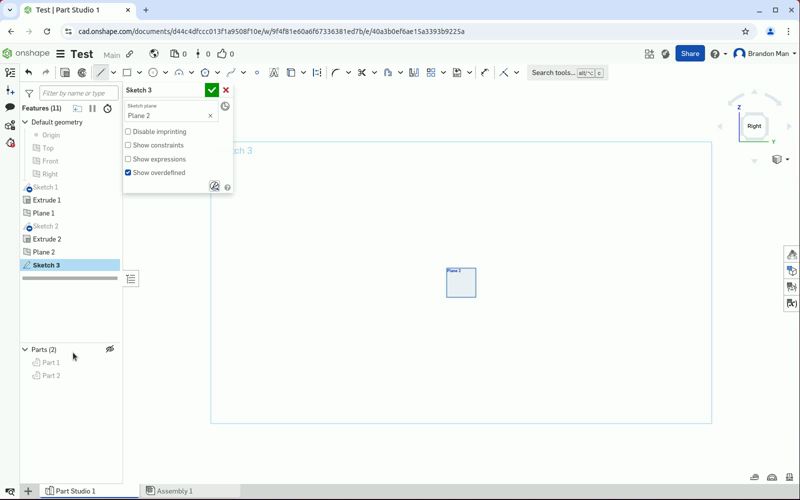
key_down(shift)
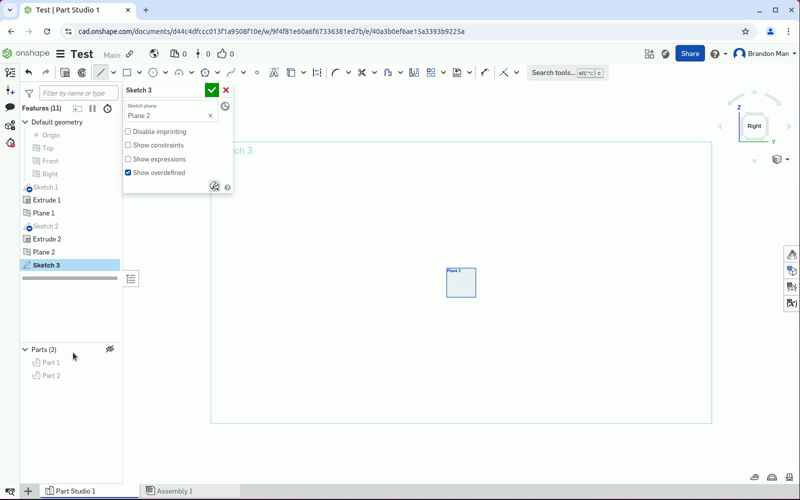
mouse_move(452, 298)
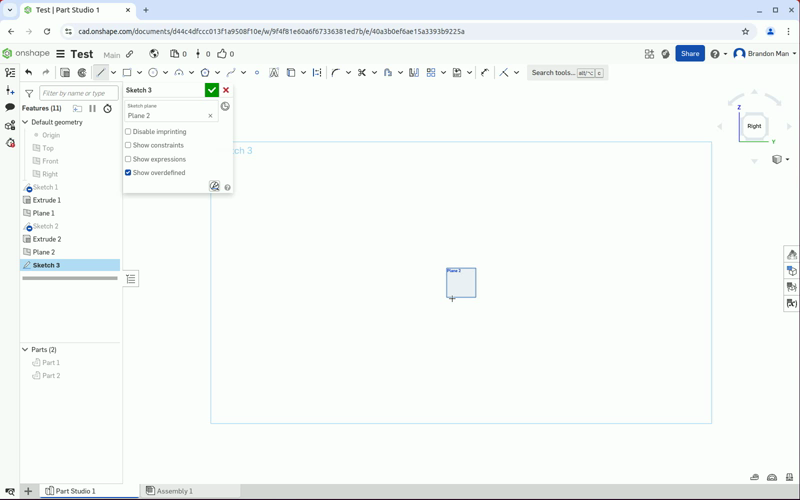
click(452, 298)
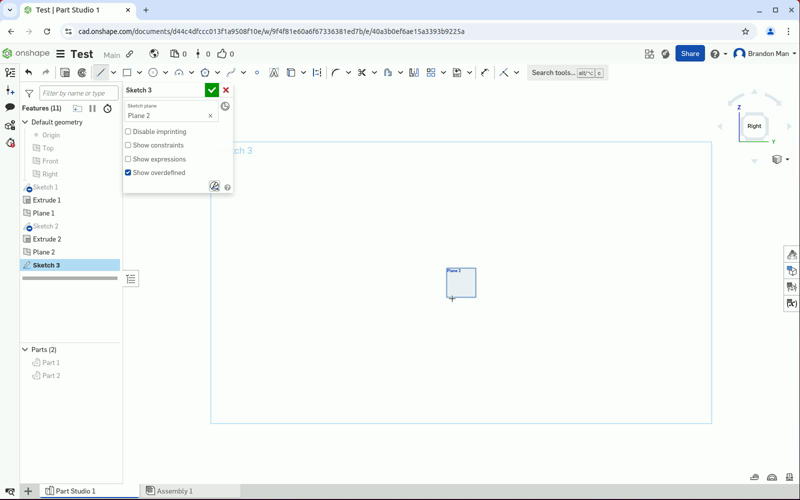
key_up(shift)
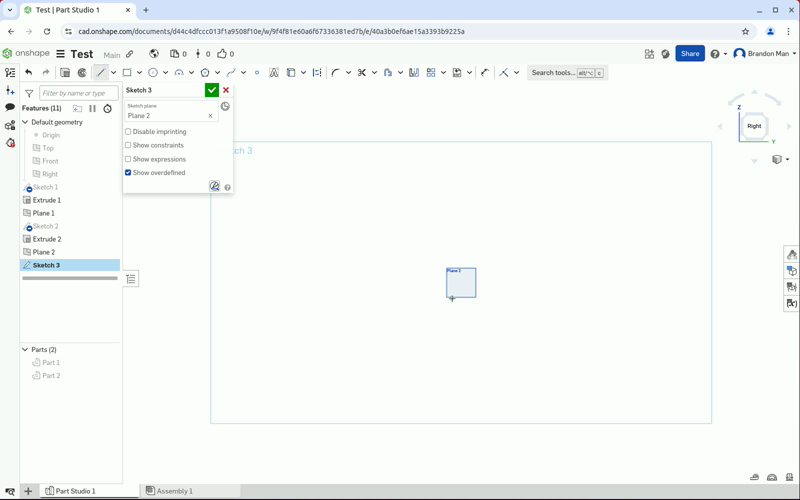
key_down(shift)
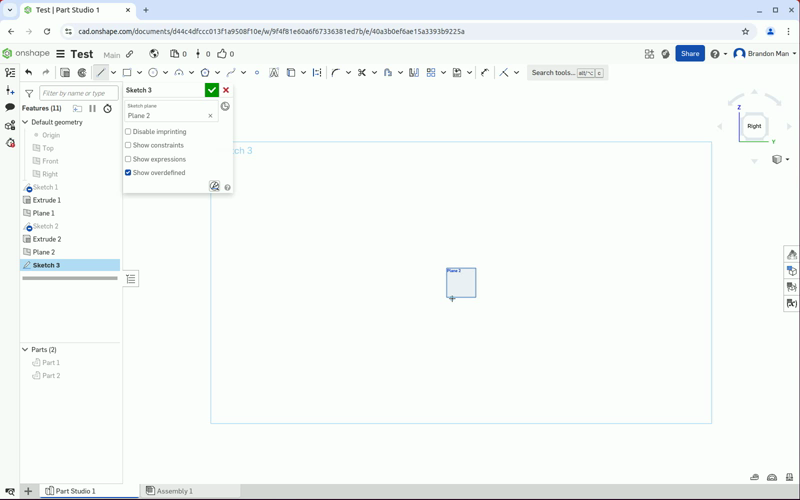
mouse_move(482, 298)
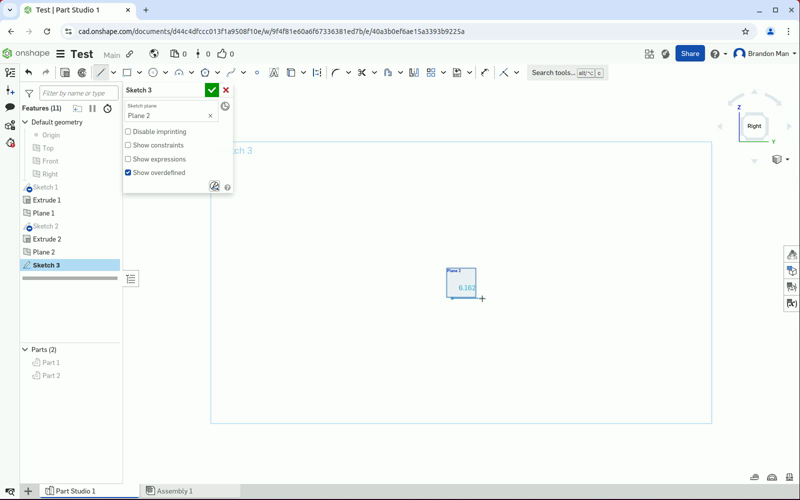
mouse_move(457, 298)
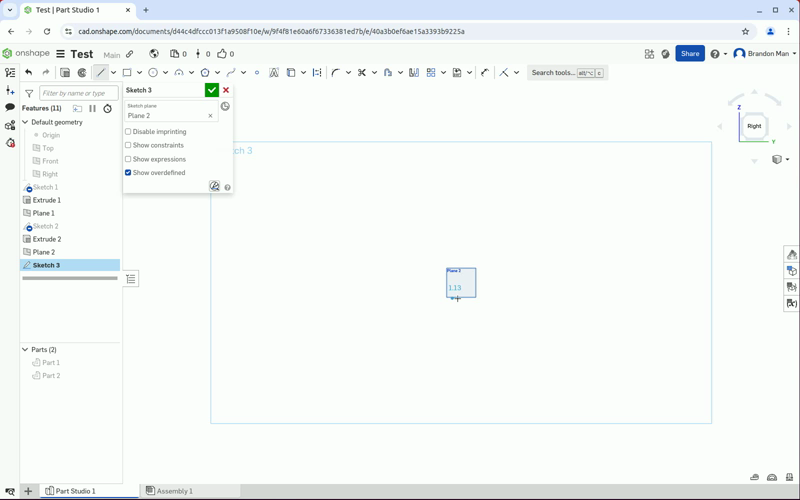
scroll(6)
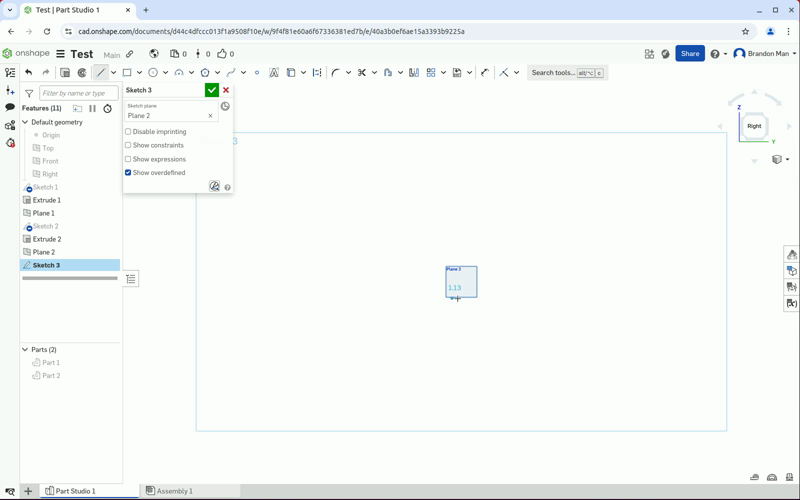
scroll(6)
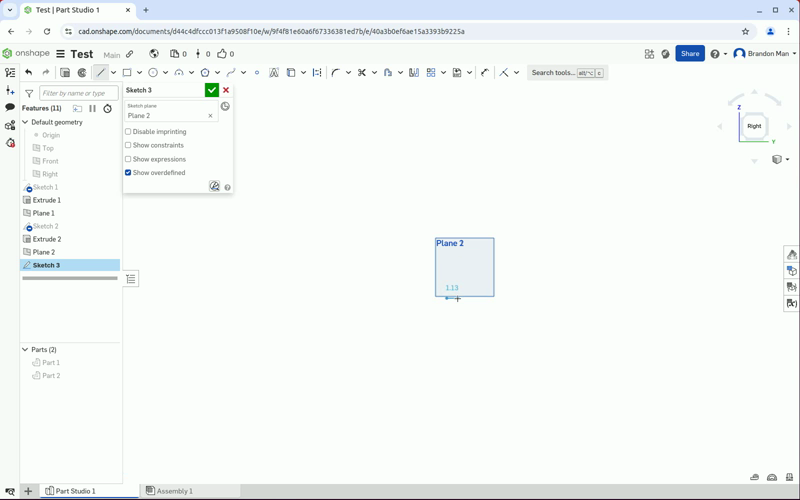
scroll(6)
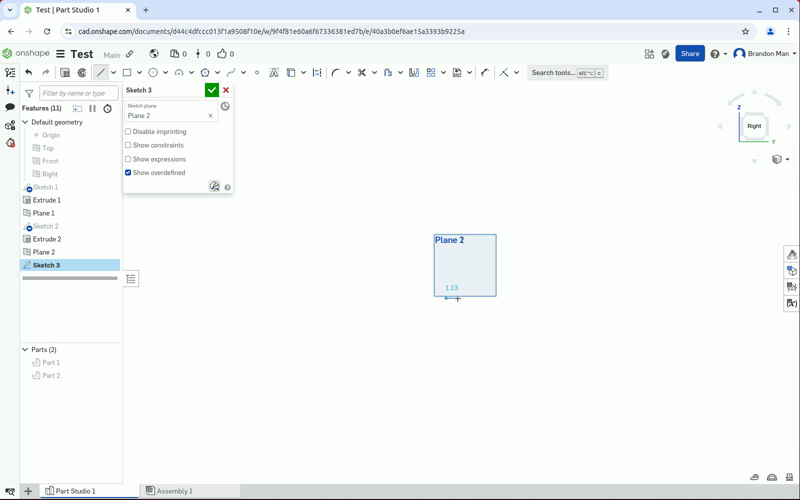
scroll(6)
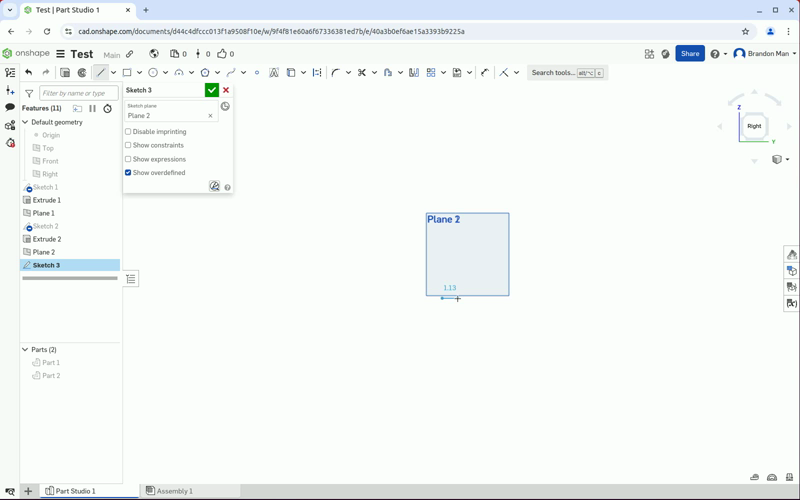
scroll(6)
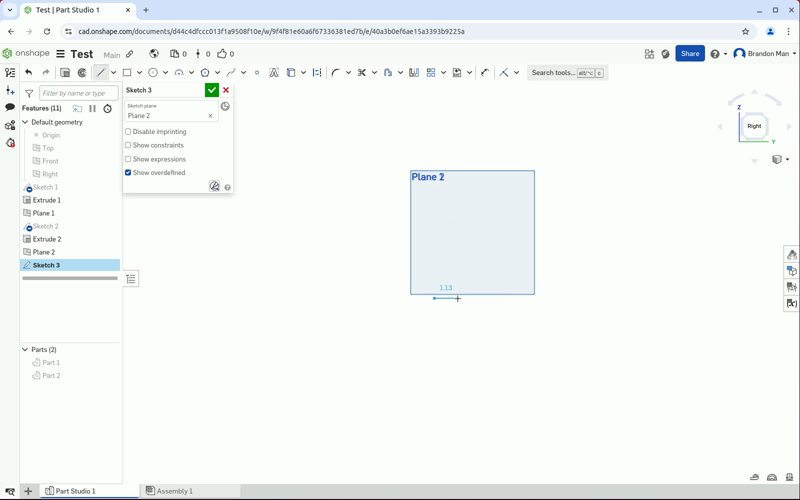
scroll(6)
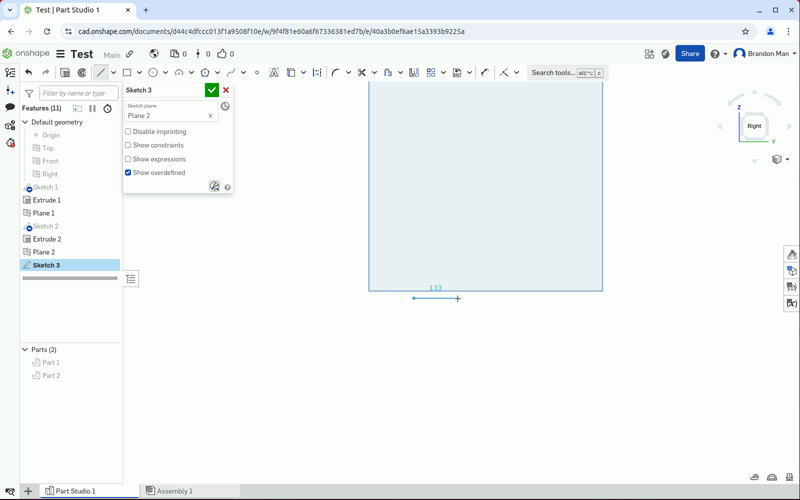
scroll(6)
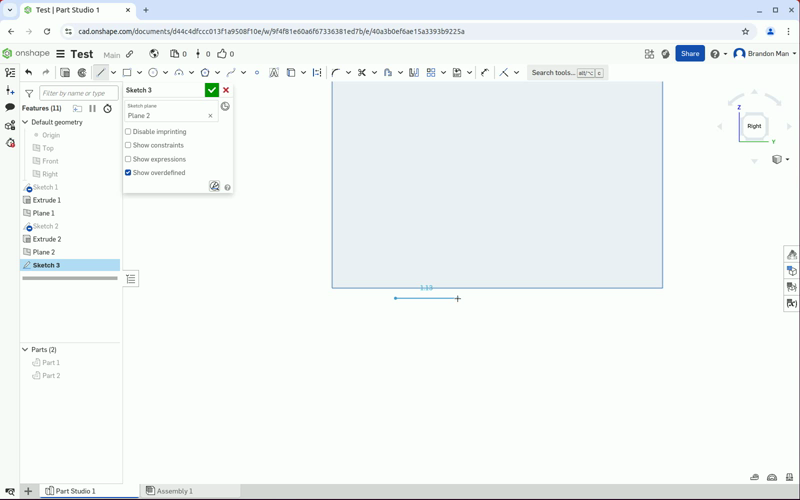
click(457, 298)
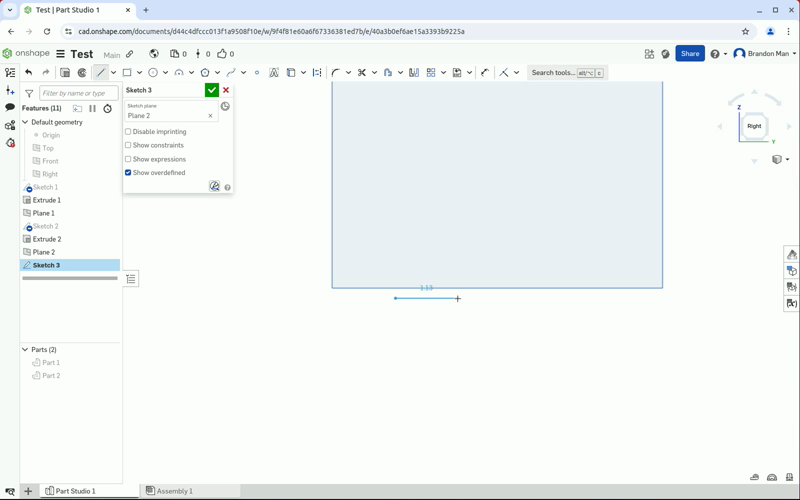
scroll(-6)
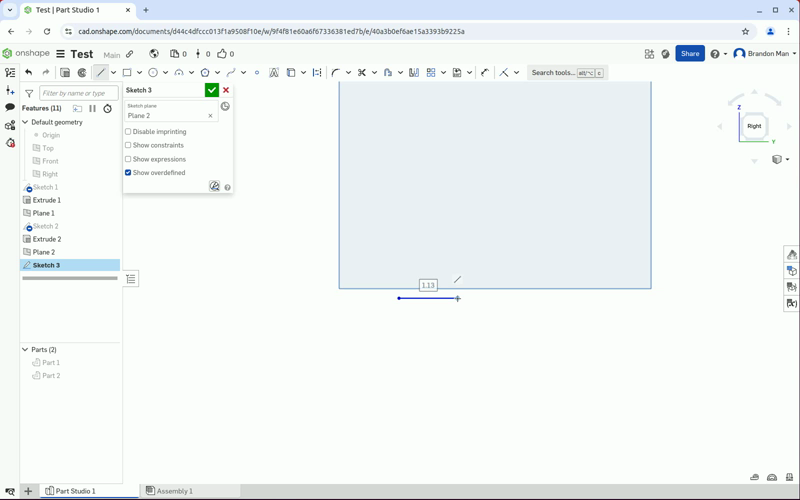
scroll(-6)
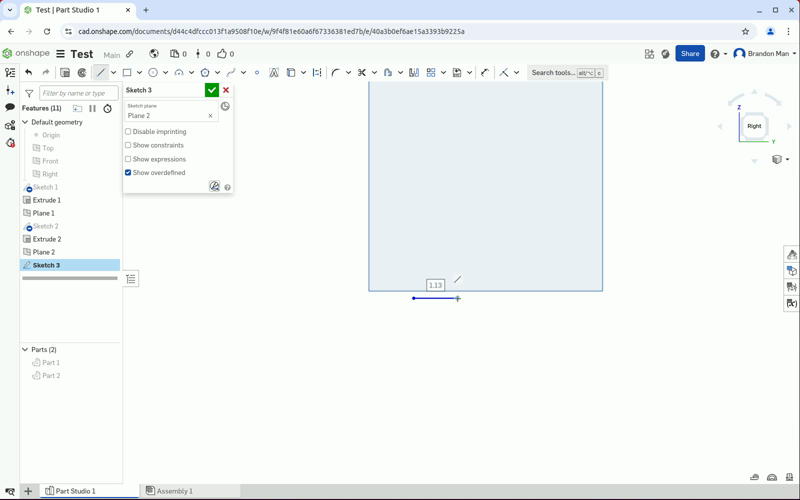
scroll(-6)
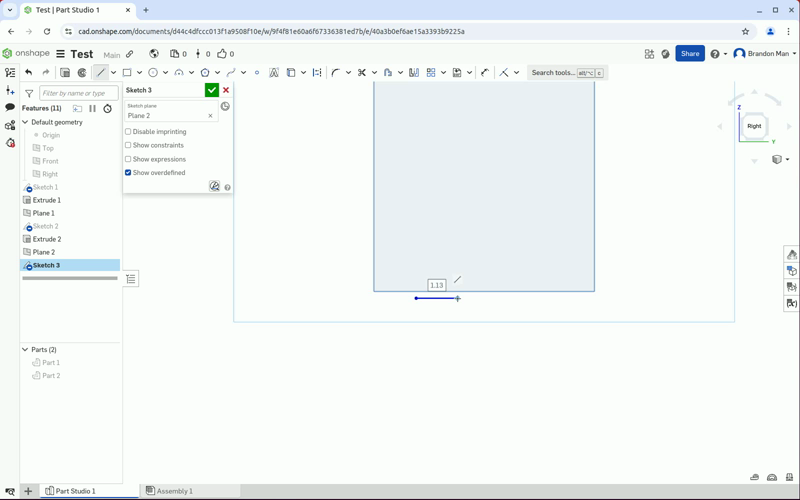
scroll(-6)
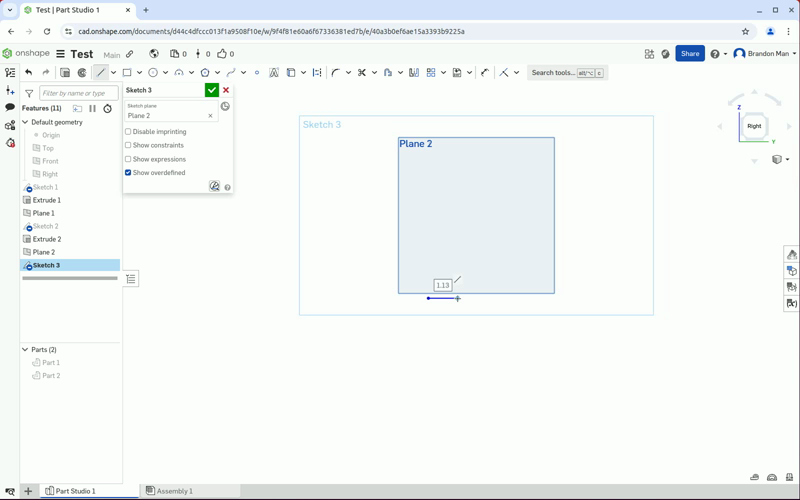
scroll(-6)
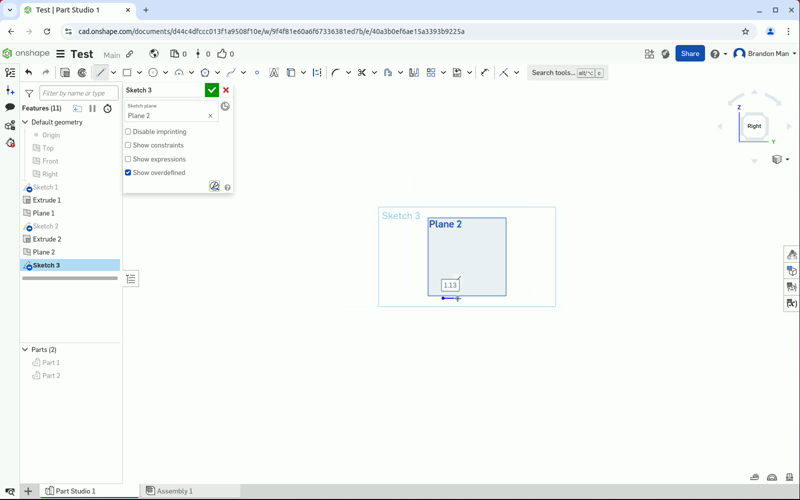
scroll(-6)
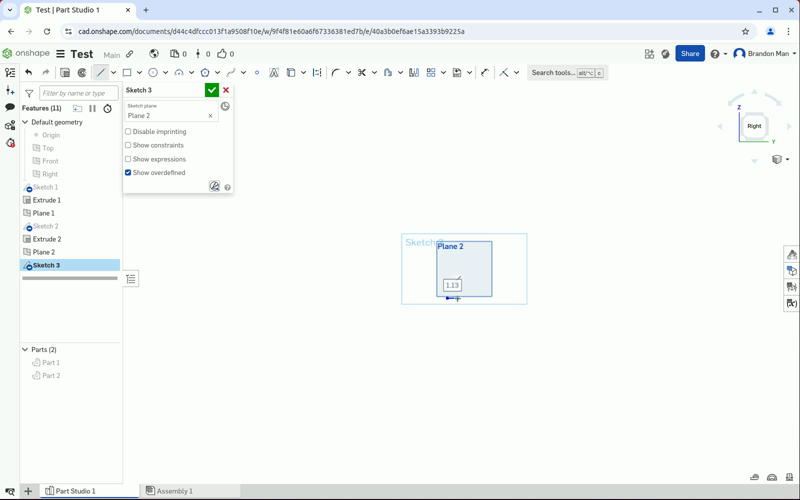
scroll(-6)
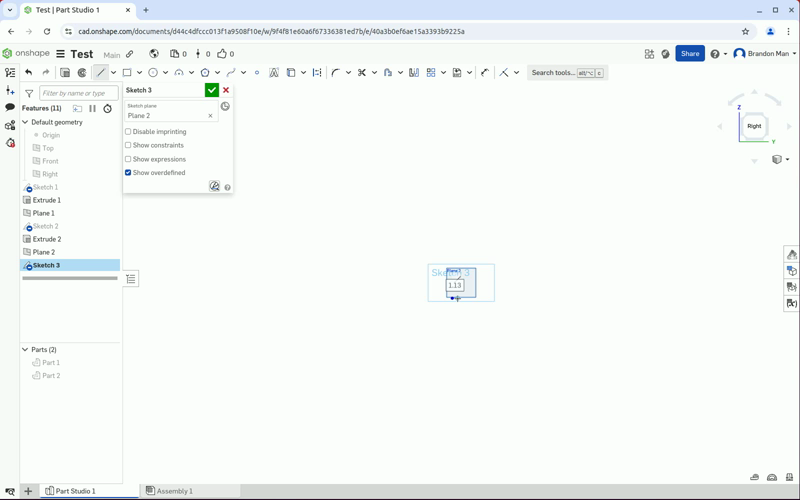
key_up(shift)
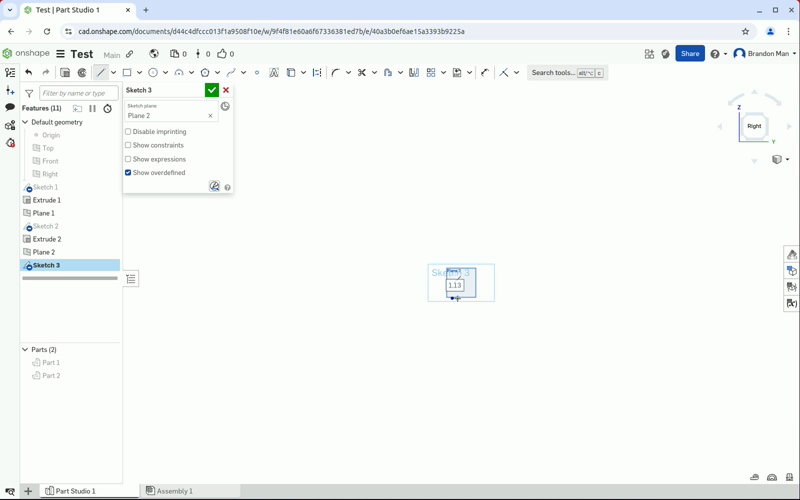
key_down(shift)
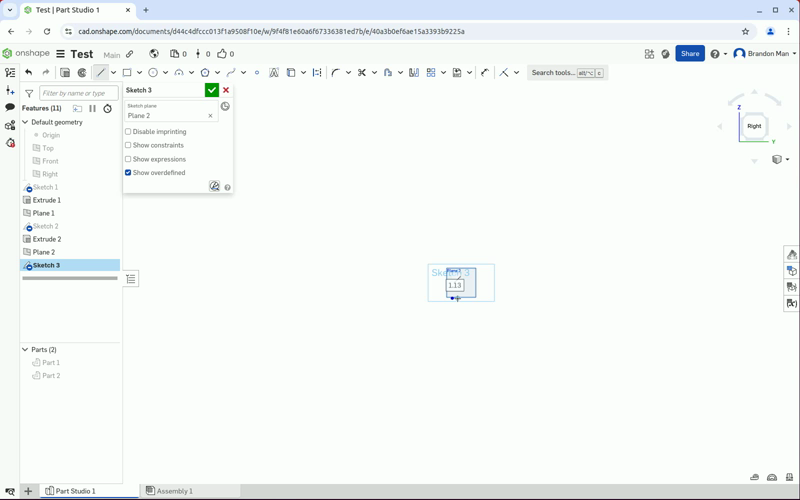
mouse_move(487, 298)
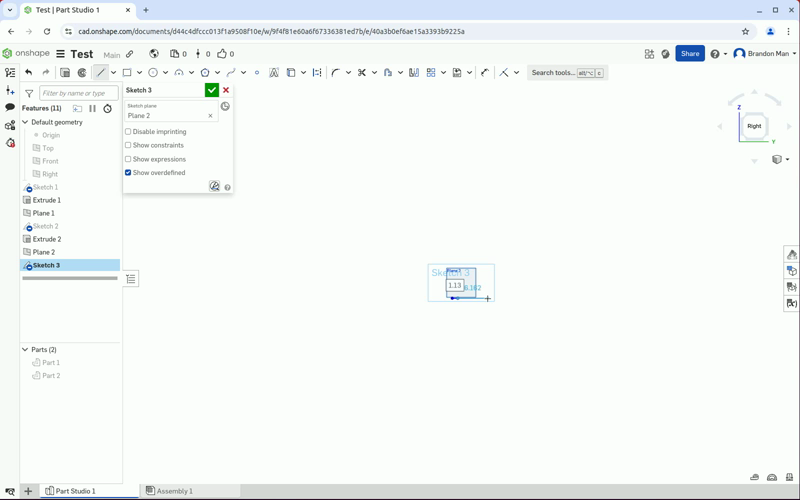
mouse_move(457, 267)
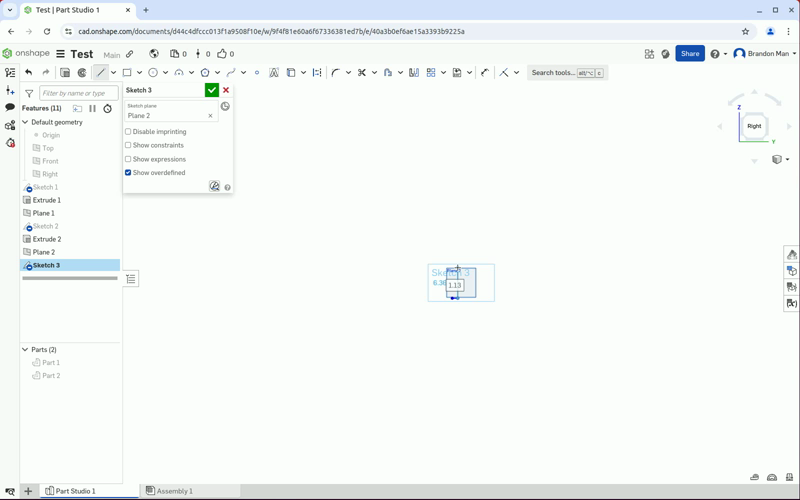
click(457, 267)
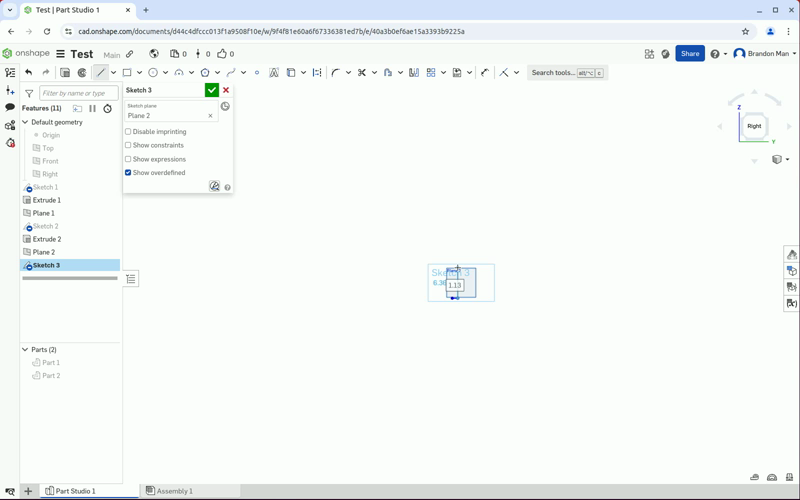
key_up(shift)
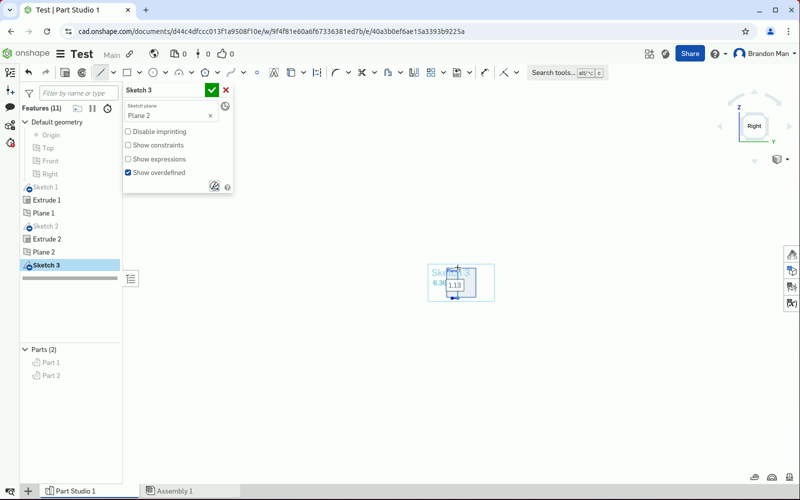
key_down(shift)
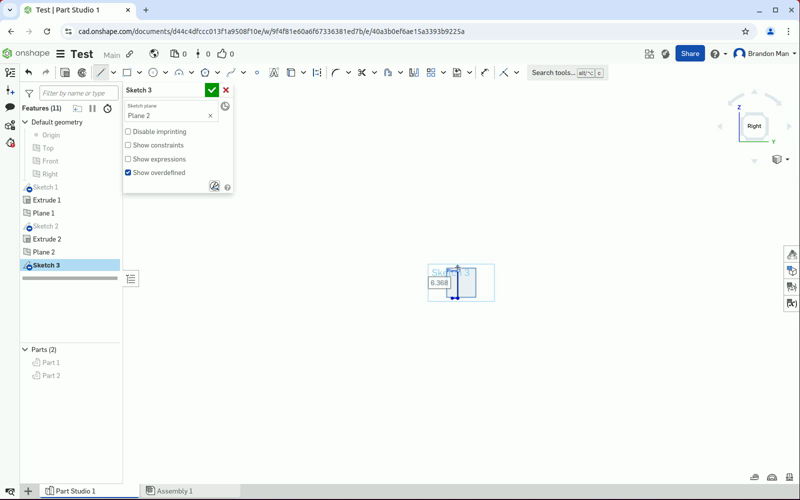
mouse_move(487, 267)
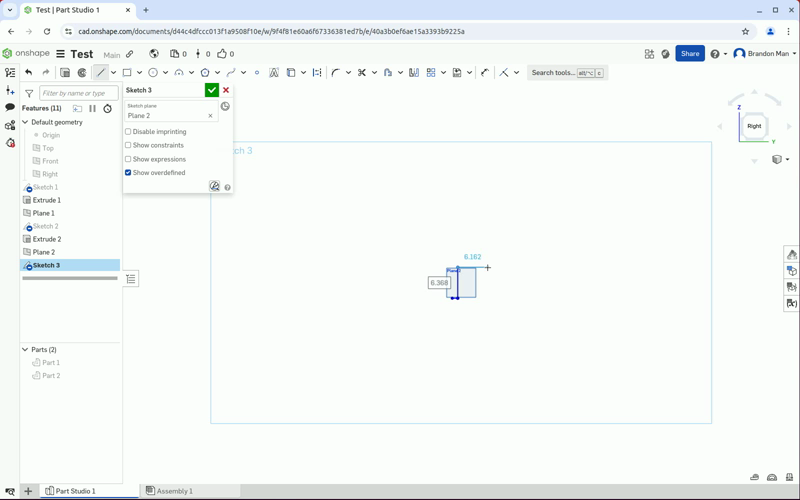
mouse_move(452, 267)
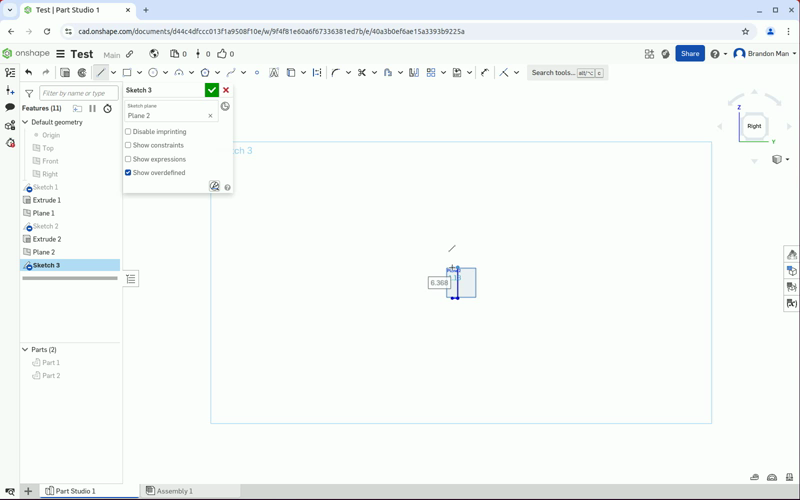
scroll(6)
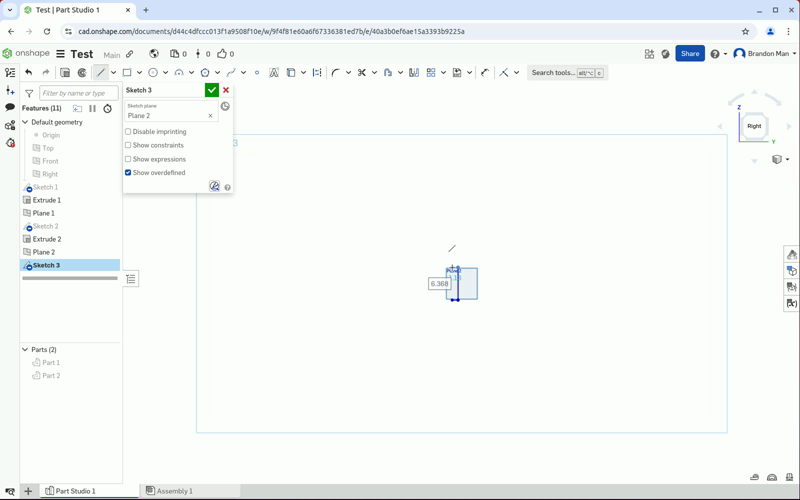
scroll(6)
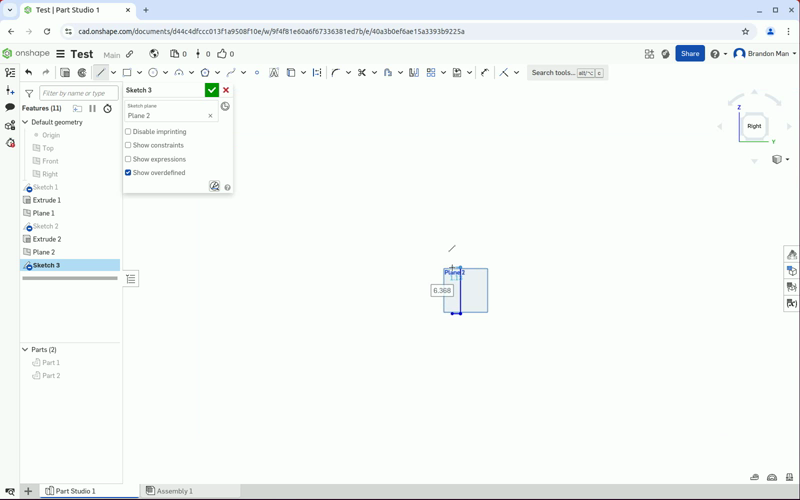
scroll(6)
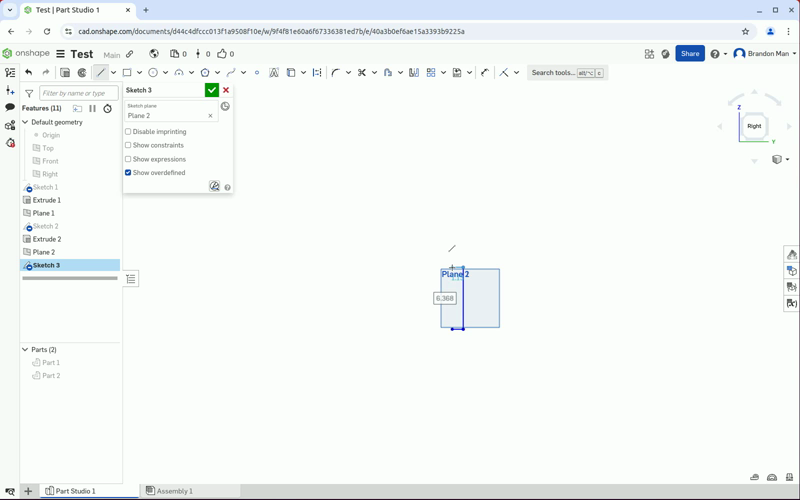
scroll(6)
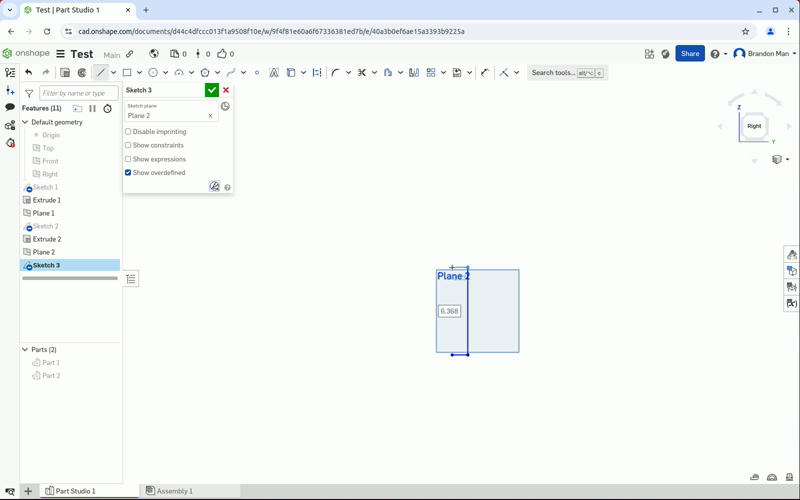
scroll(6)
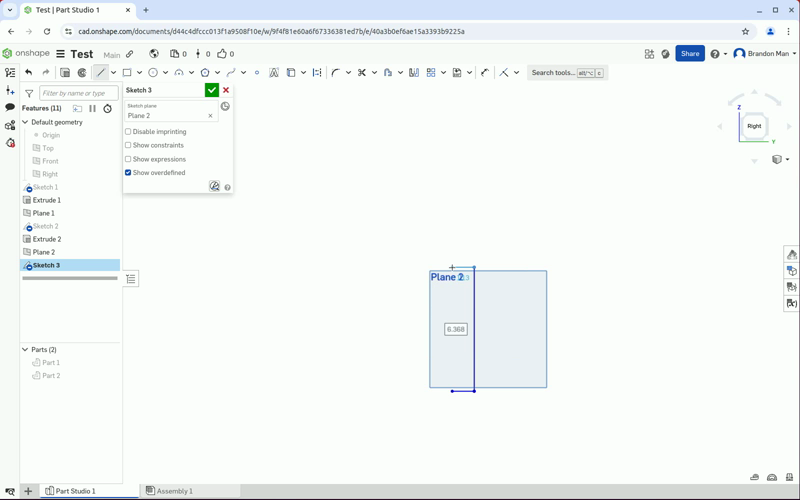
scroll(6)
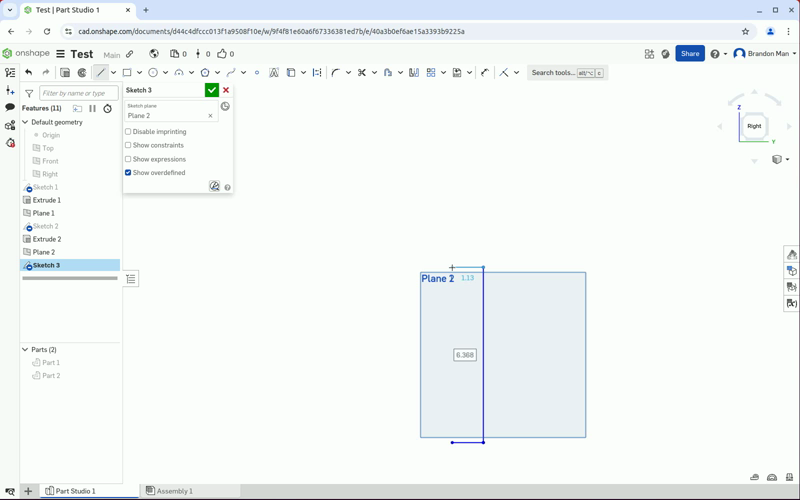
scroll(6)
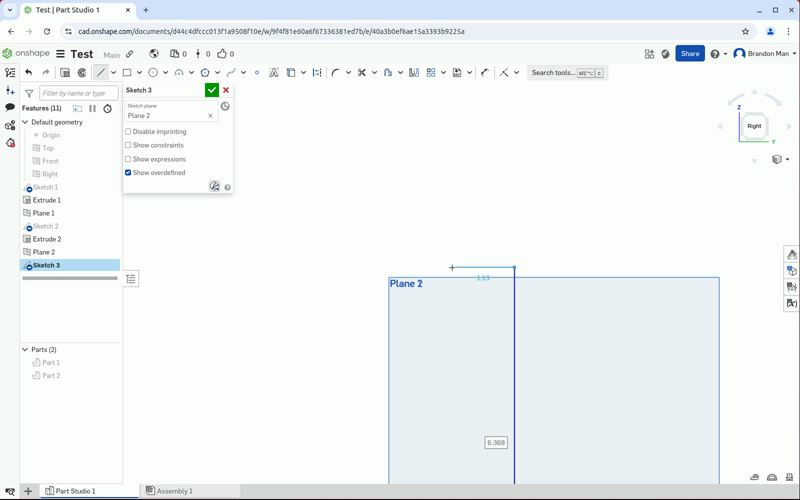
click(452, 267)
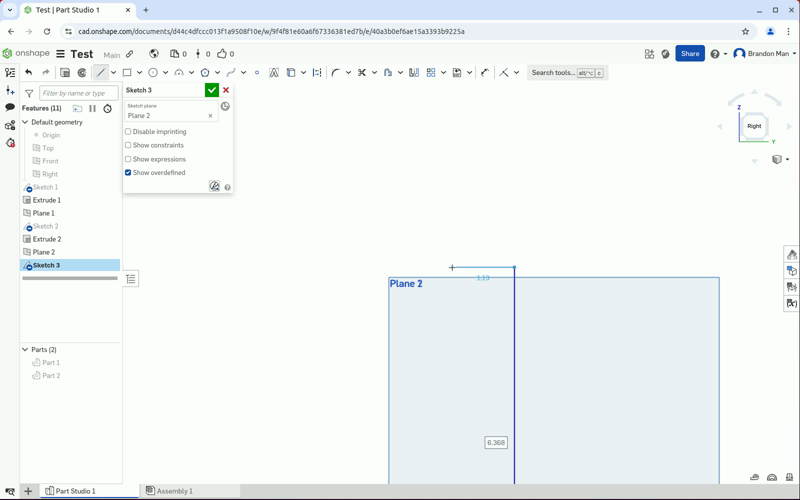
scroll(-6)
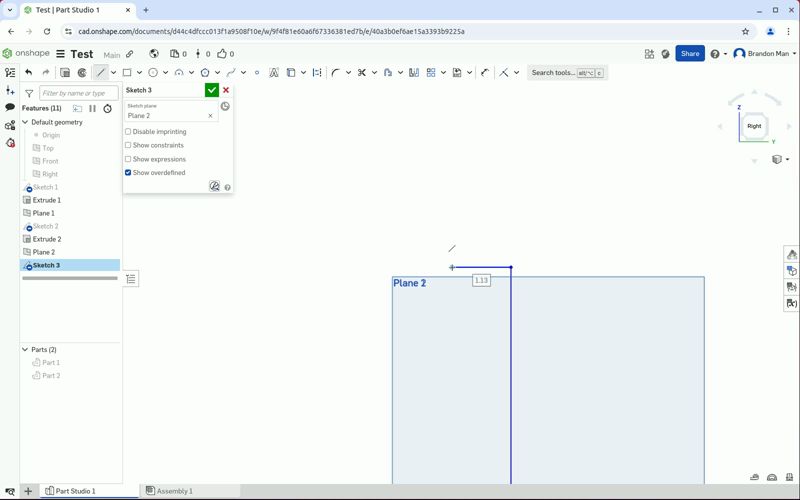
scroll(-6)
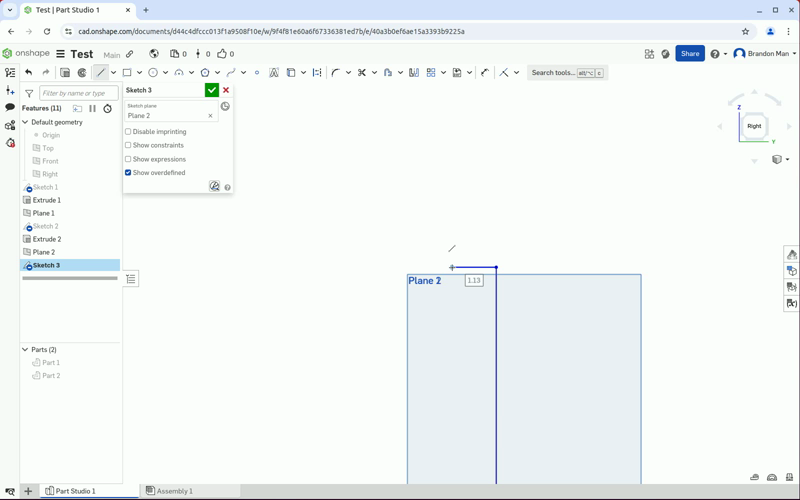
scroll(-6)
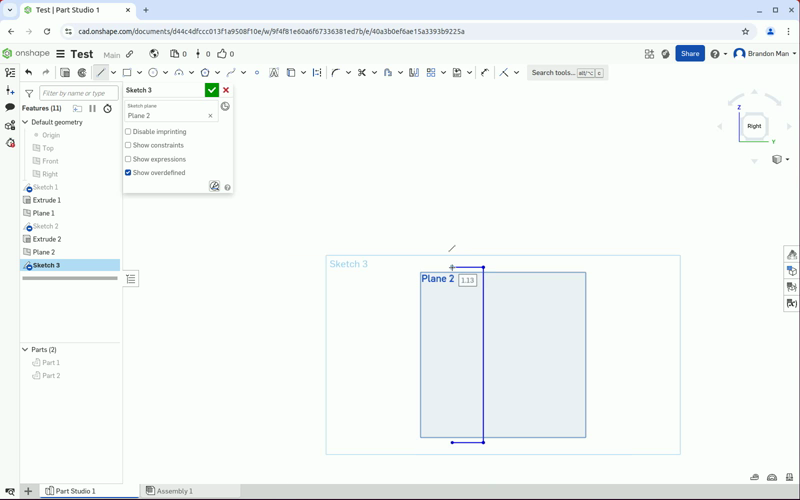
scroll(-6)
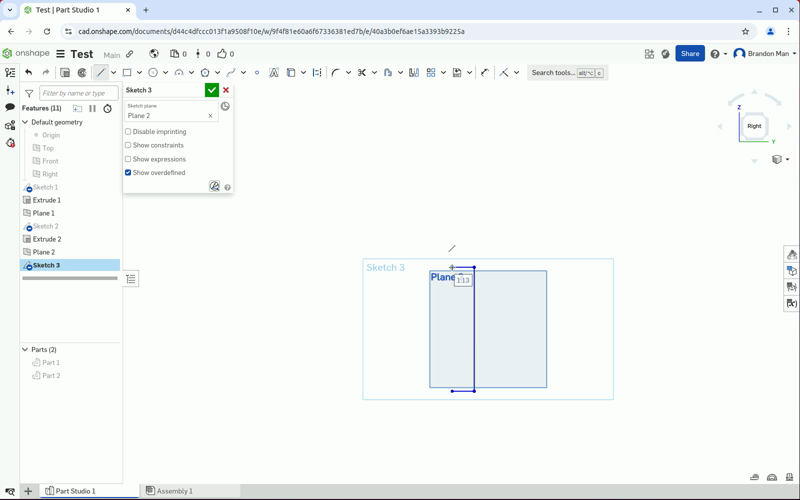
scroll(-6)
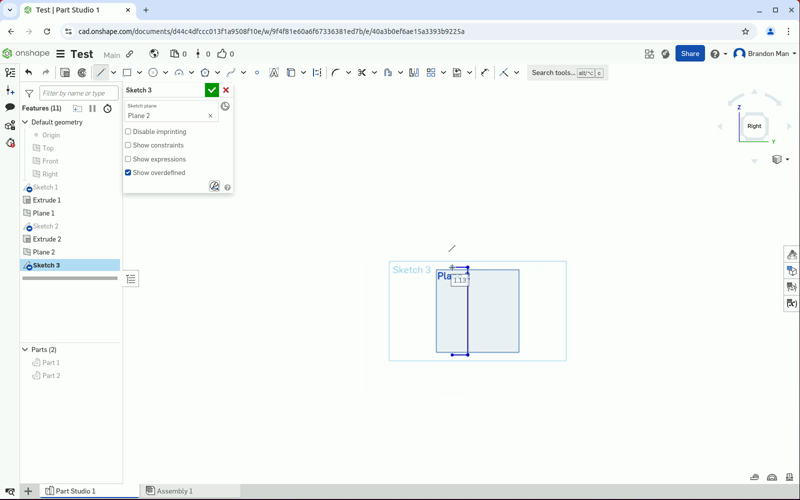
scroll(-6)
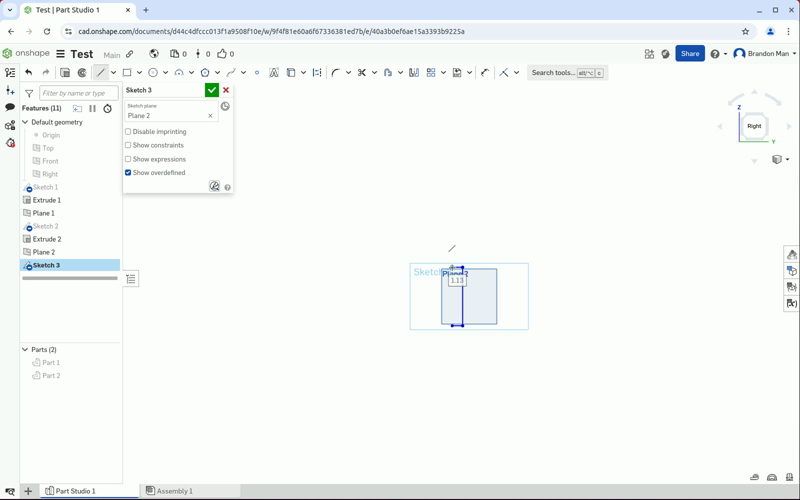
scroll(-6)
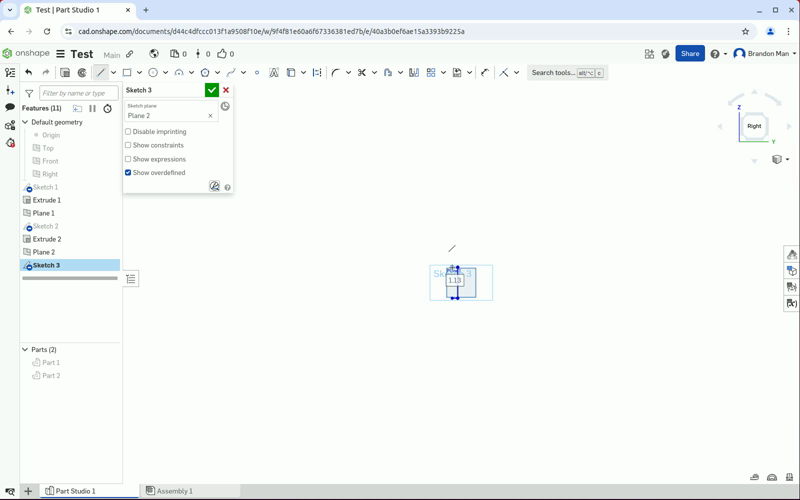
key_up(shift)
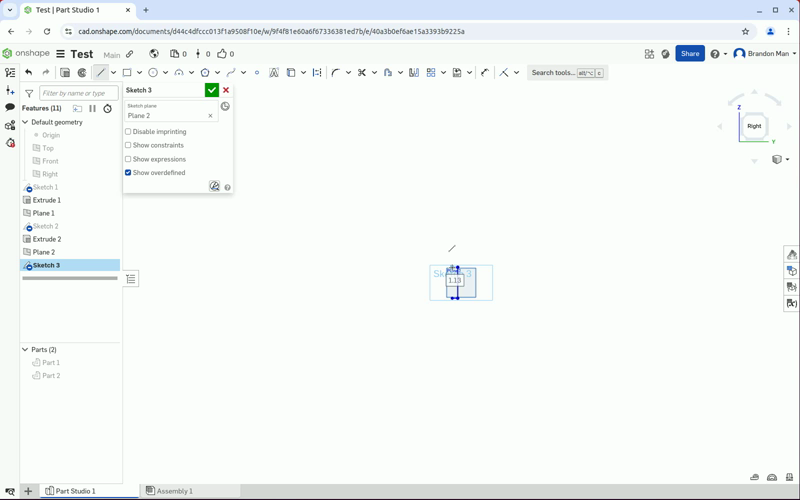
mouse_move(482, 267)
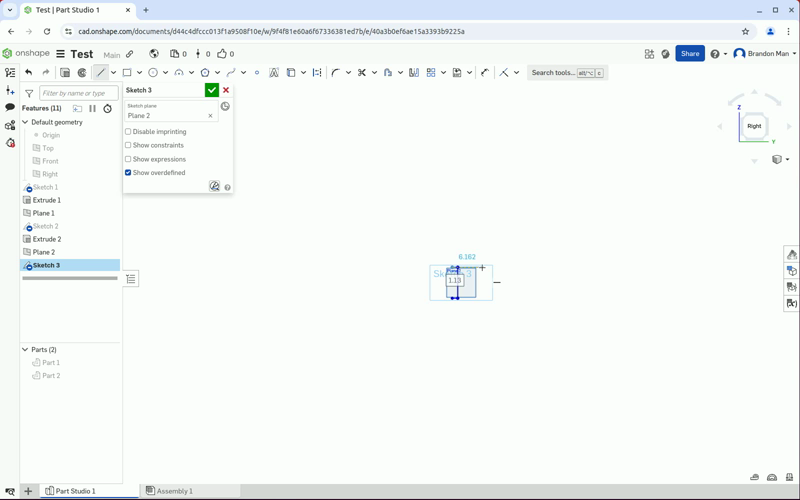
key_down(shift)
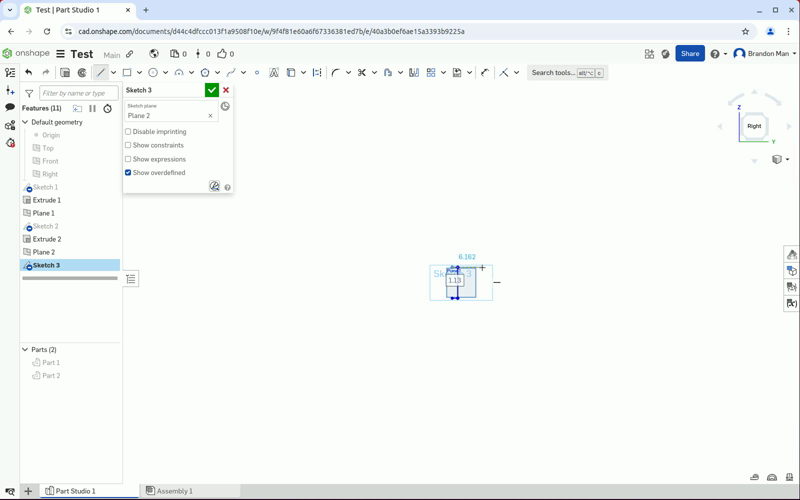
mouse_move(452, 298)
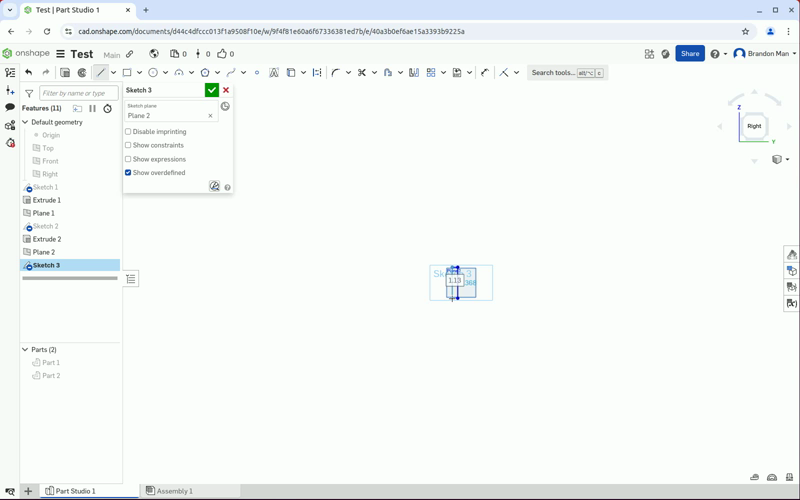
key_up(shift)
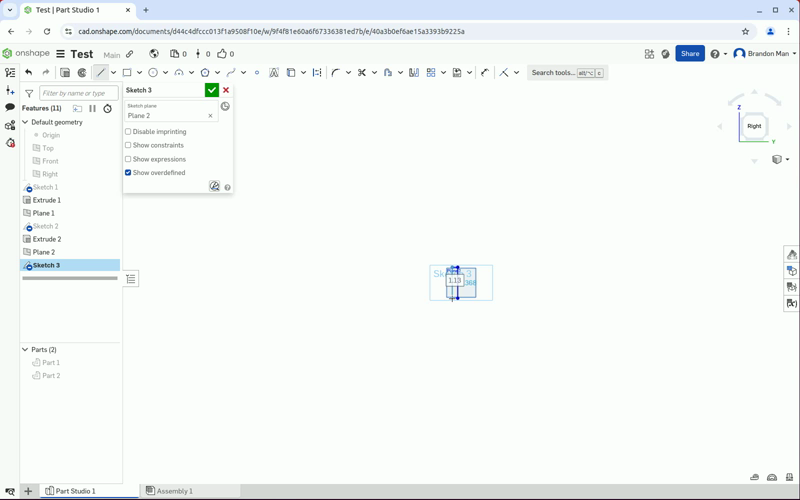
click(452, 298)
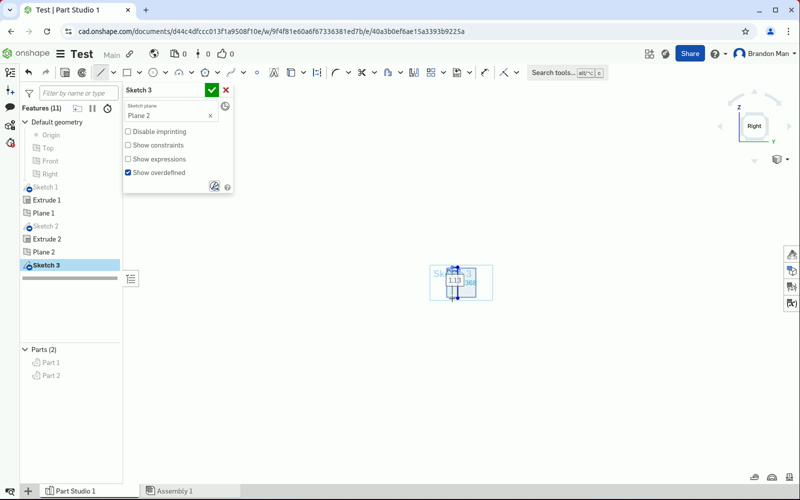
key(esc)
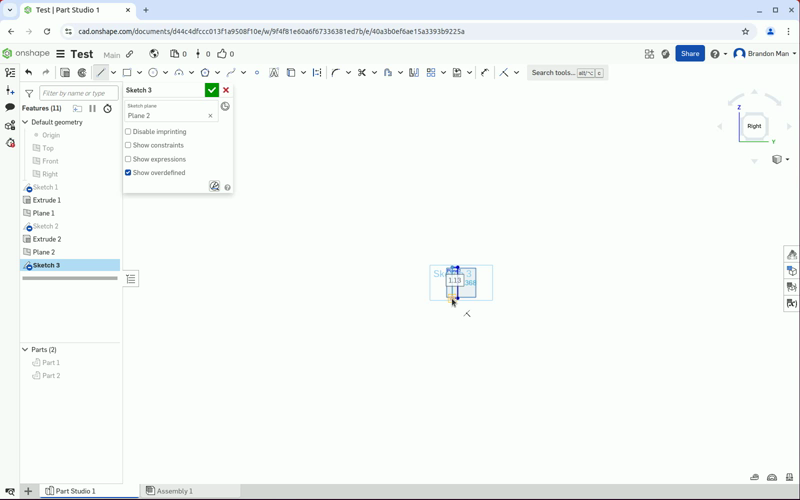
mouse_move(456, 286)
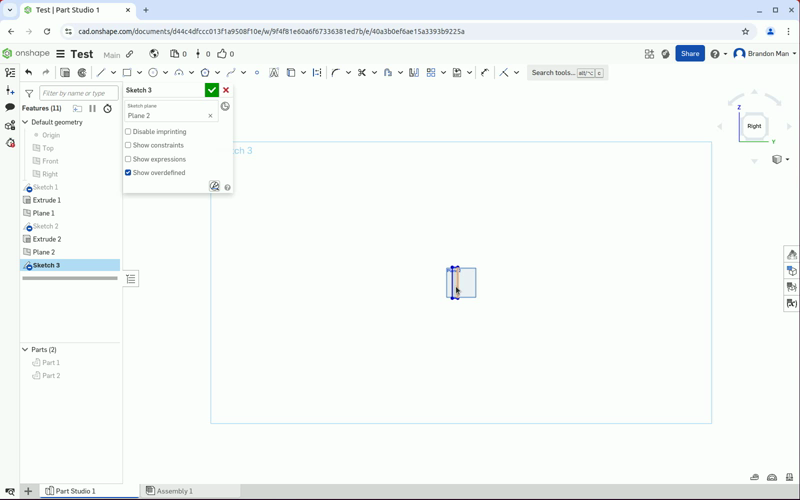
scroll(6)
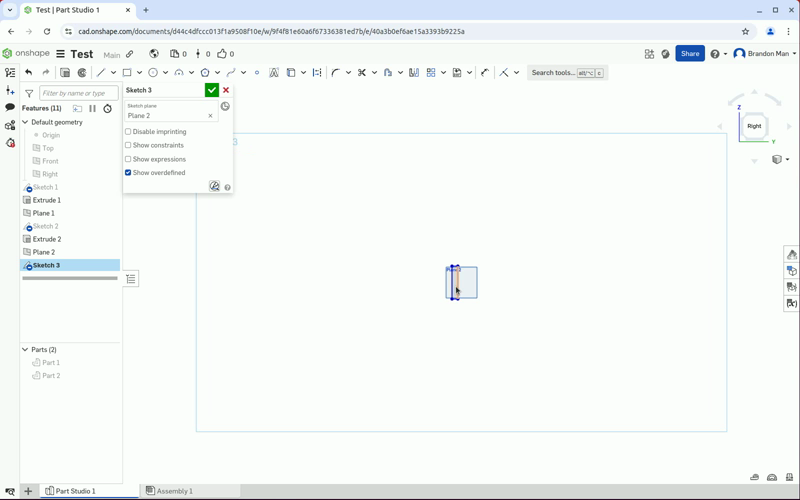
scroll(6)
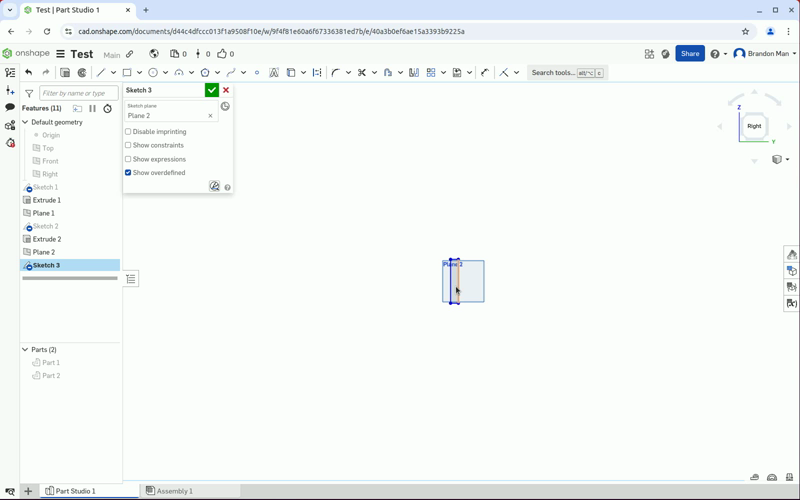
scroll(6)
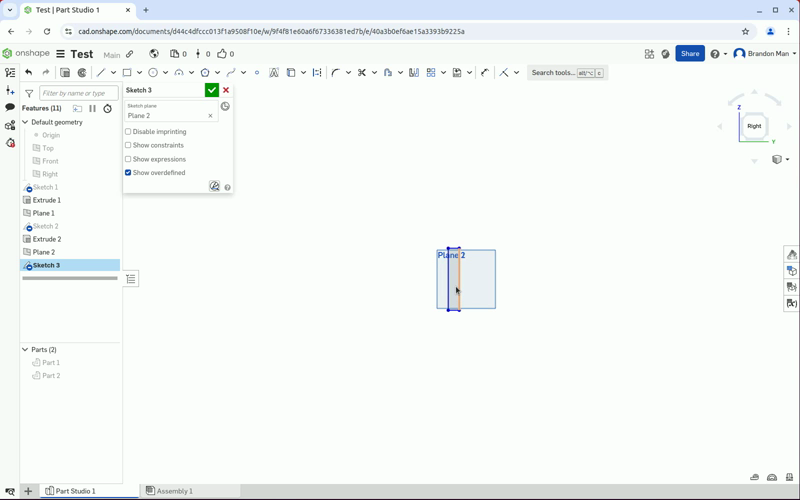
scroll(6)
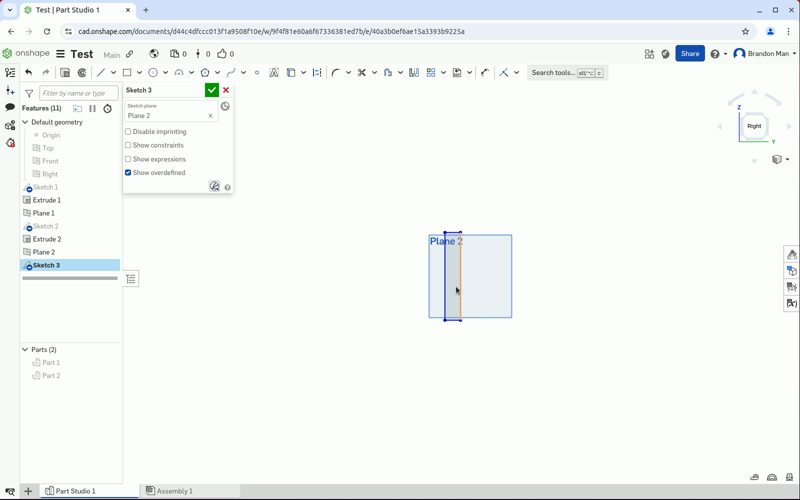
scroll(6)
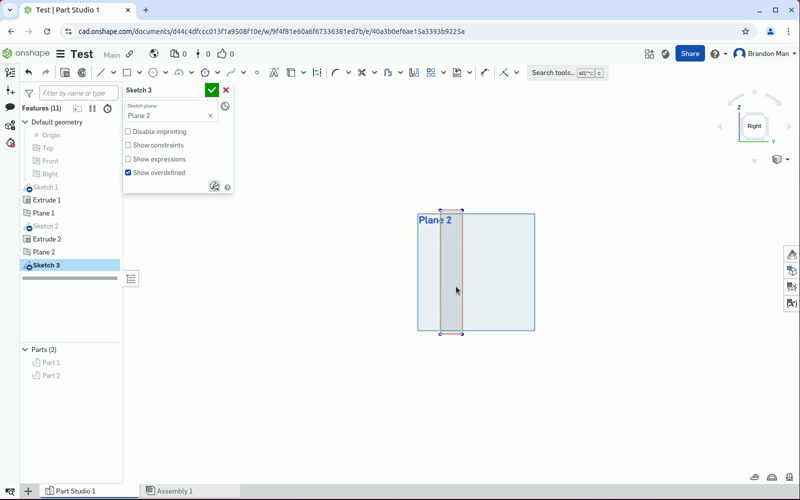
scroll(6)
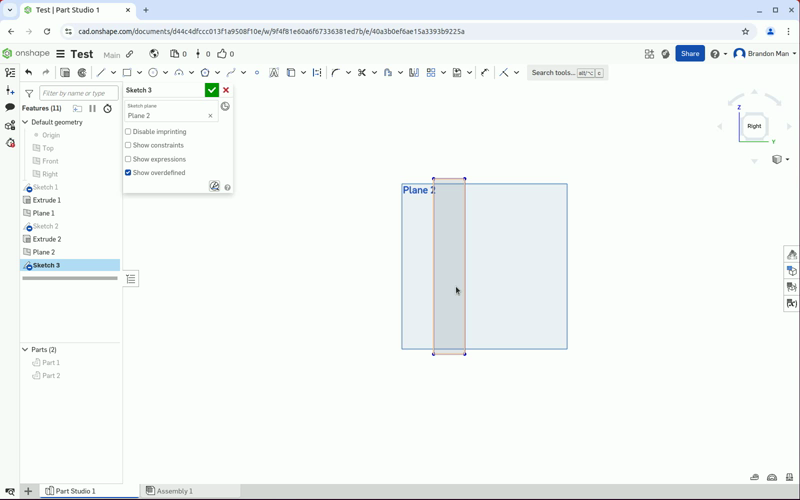
scroll(6)
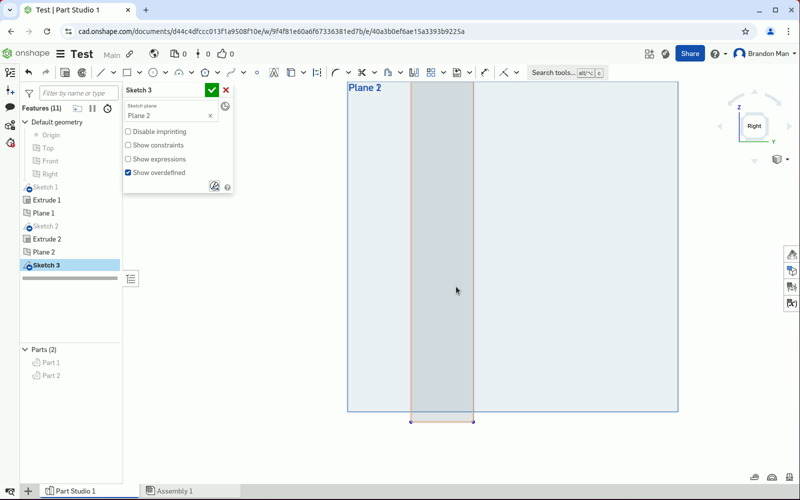
click(456, 286)
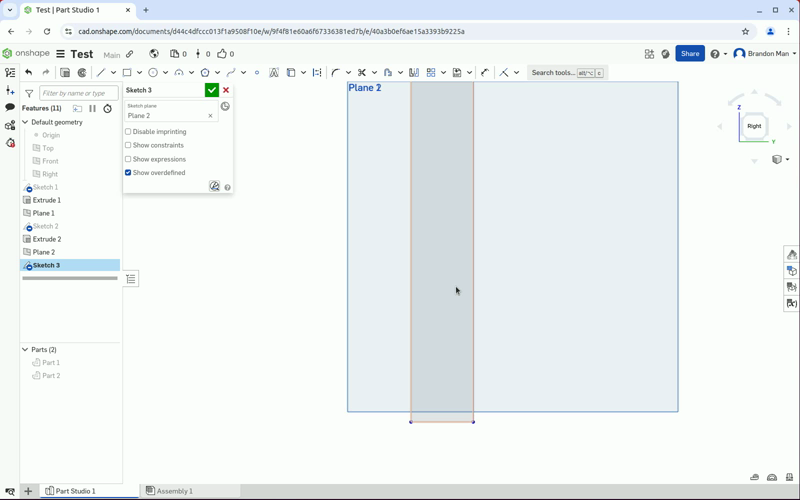
scroll(-6)
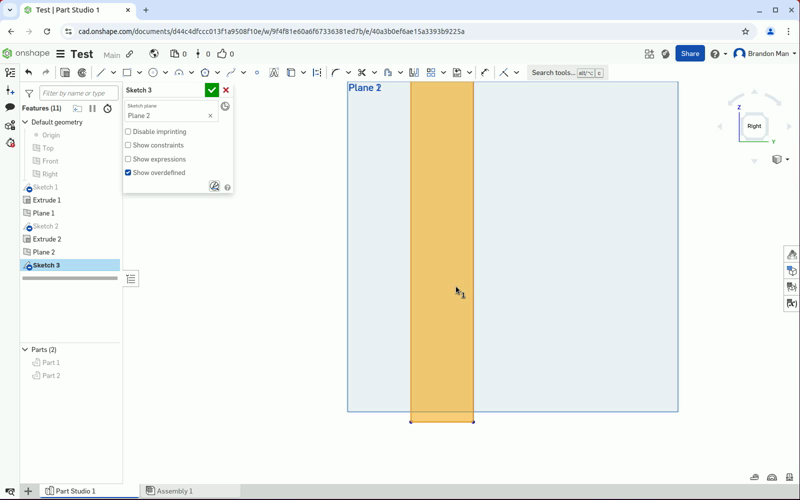
scroll(-6)
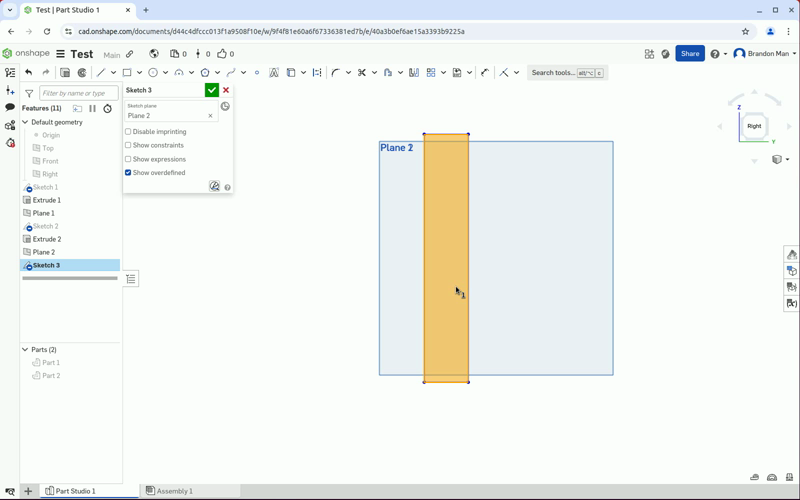
scroll(-6)
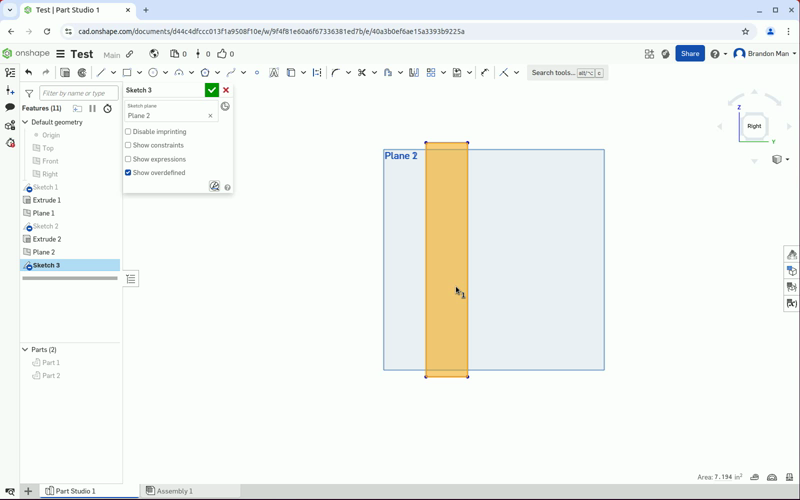
scroll(-6)
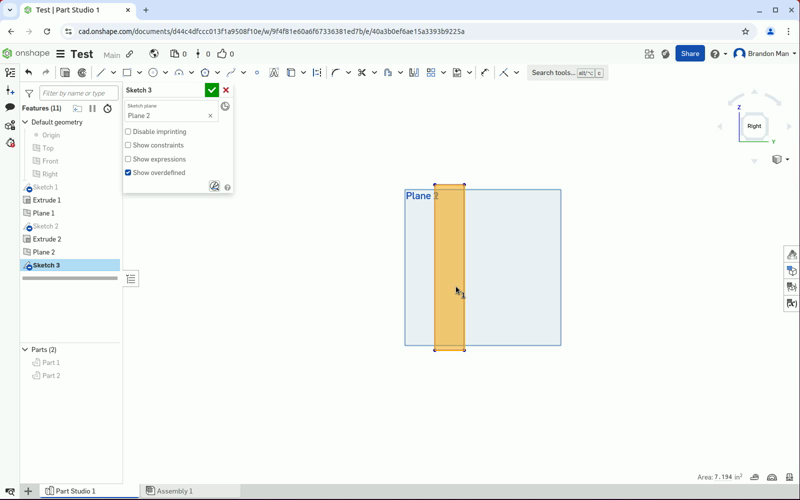
scroll(-6)
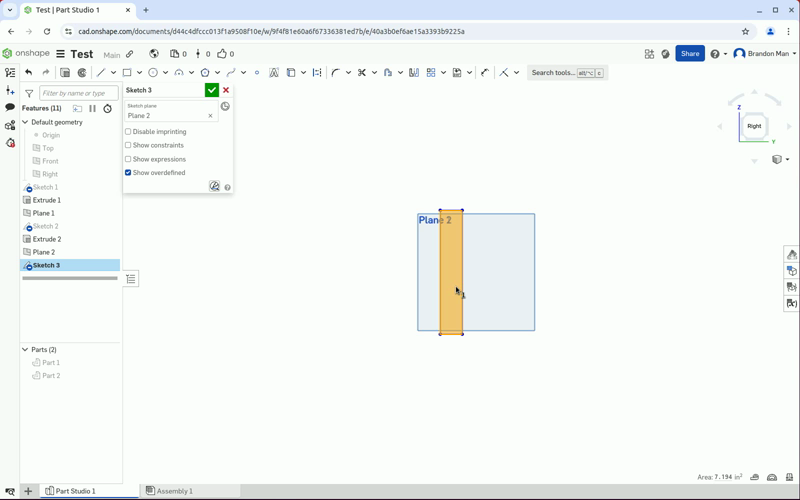
scroll(-6)
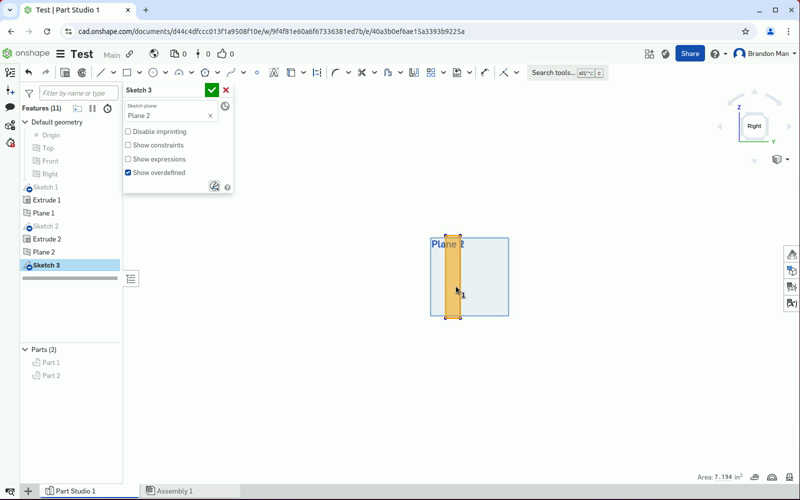
scroll(-6)
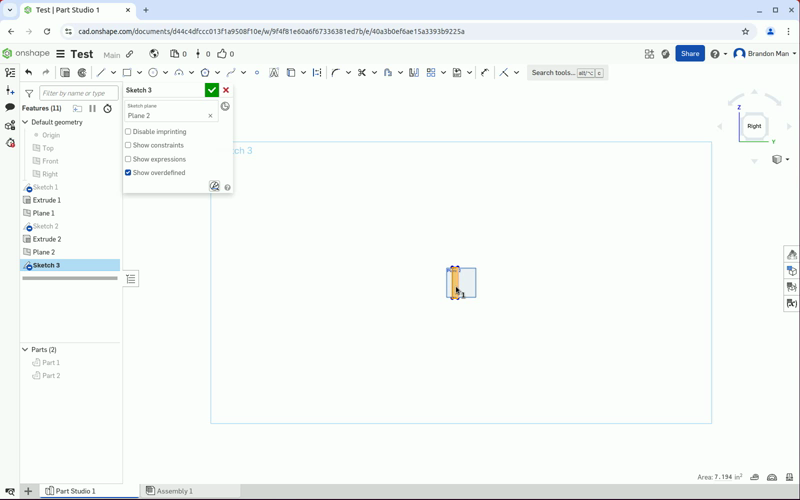
mouse_move(73, 352)
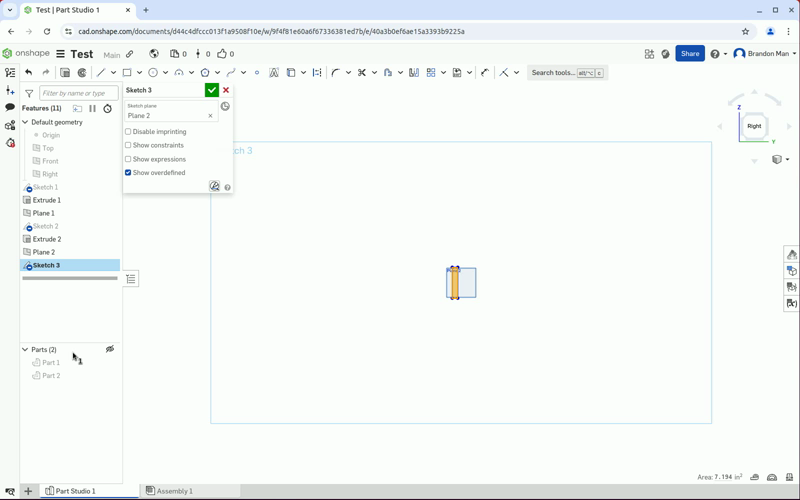
key(shift+y)
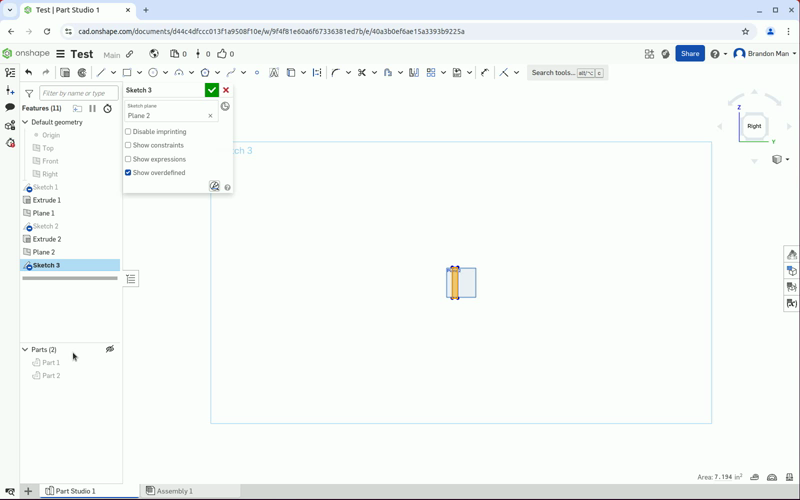
key(shift+e)
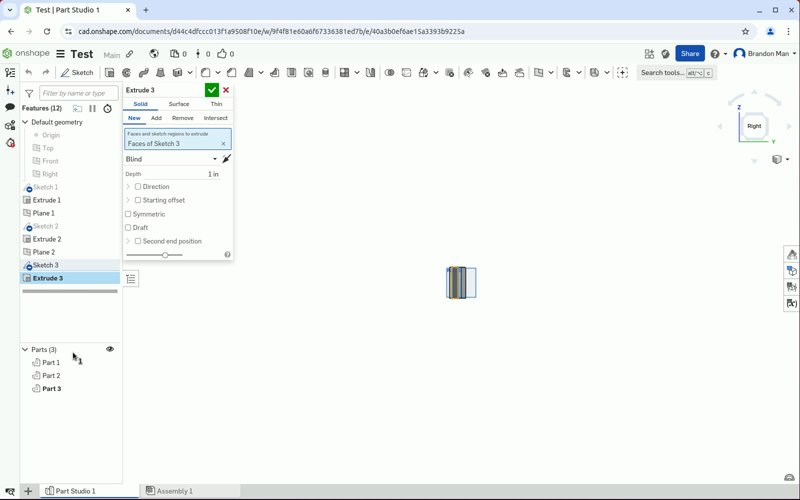
mouse_move(143, 106)
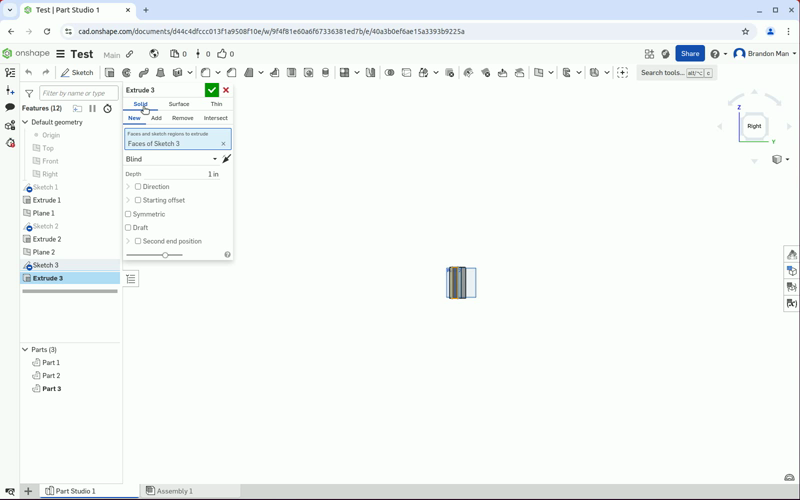
click(143, 106)
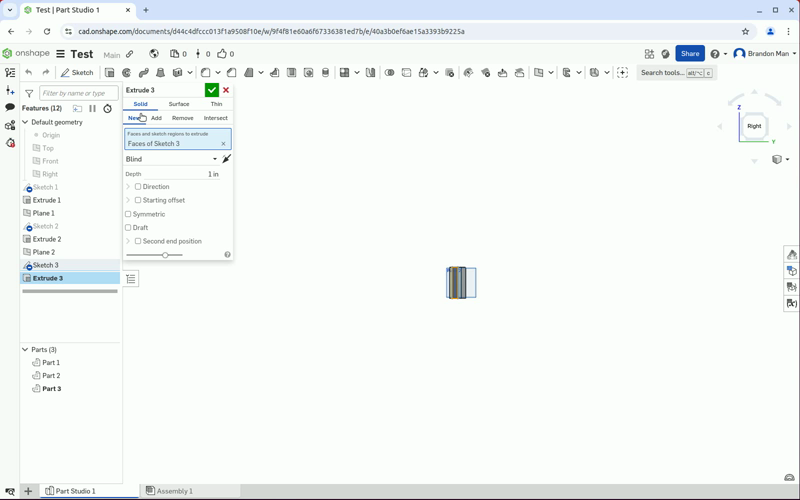
mouse_move(137, 120)
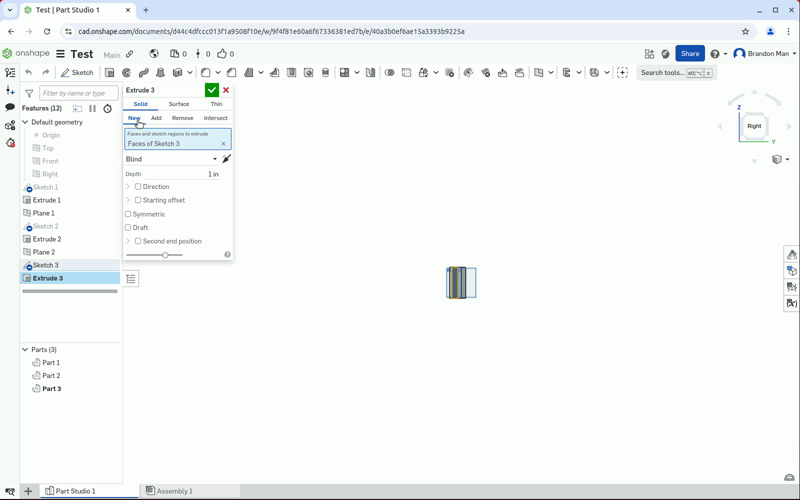
click(137, 120)
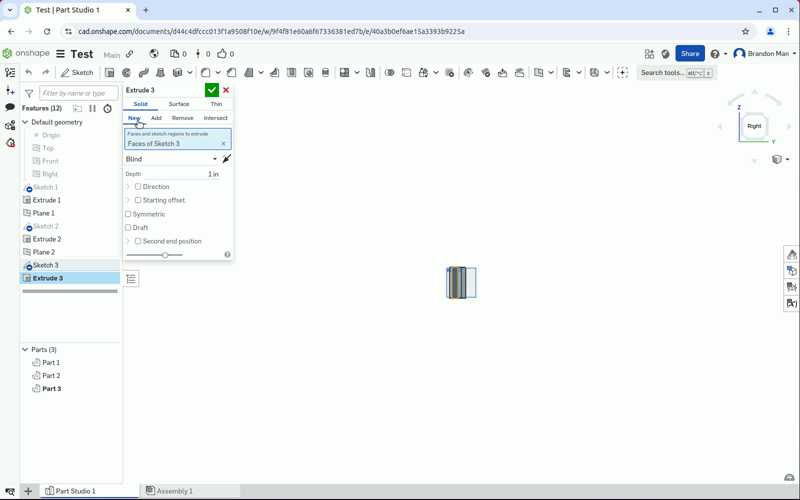
key(tab, 4)
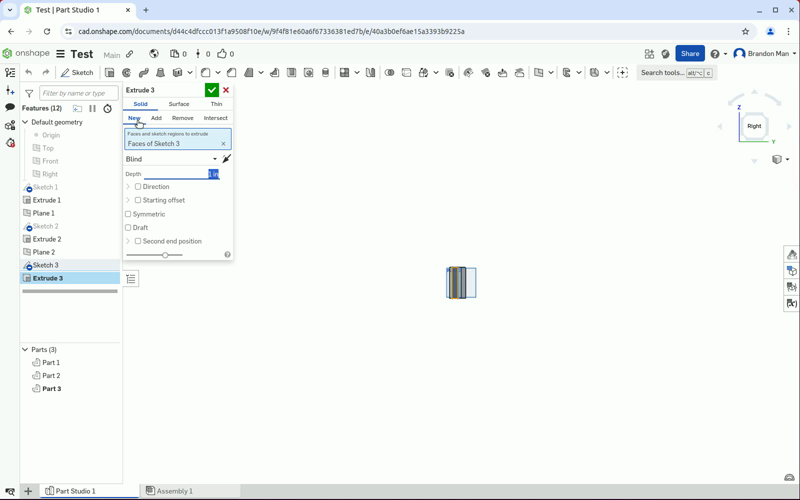
text(1.204)
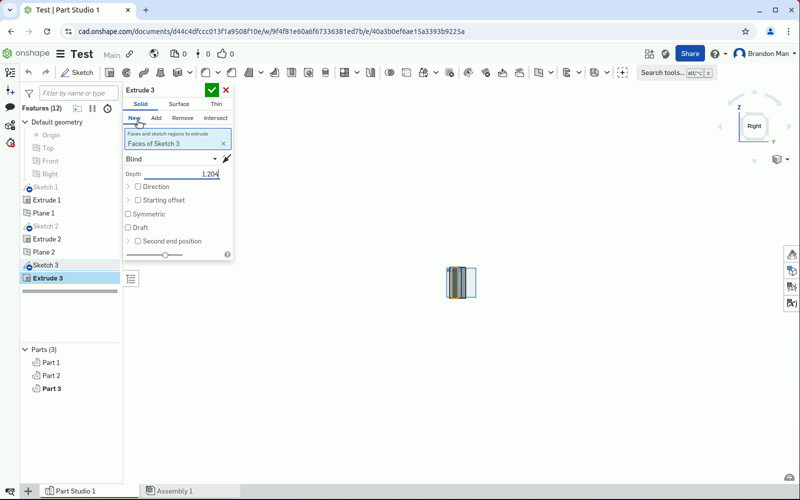
key(enter)
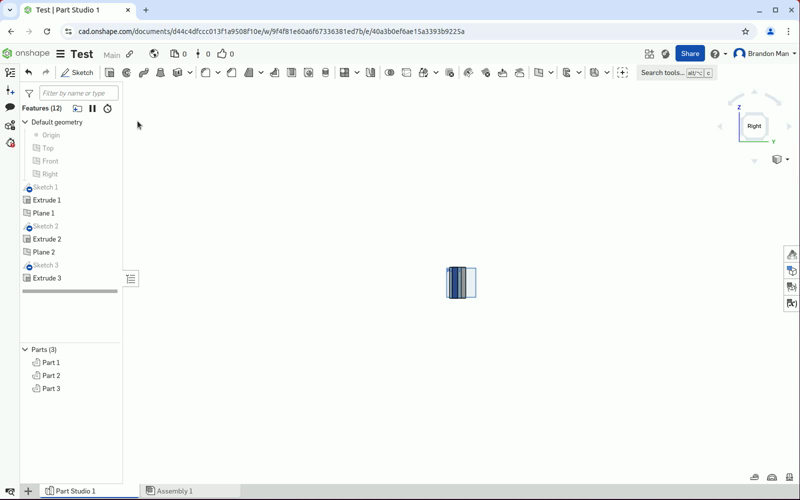
key(shift+h)
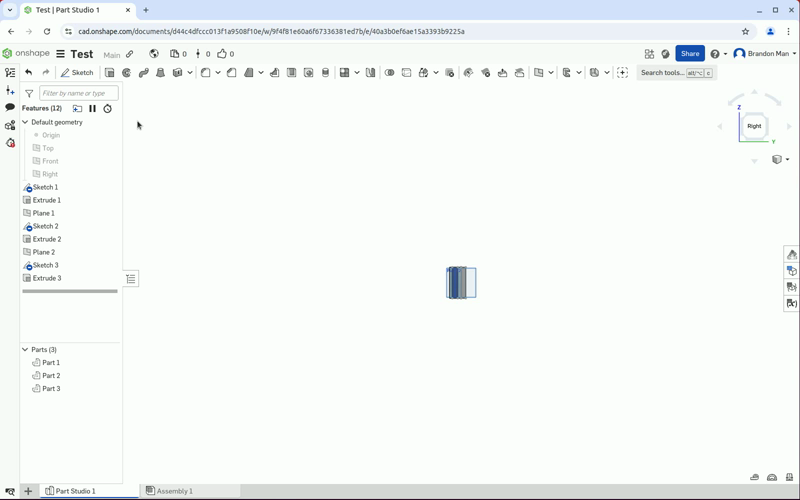
key(shift+h)
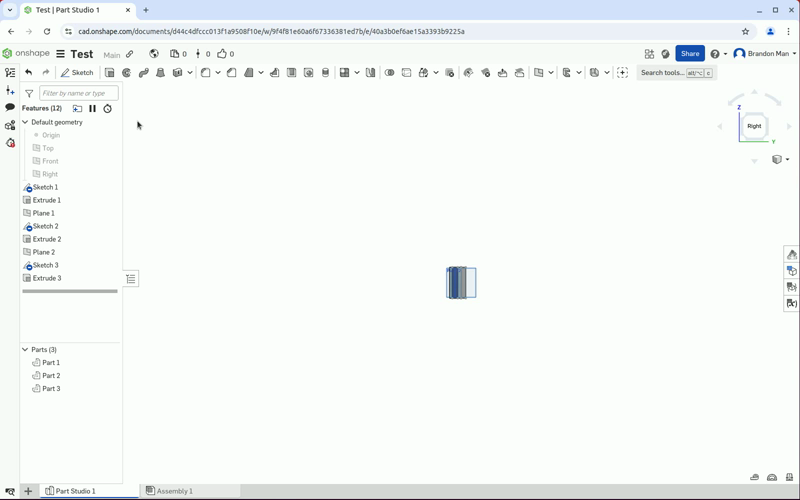
key(shift+7)
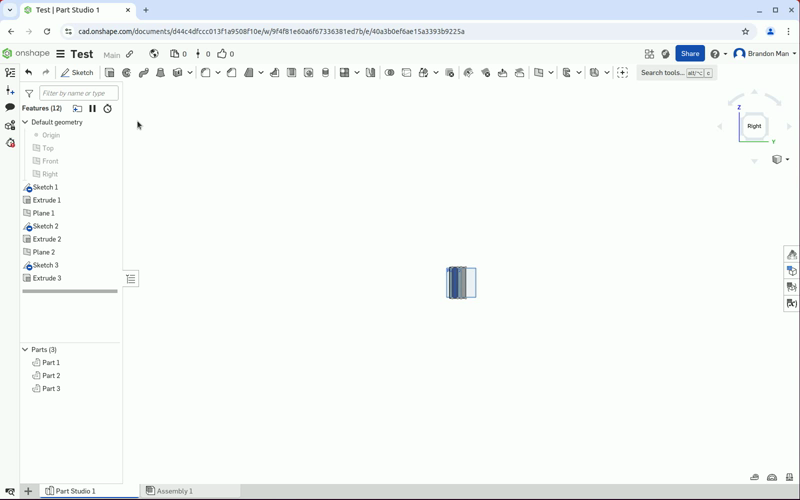
key(right, 2)
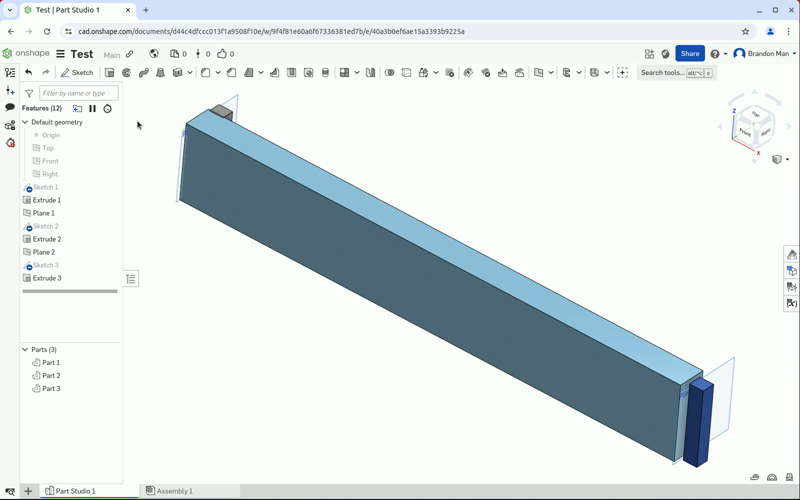
key(down, 2)
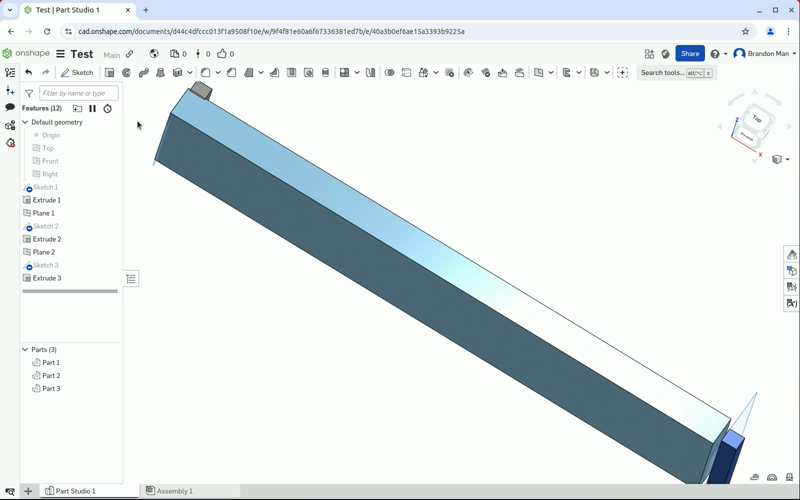
key(up, 2)
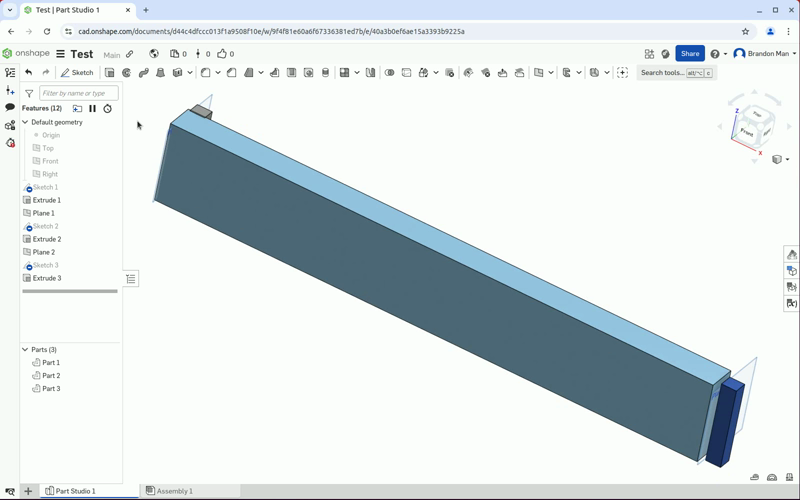
key(left, 2)
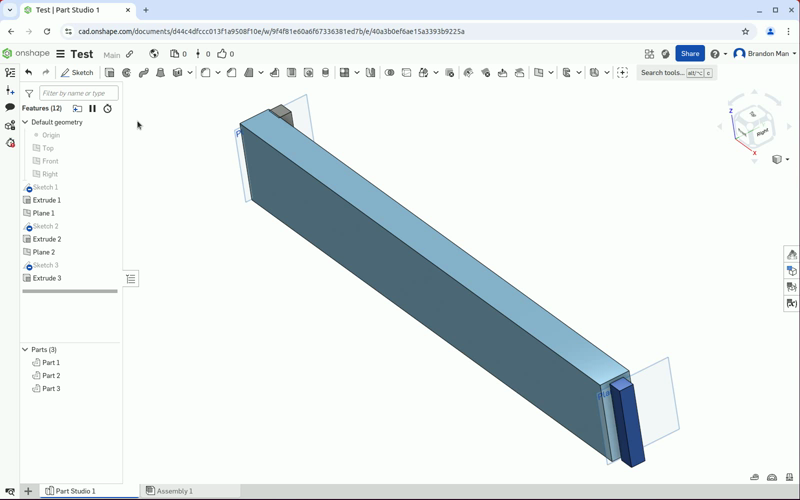
mouse_move(73, 189)
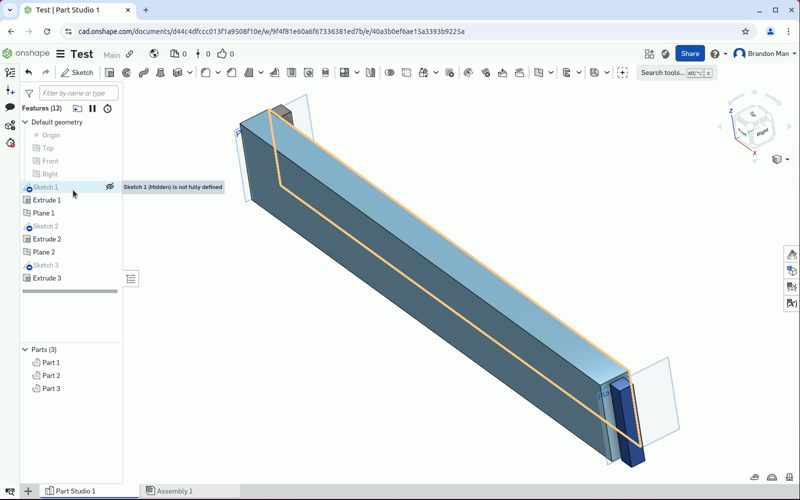
click(73, 189)